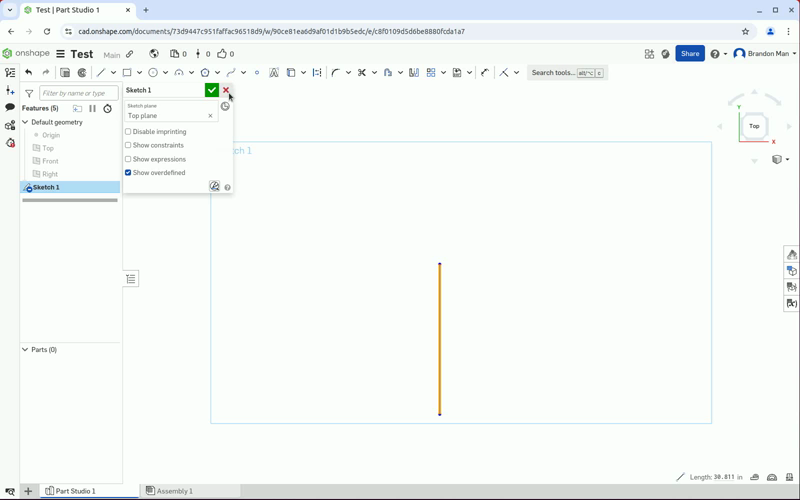
key(shift+h)
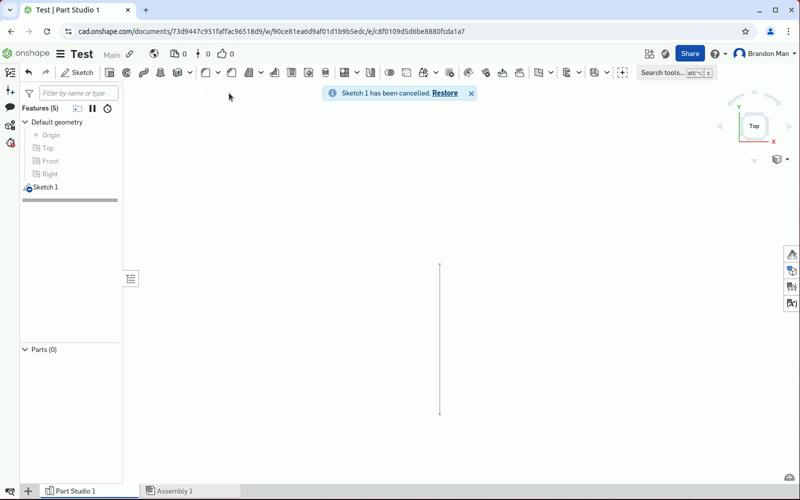
key(shift+s)
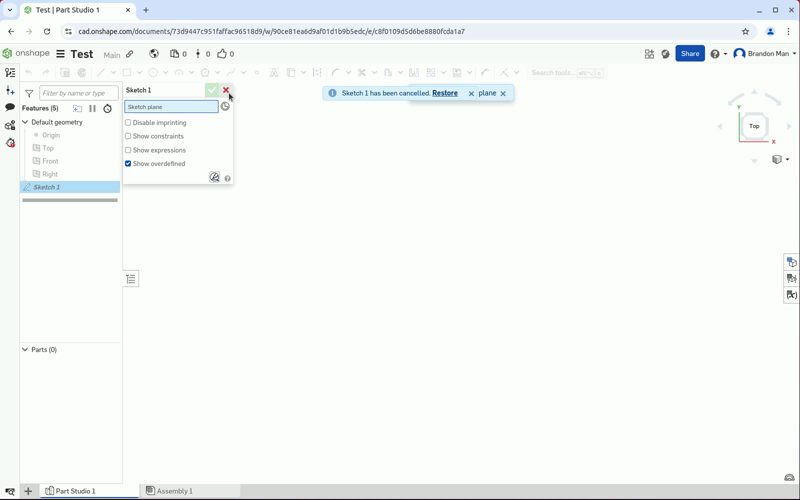
mouse_move(73, 150)
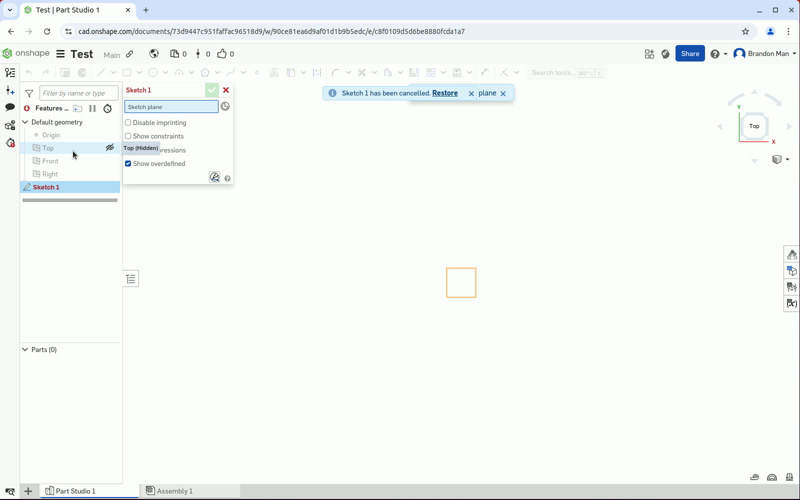
click(73, 150)
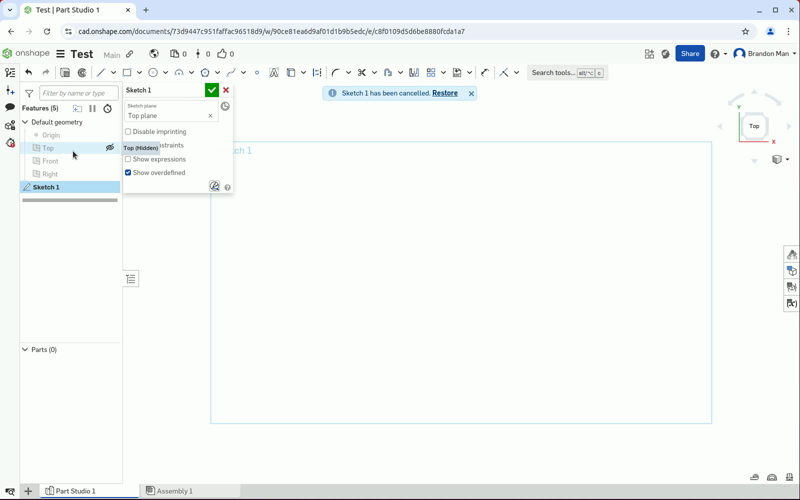
mouse_move(73, 352)
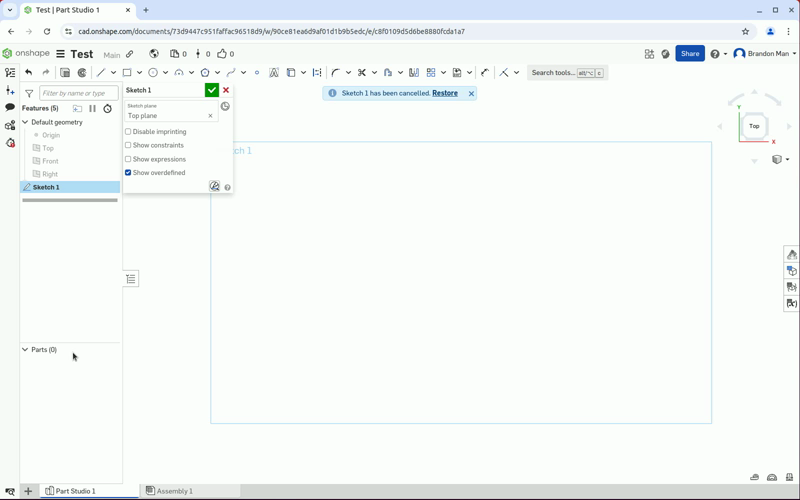
key(y)
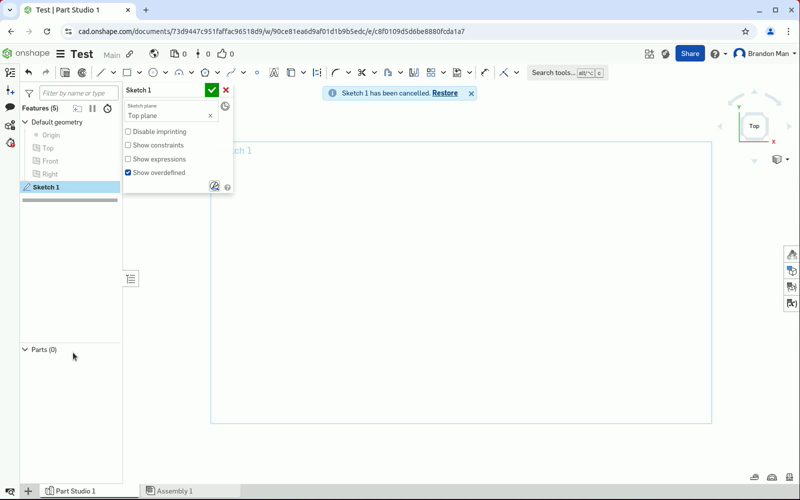
key(l)
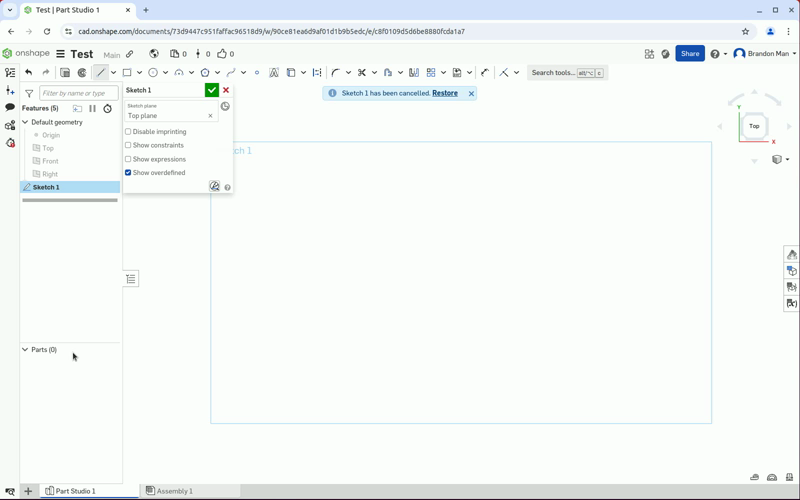
key_down(shift)
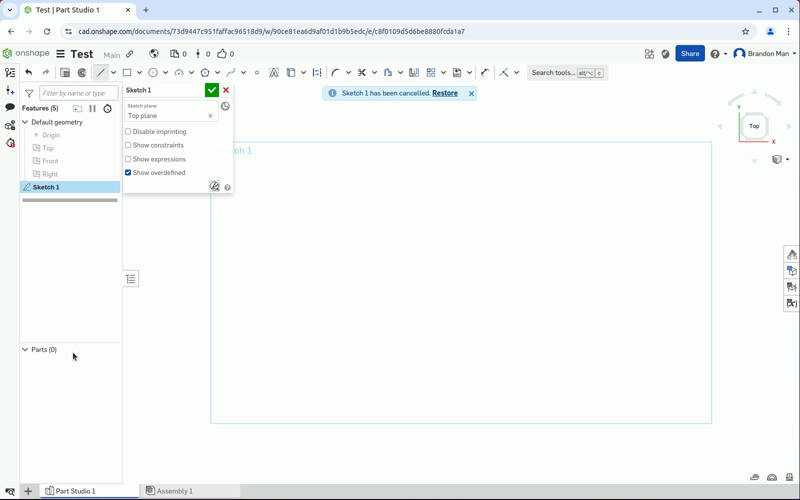
mouse_move(460, 282)
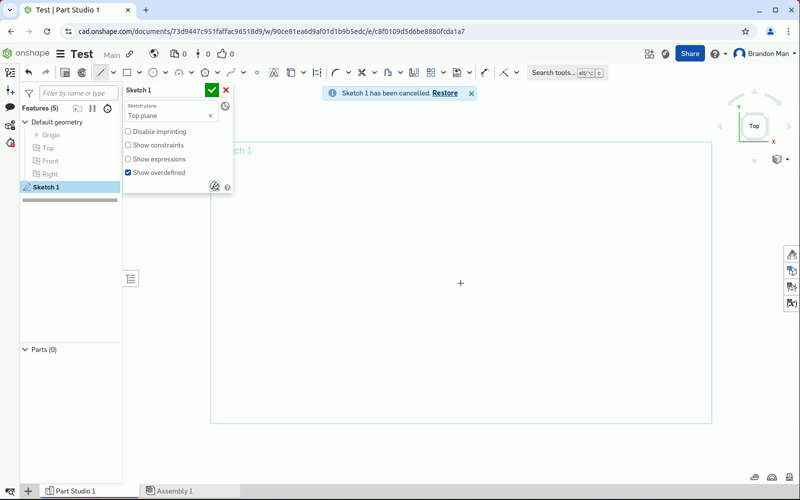
click(460, 282)
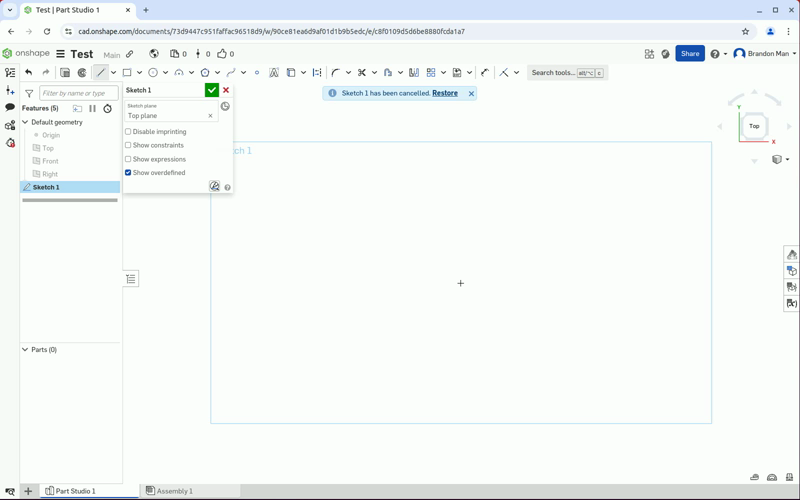
key_up(shift)
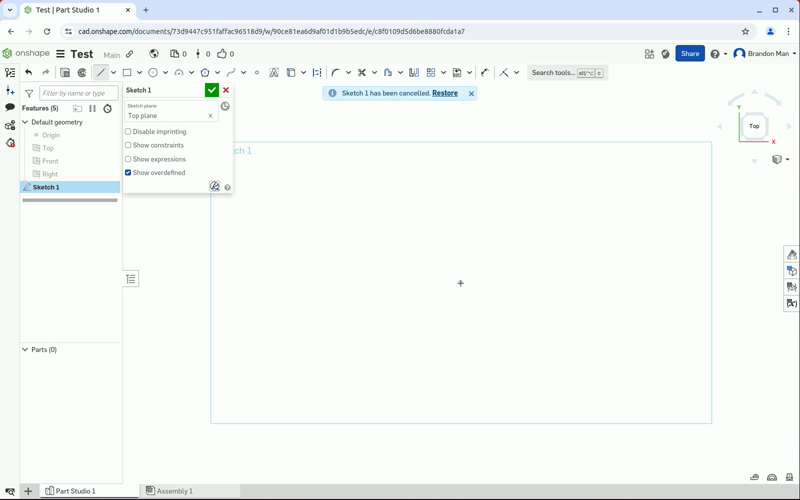
key_down(shift)
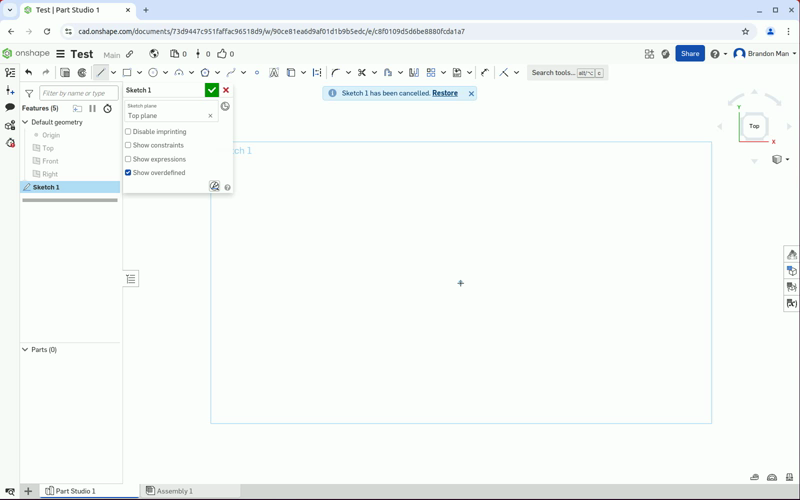
mouse_move(490, 282)
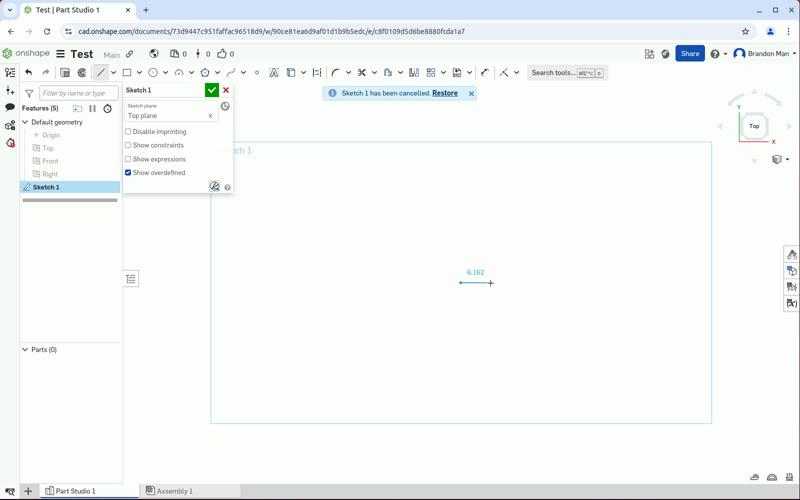
mouse_move(483, 282)
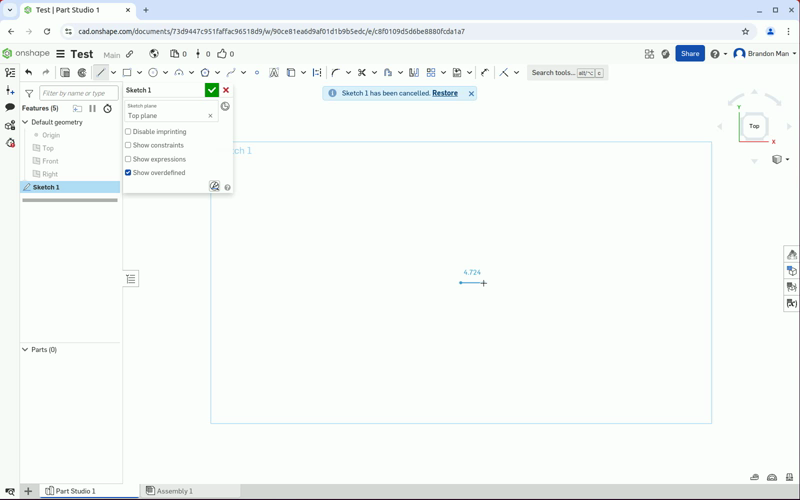
click(483, 282)
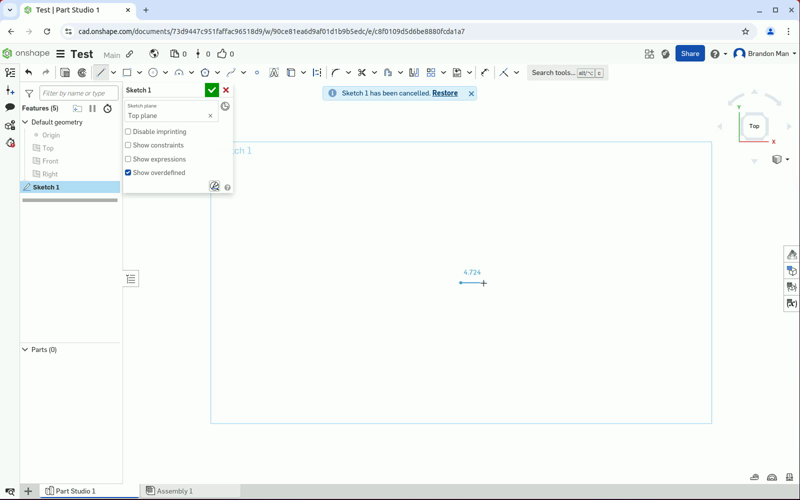
key_up(shift)
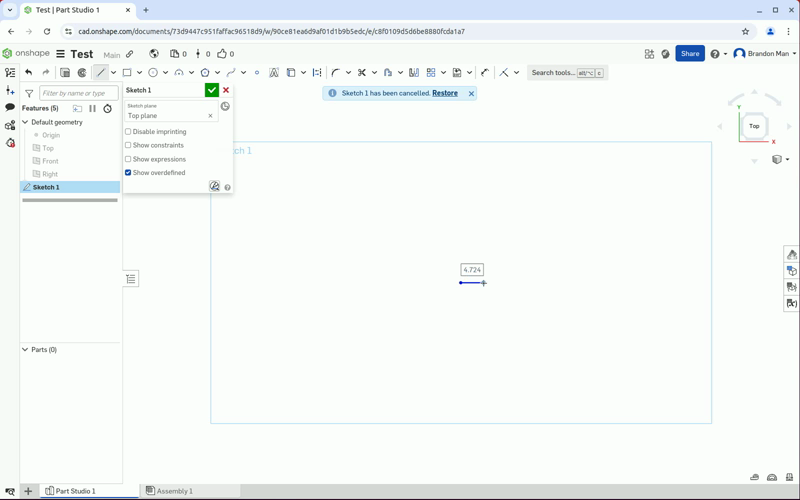
key_down(shift)
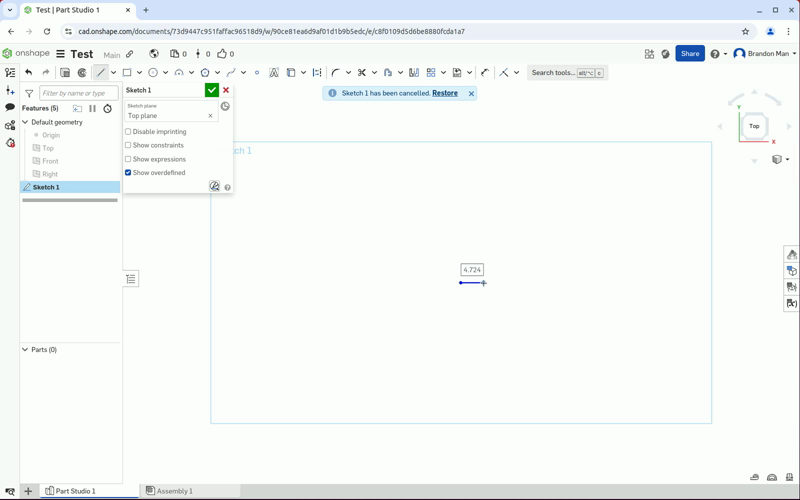
mouse_move(513, 282)
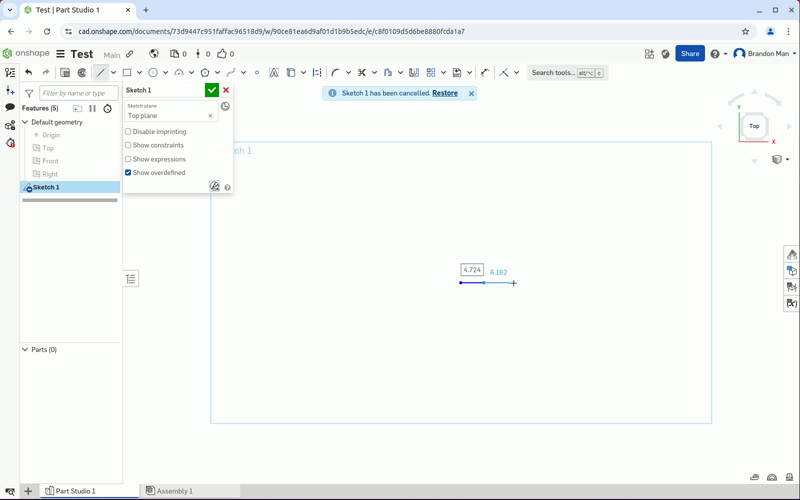
mouse_move(483, 237)
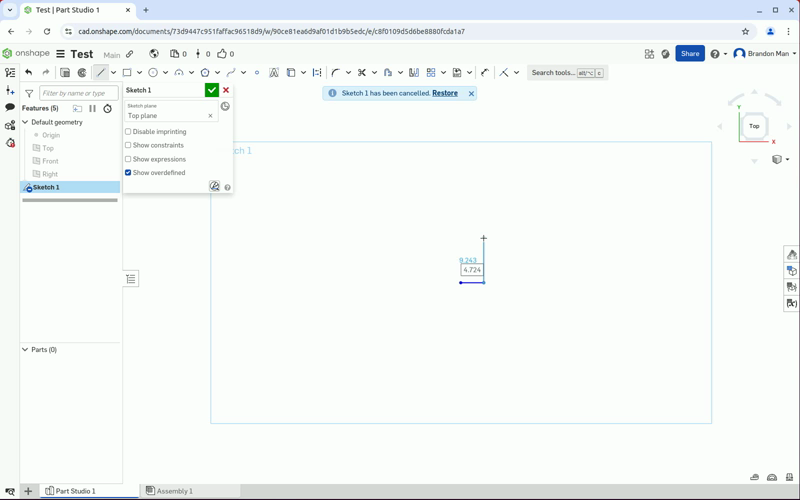
click(483, 237)
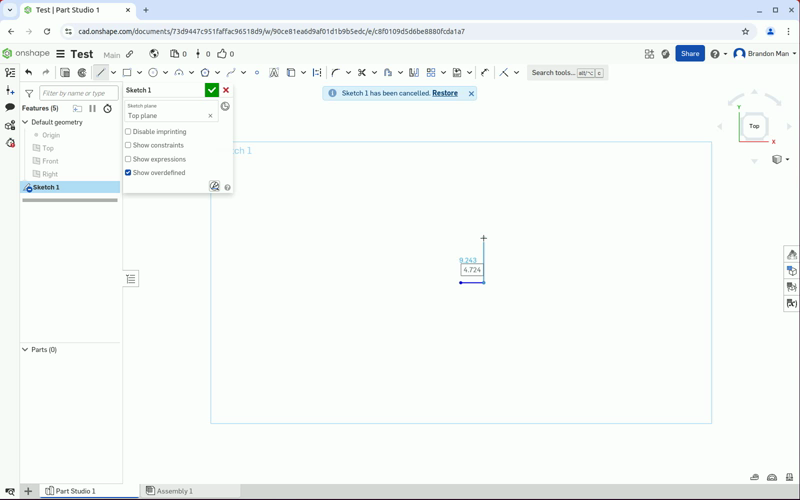
key_up(shift)
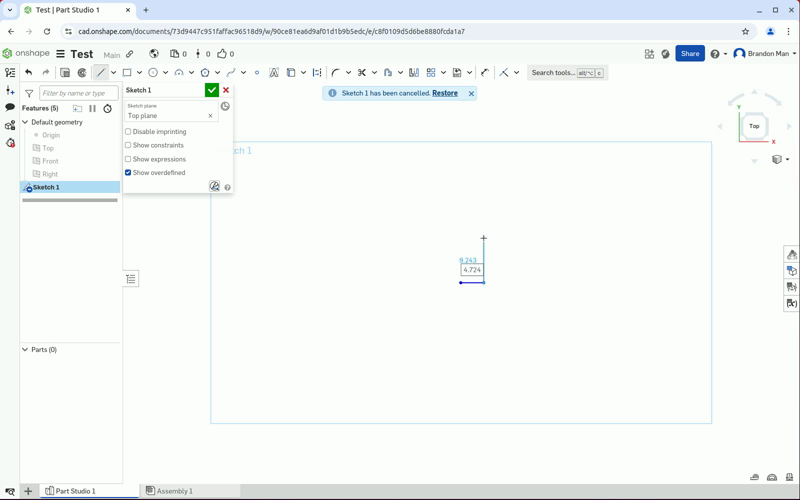
key_down(shift)
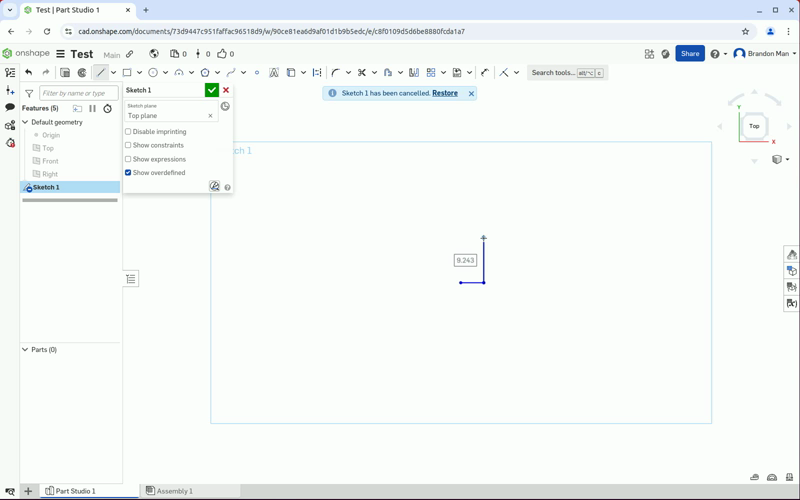
mouse_move(513, 237)
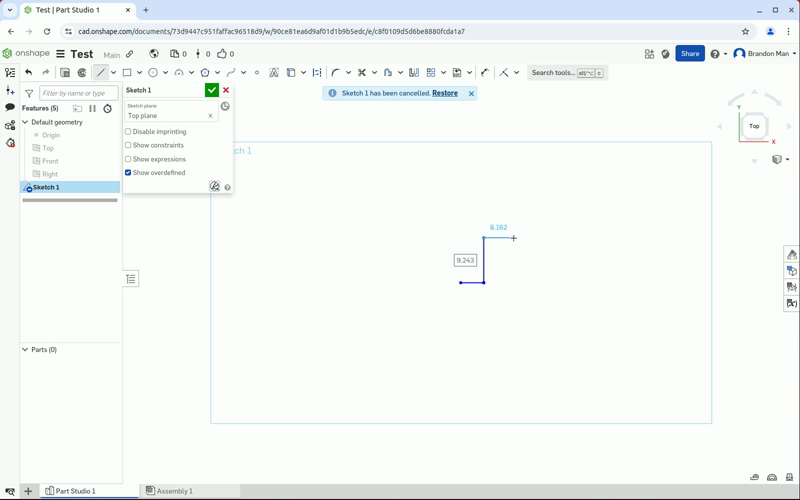
mouse_move(460, 237)
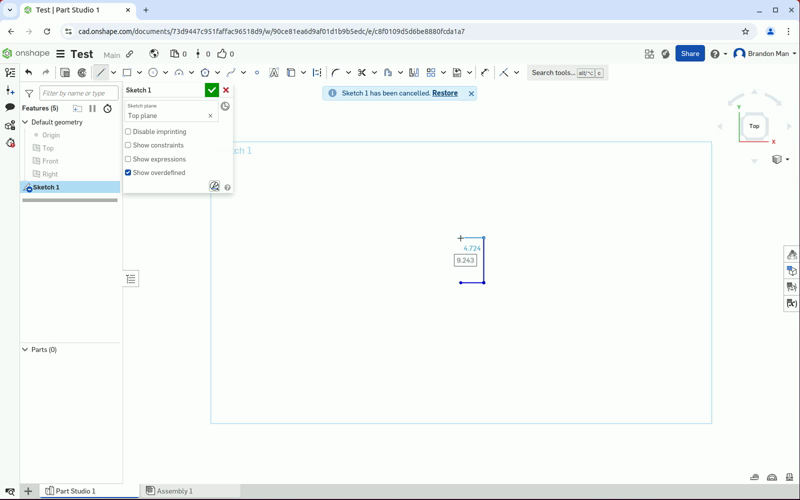
click(460, 237)
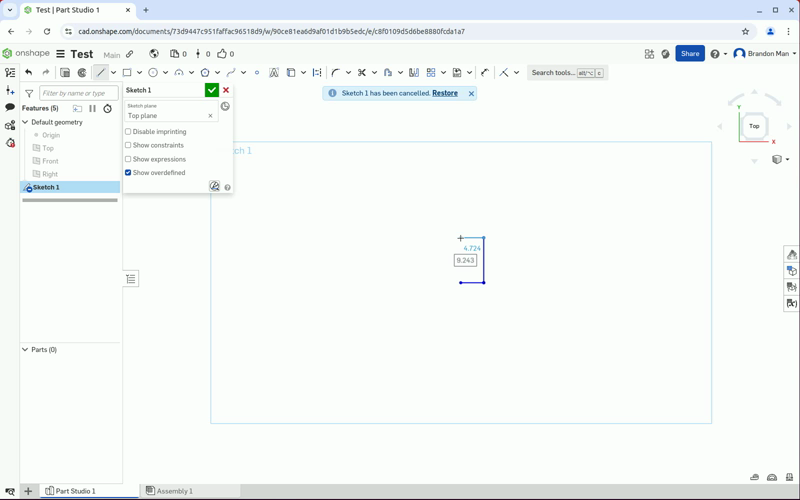
key_up(shift)
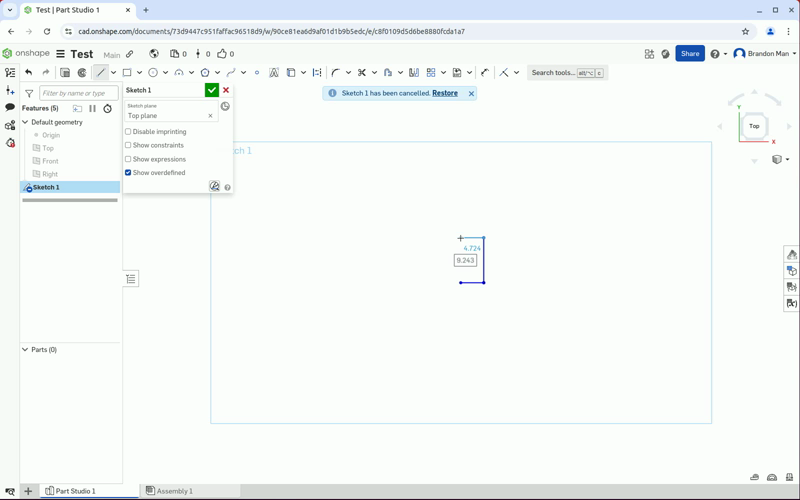
mouse_move(490, 237)
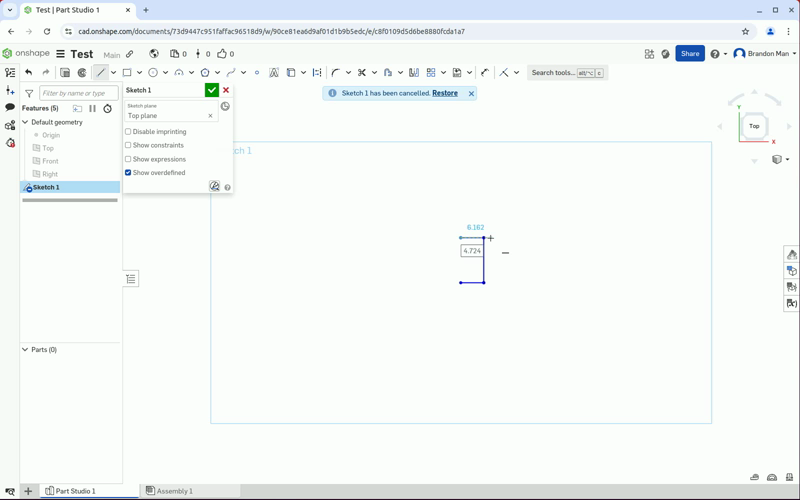
key_down(shift)
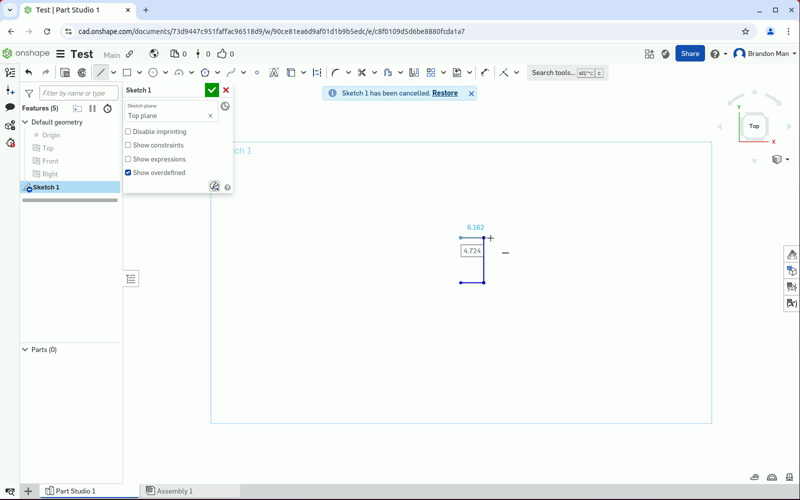
mouse_move(460, 282)
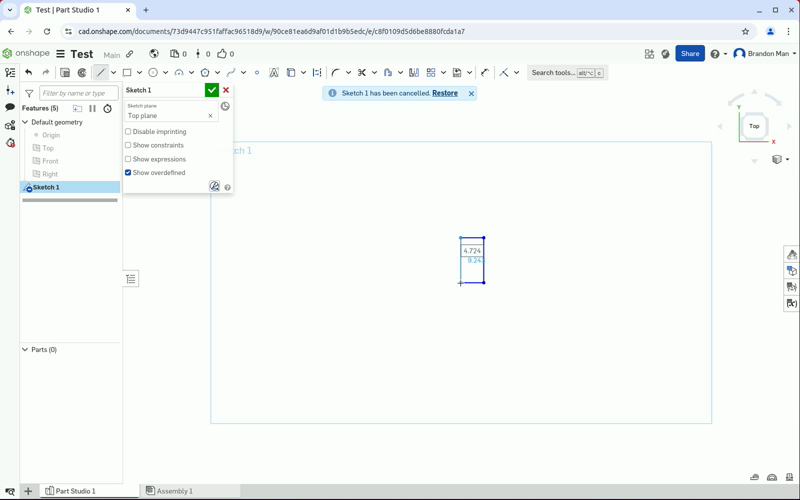
key_up(shift)
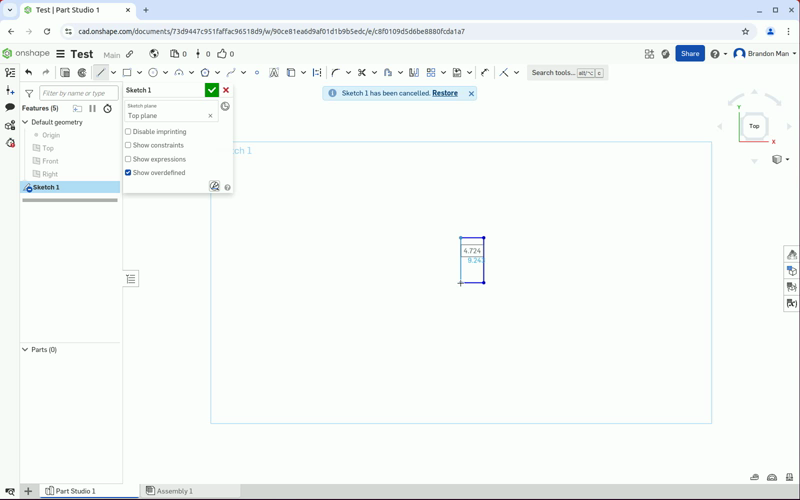
click(460, 282)
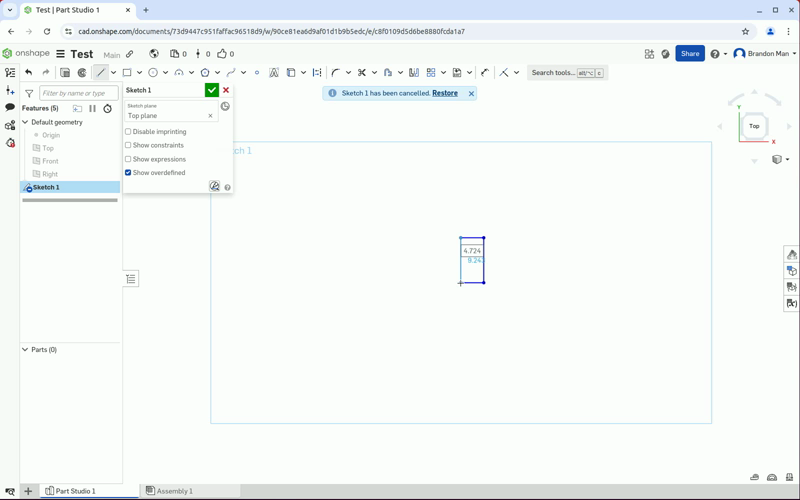
key(esc)
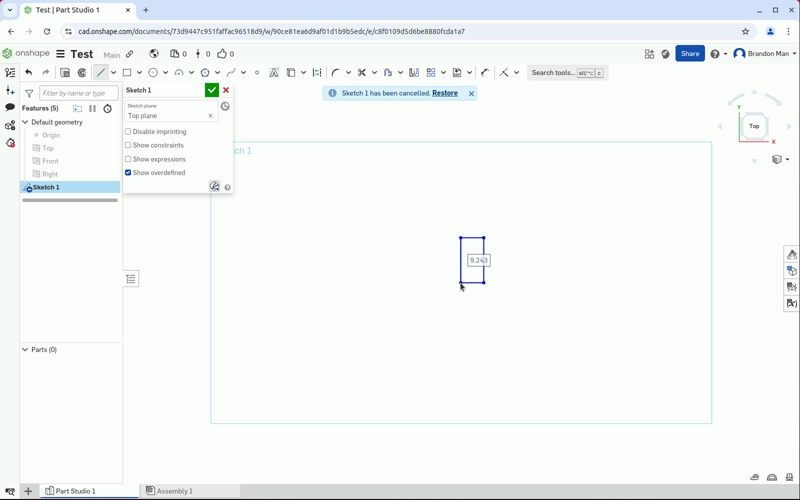
mouse_move(476, 240)
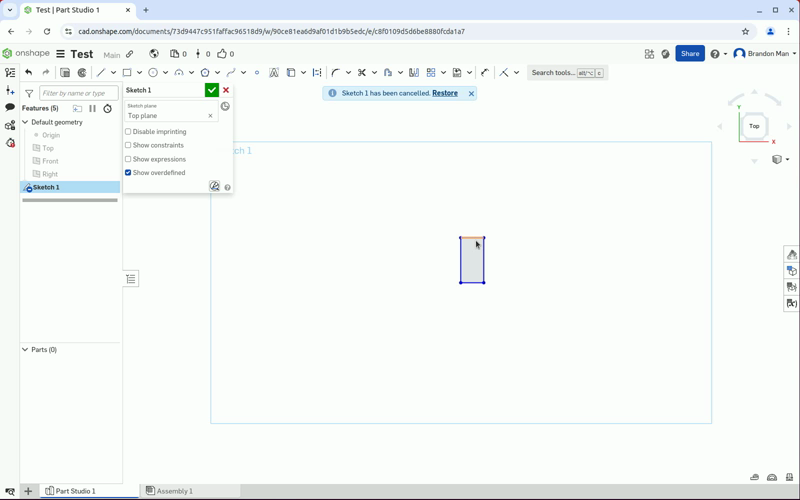
scroll(6)
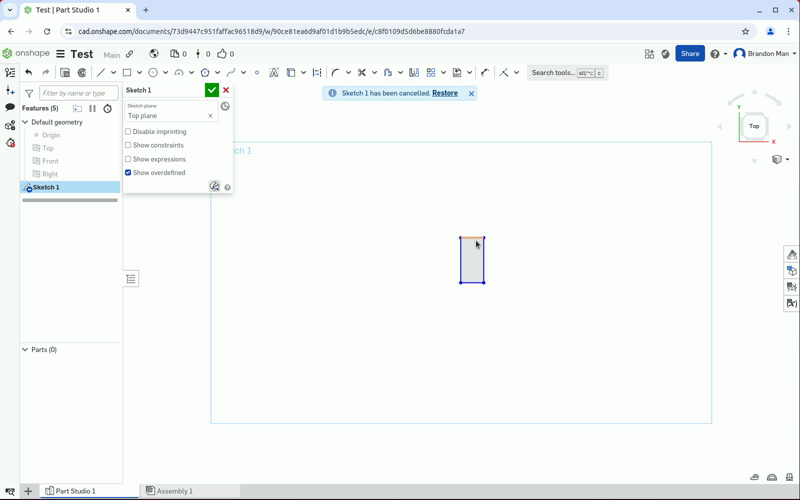
scroll(6)
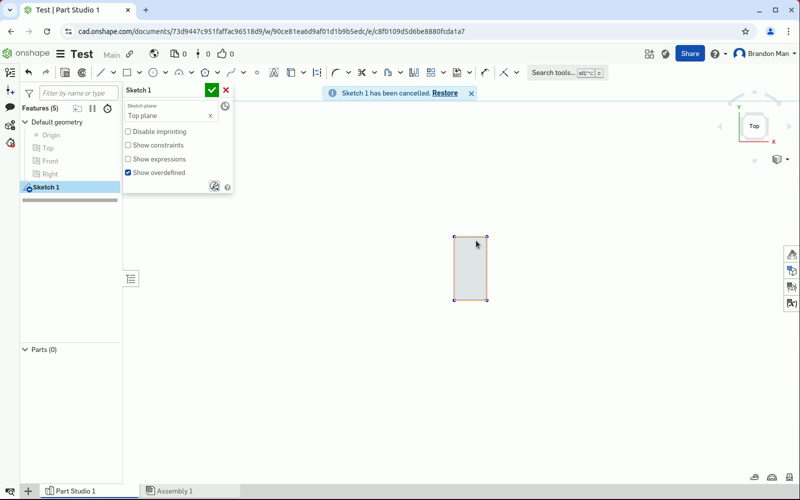
scroll(6)
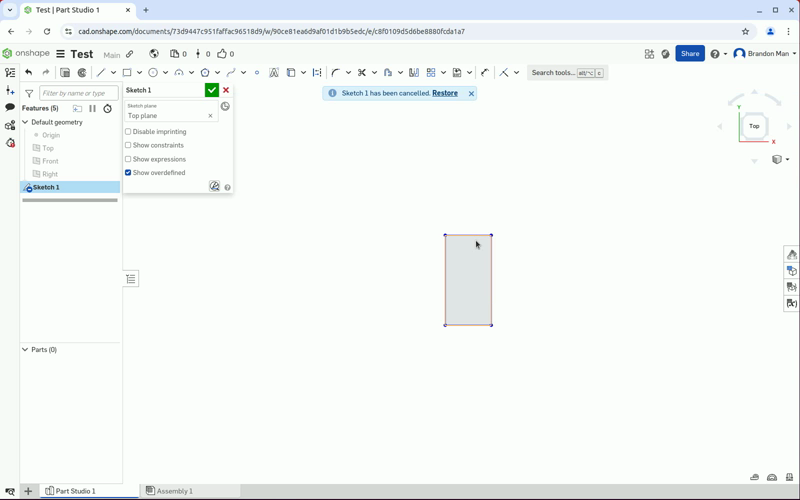
scroll(6)
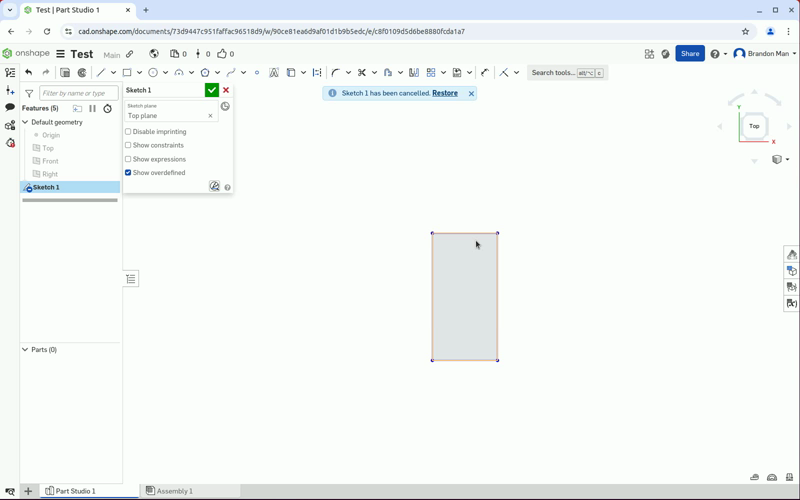
scroll(6)
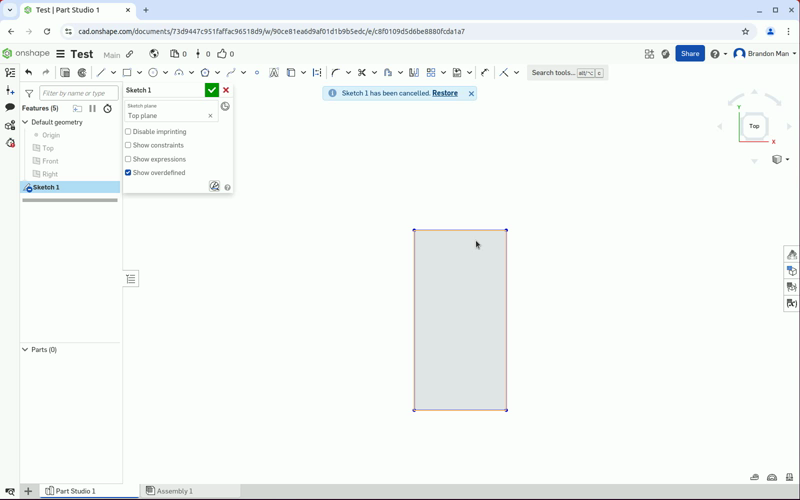
scroll(6)
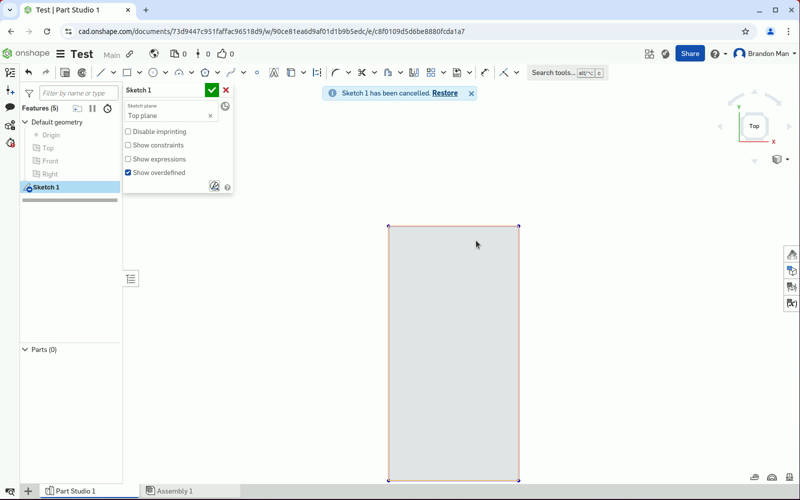
scroll(6)
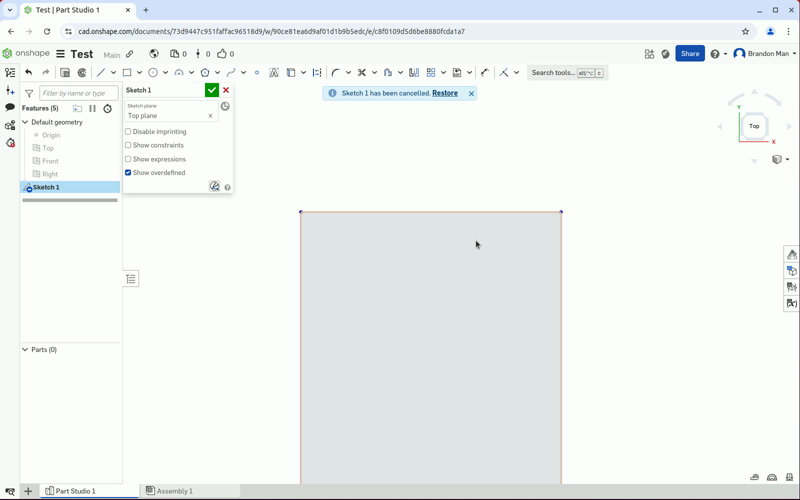
click(476, 240)
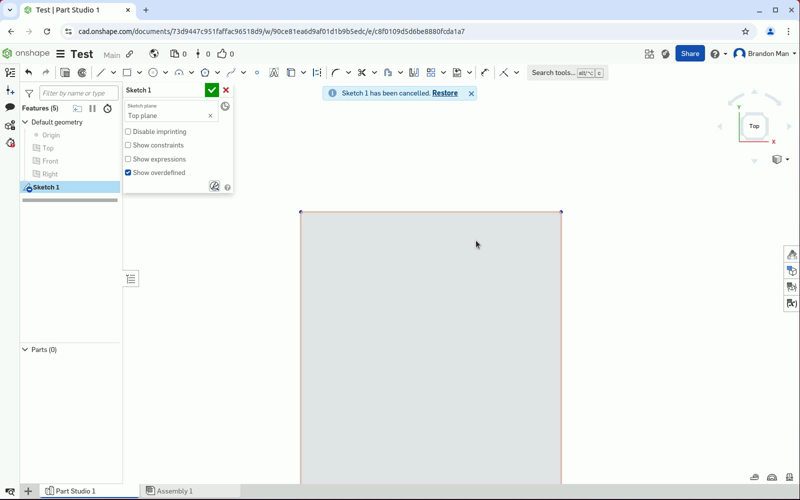
scroll(-6)
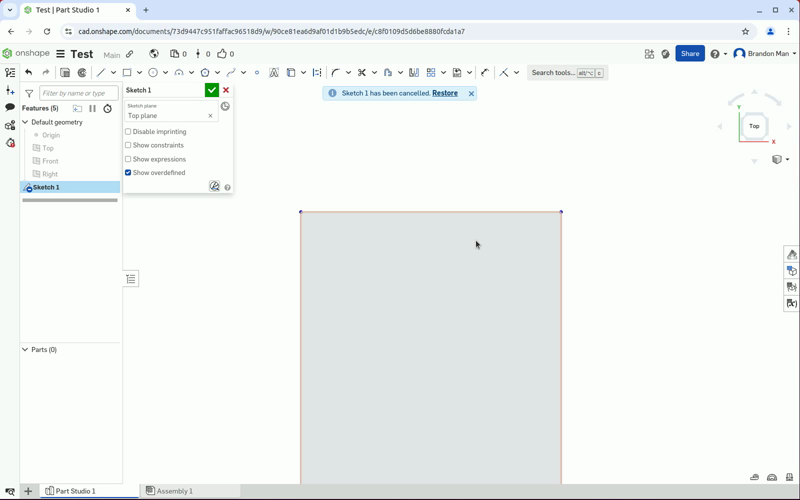
scroll(-6)
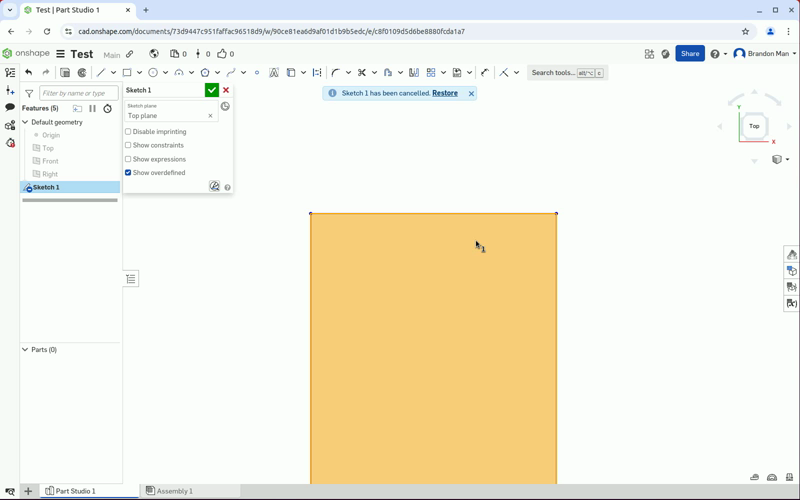
scroll(-6)
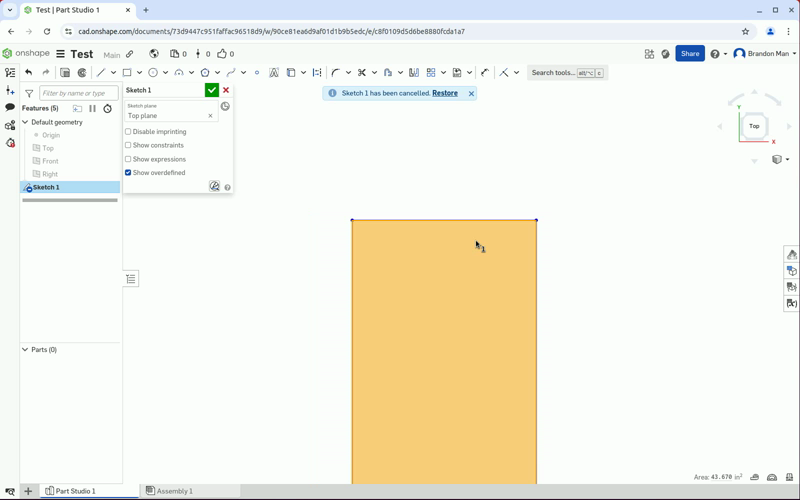
scroll(-6)
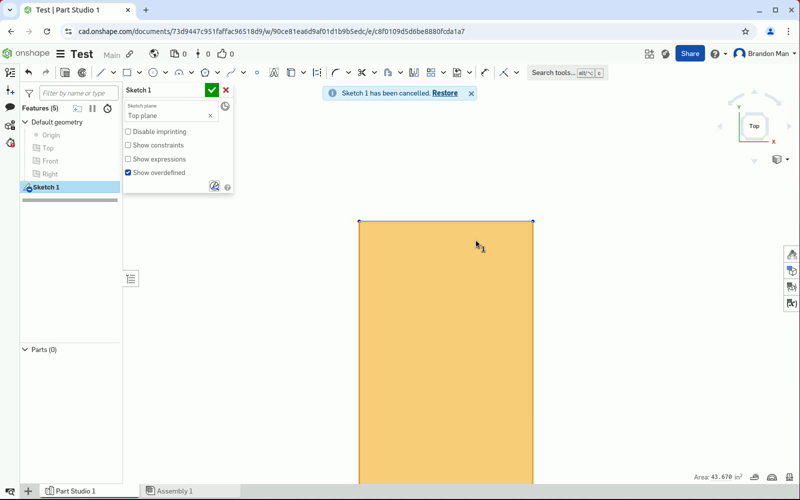
scroll(-6)
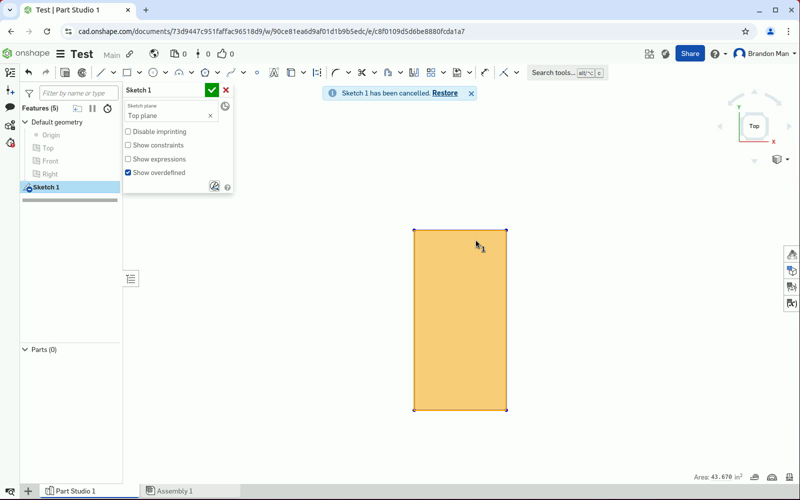
scroll(-6)
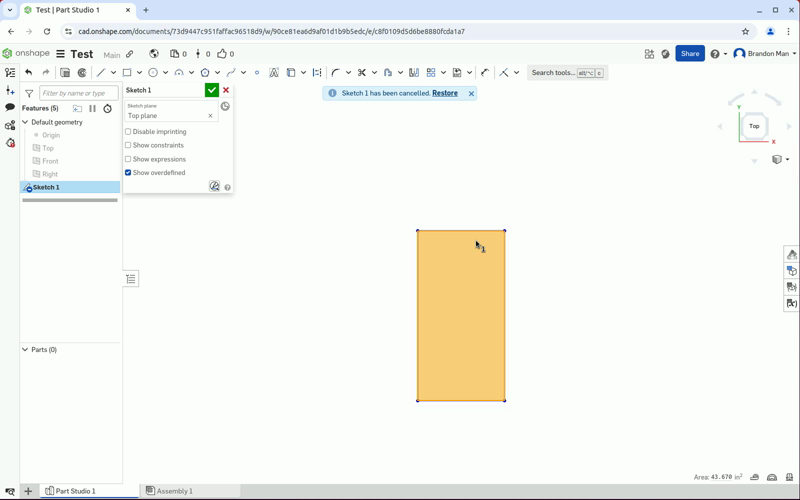
scroll(-6)
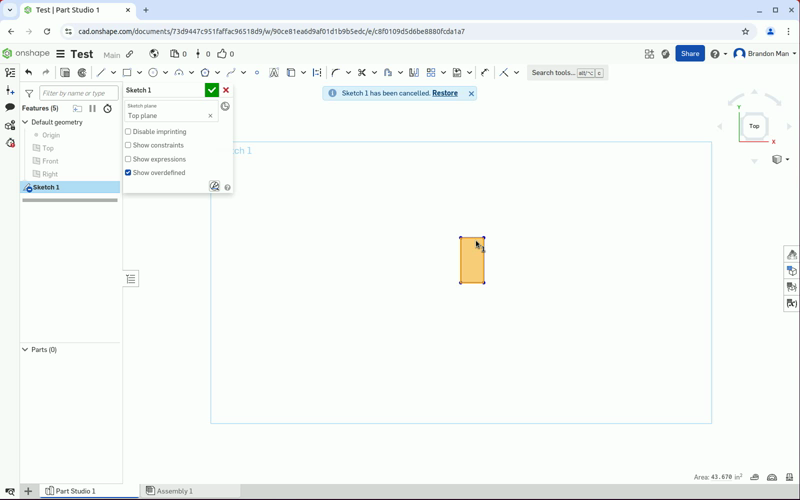
mouse_move(73, 352)
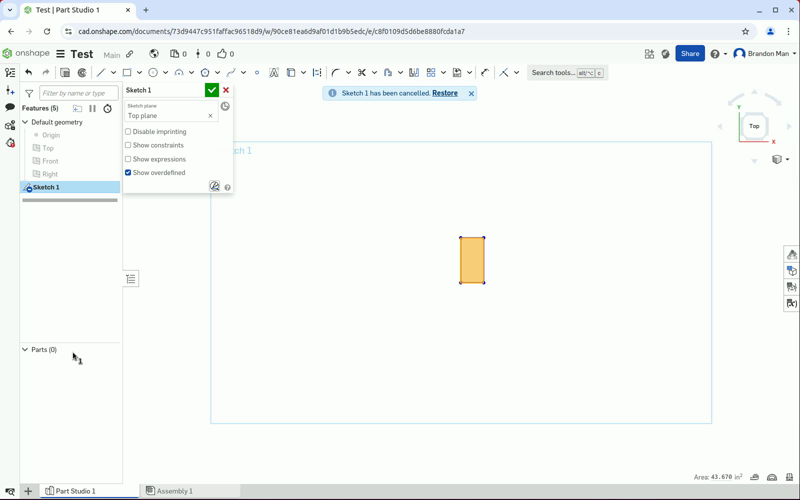
key(shift+y)
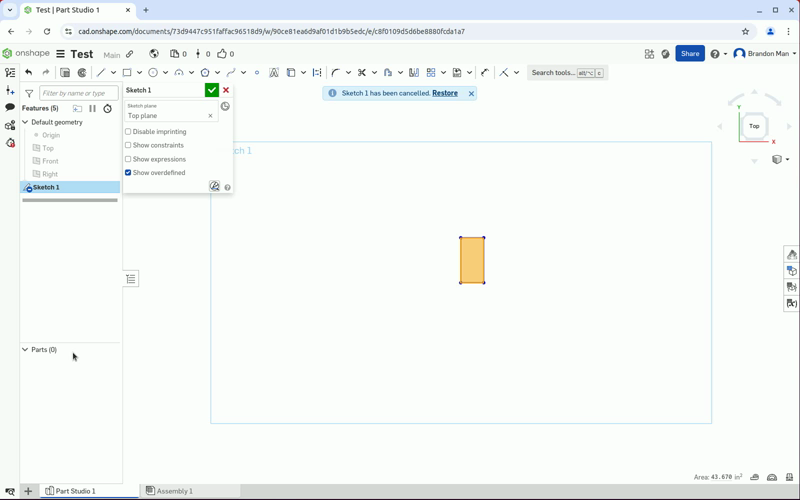
key(shift+e)
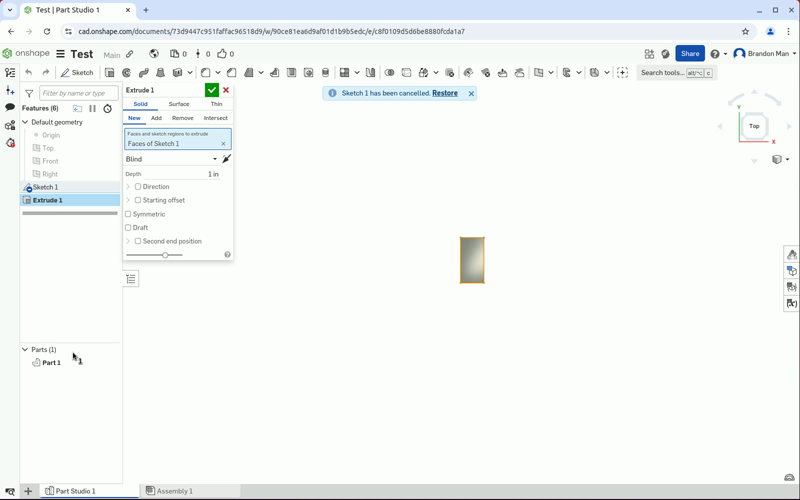
mouse_move(143, 106)
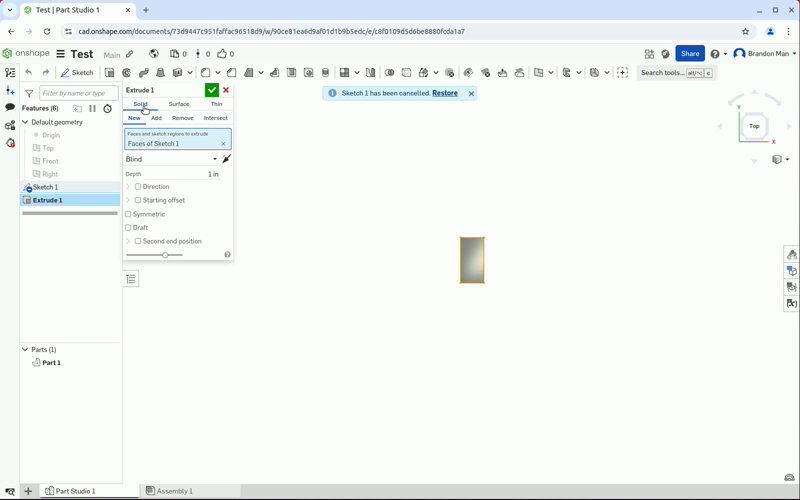
click(143, 106)
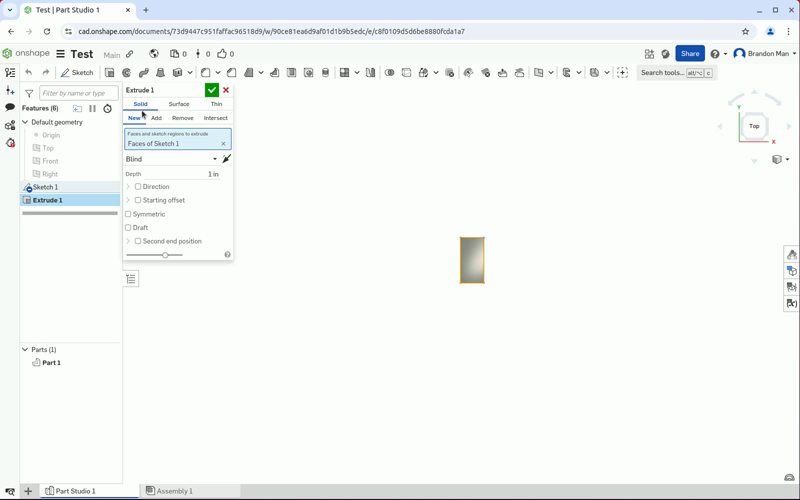
mouse_move(137, 120)
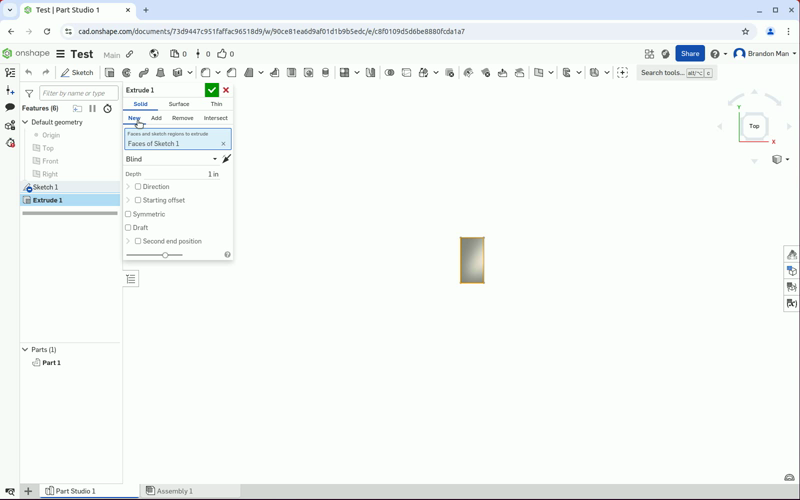
click(137, 120)
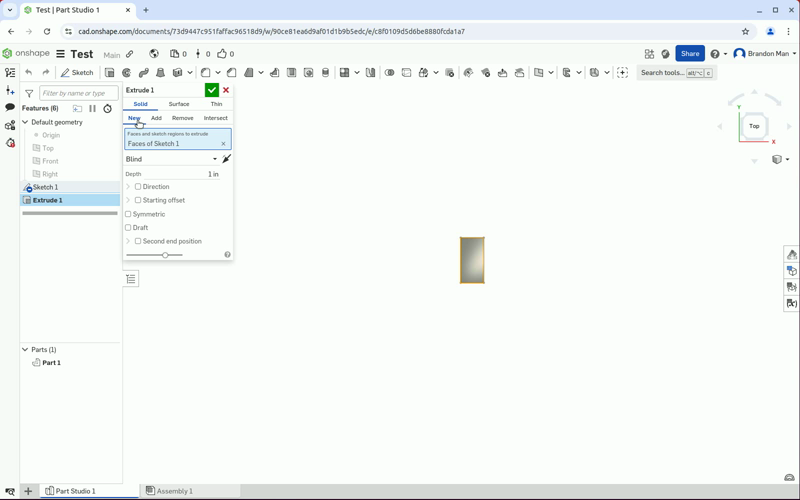
key(tab, 4)
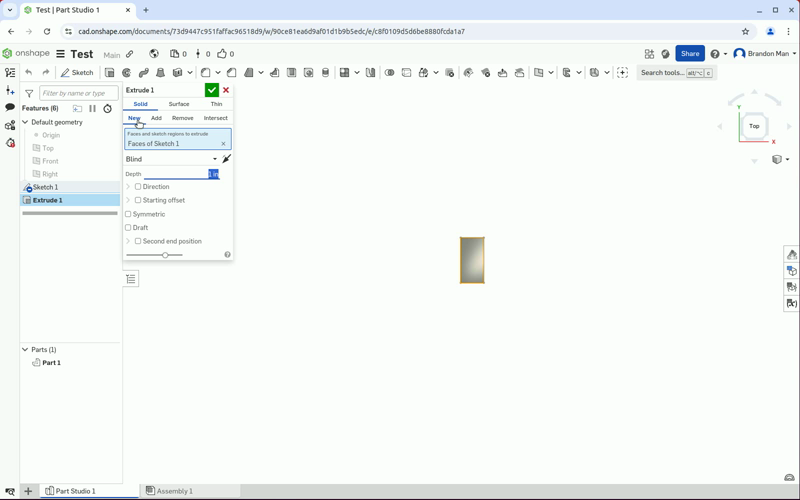
text(13.961)
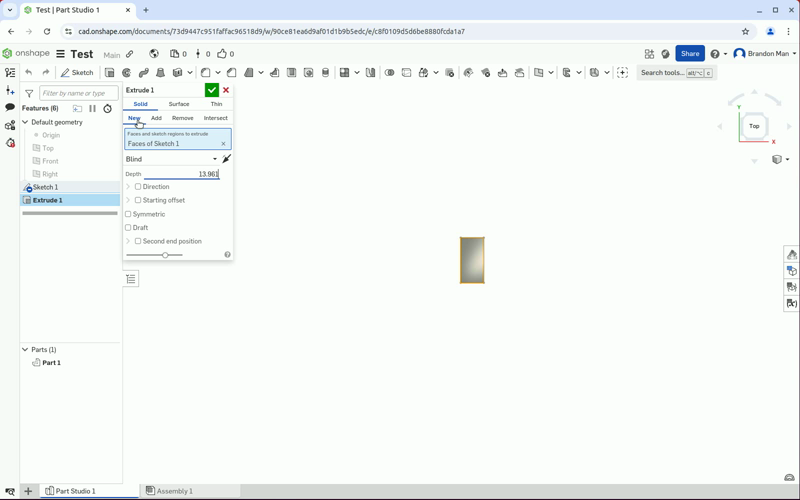
key(enter)
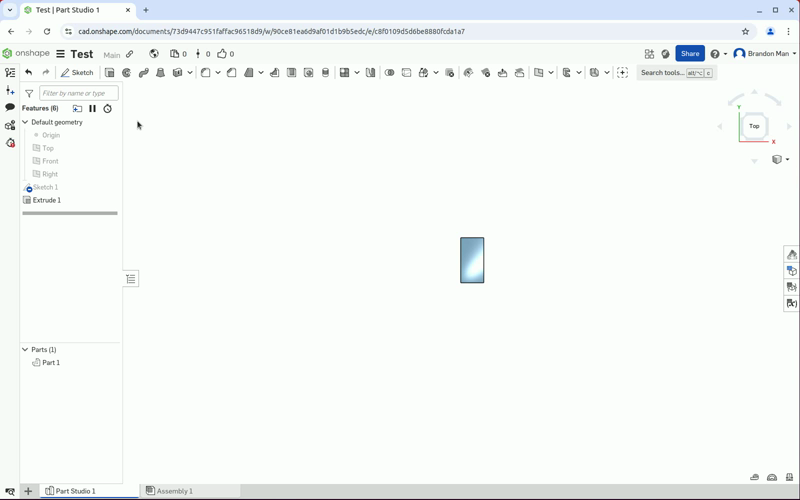
key(shift+h)
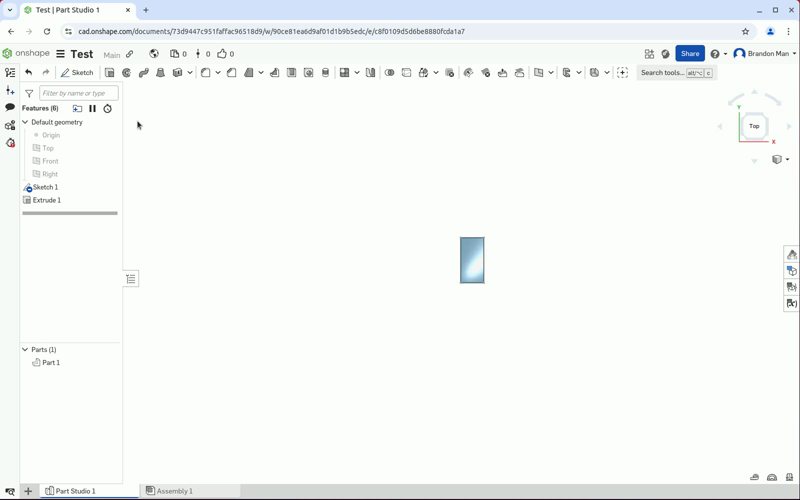
key(shift+h)
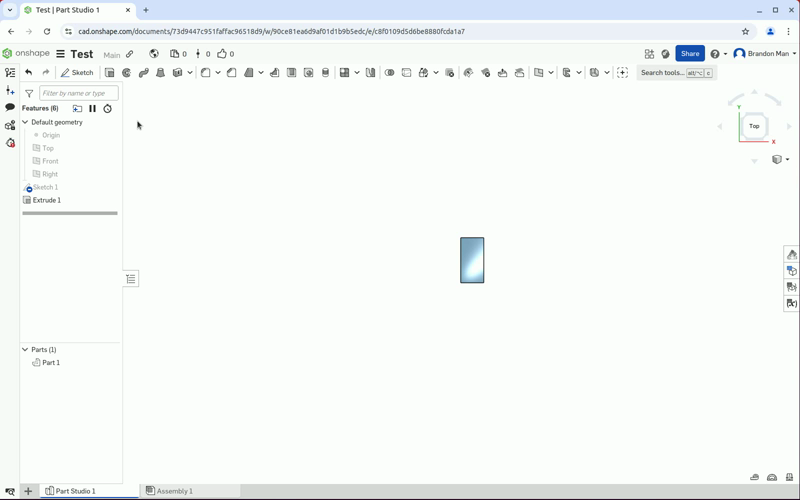
mouse_move(73, 189)
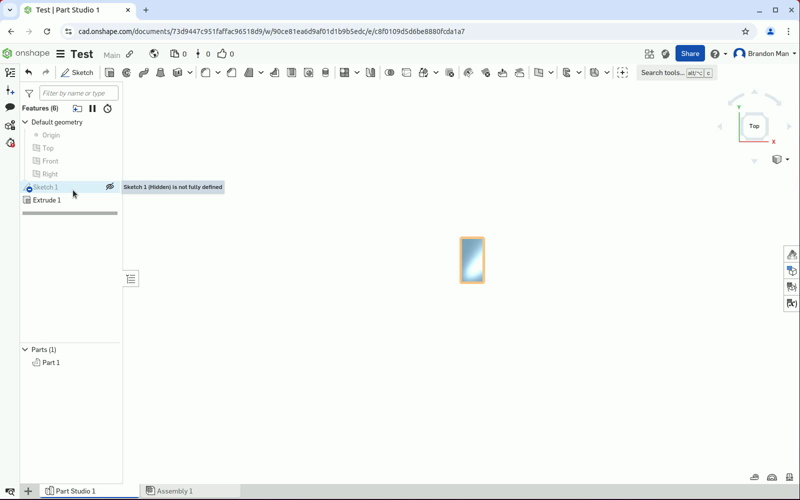
click(73, 189)
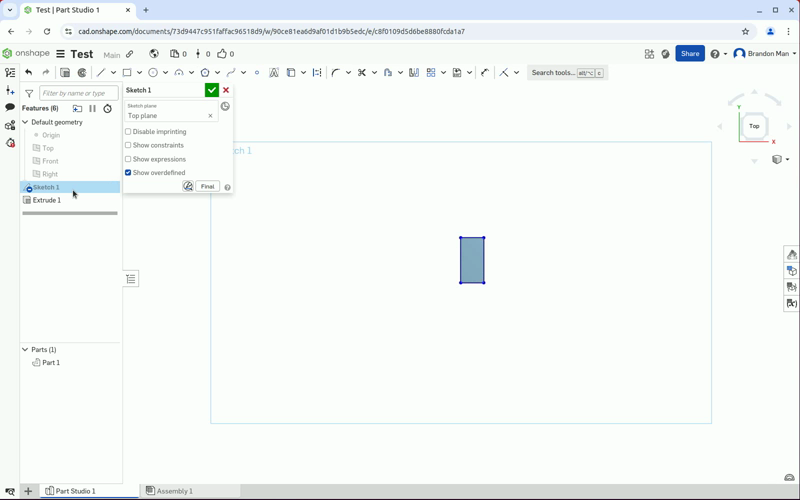
mouse_move(229, 92)
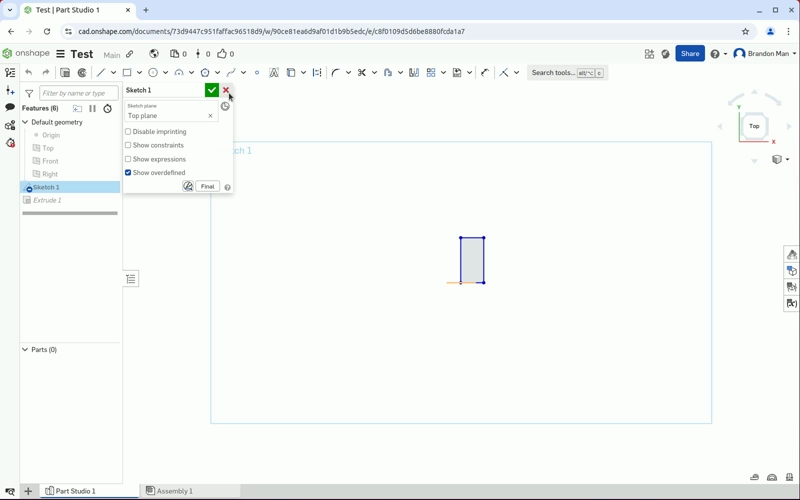
click(229, 92)
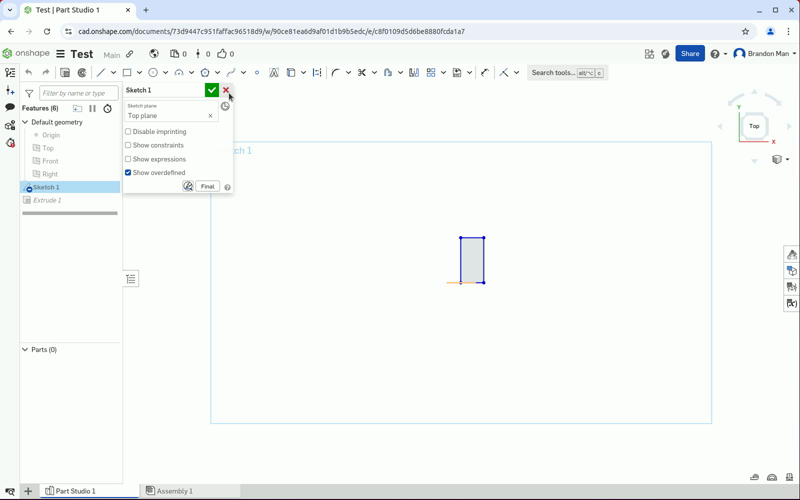
key(shift+s)
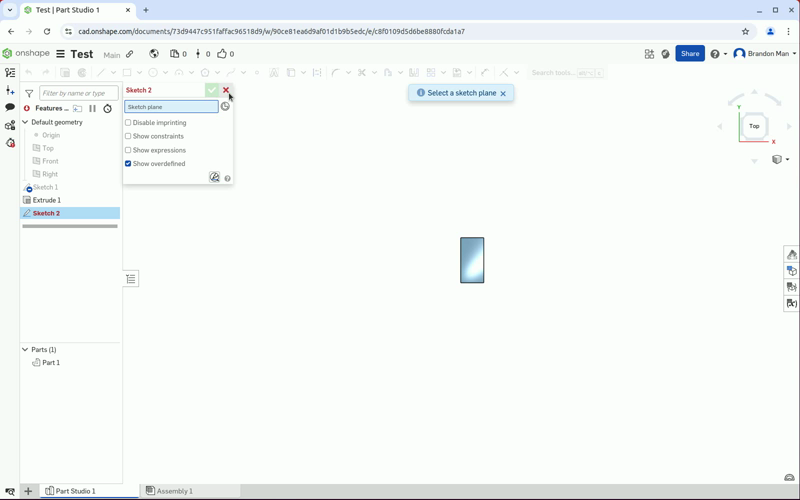
mouse_move(73, 150)
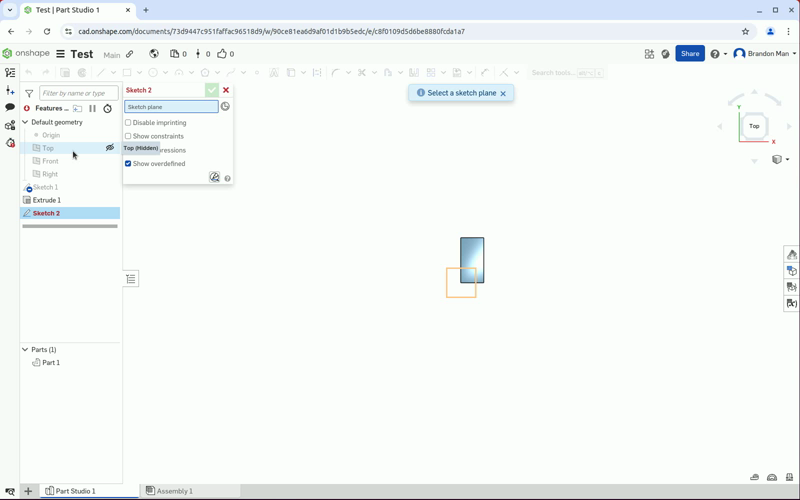
click(73, 150)
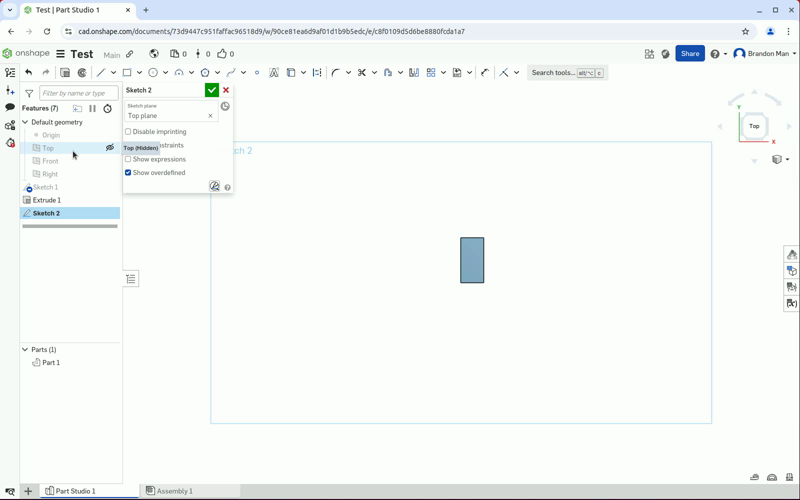
mouse_move(73, 352)
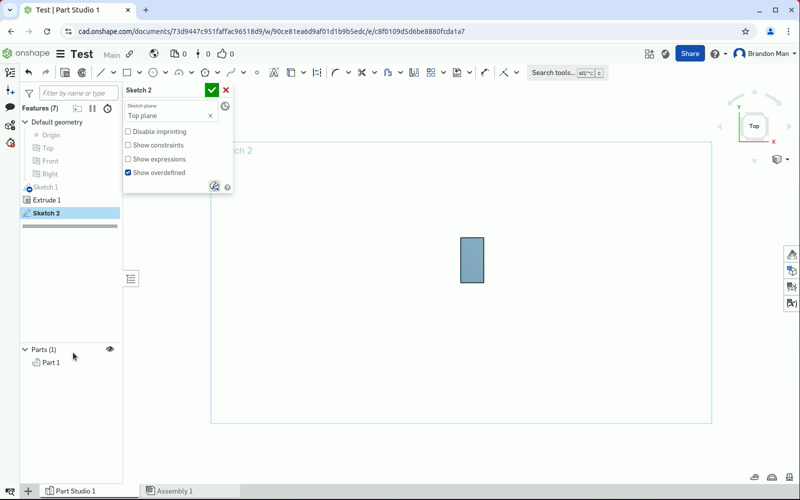
key(y)
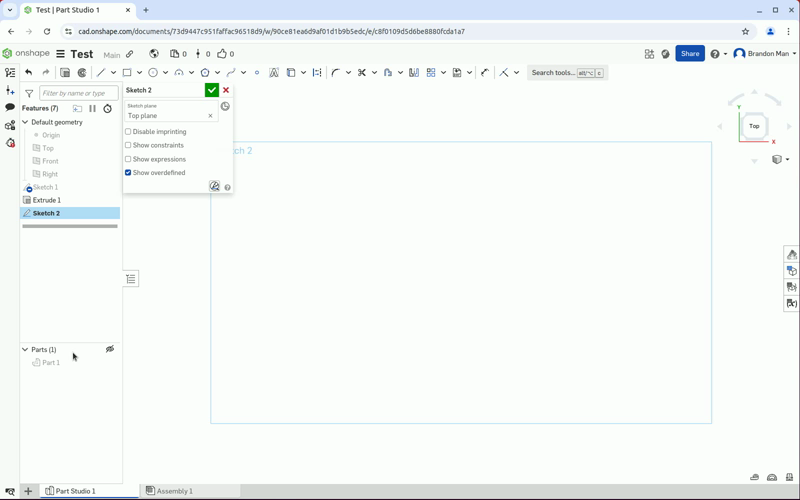
key(l)
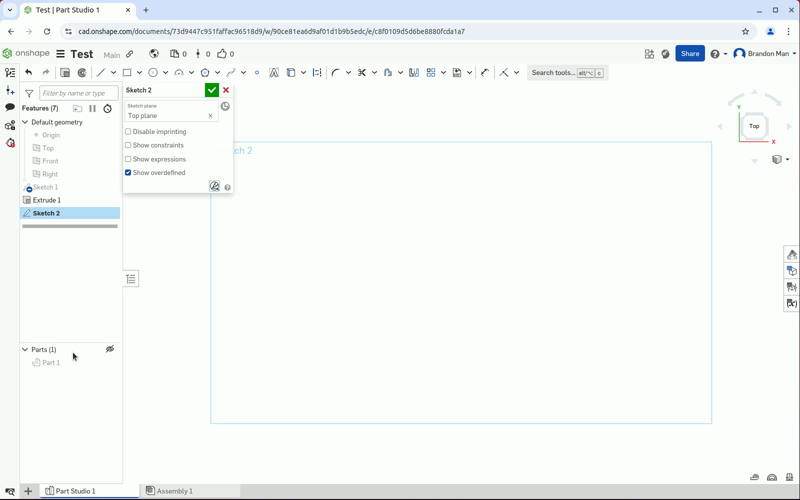
key_down(shift)
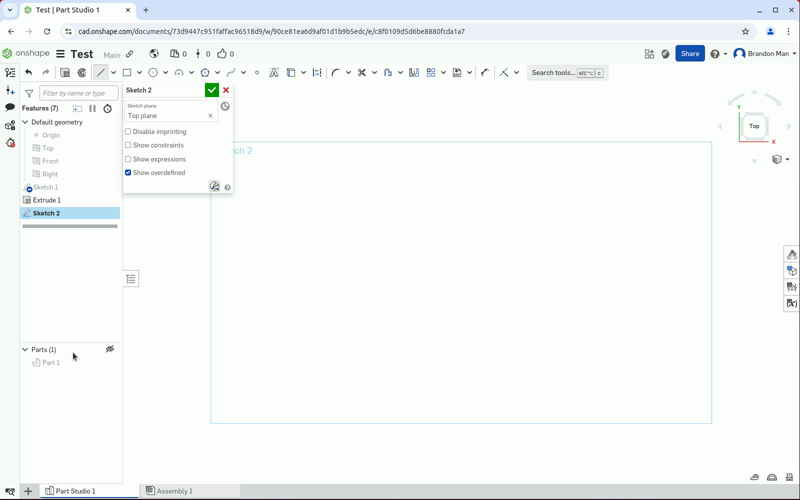
mouse_move(546, 273)
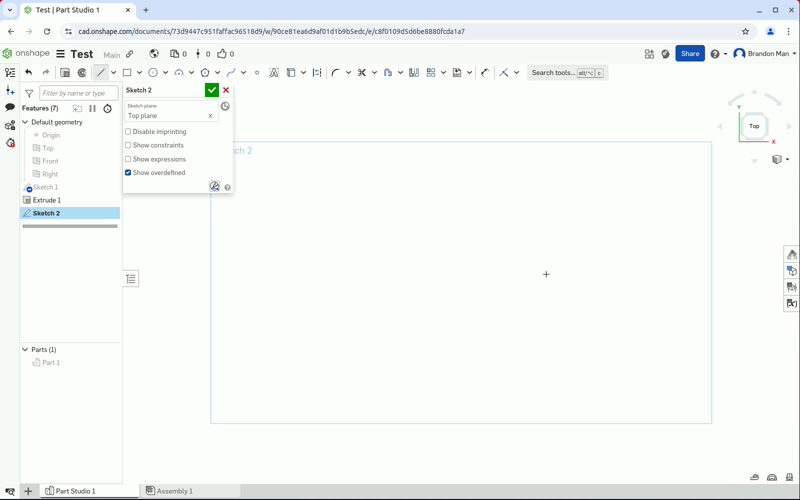
click(546, 273)
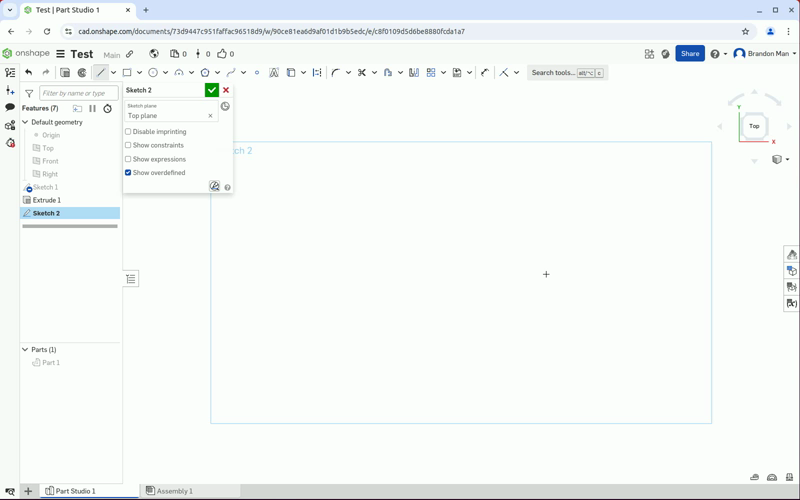
key_up(shift)
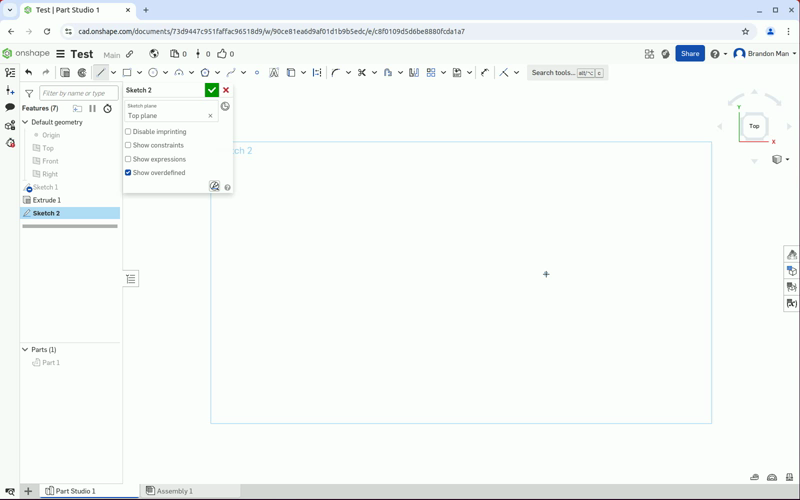
key_down(shift)
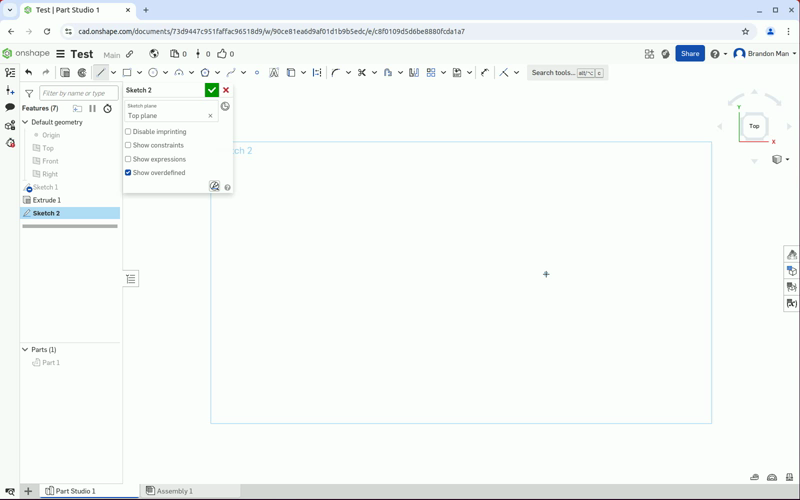
mouse_move(576, 273)
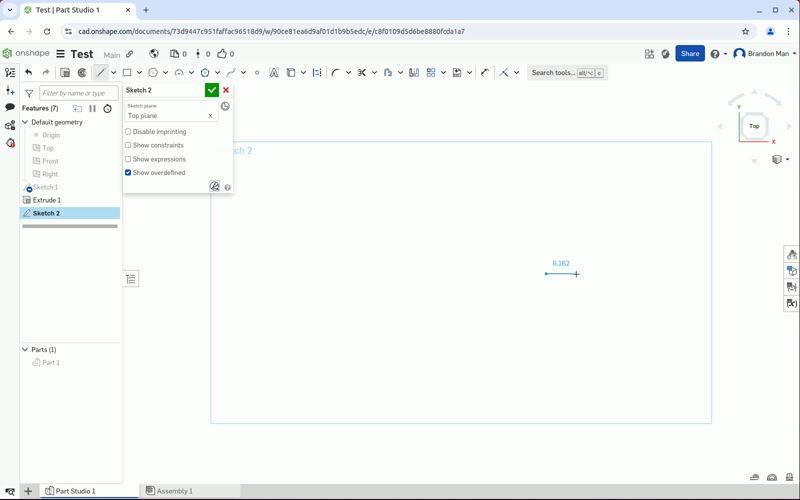
mouse_move(555, 273)
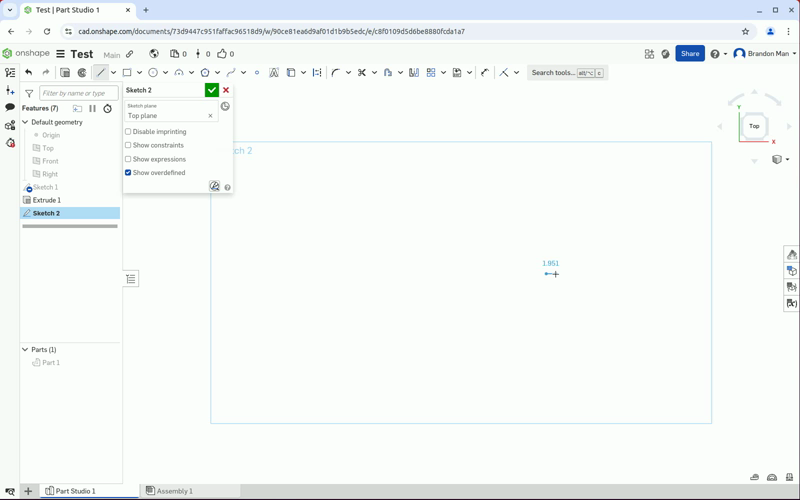
click(555, 273)
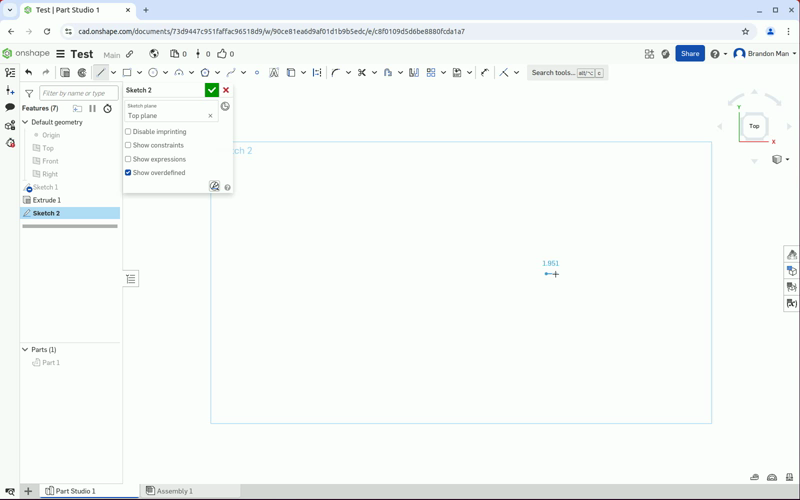
key_up(shift)
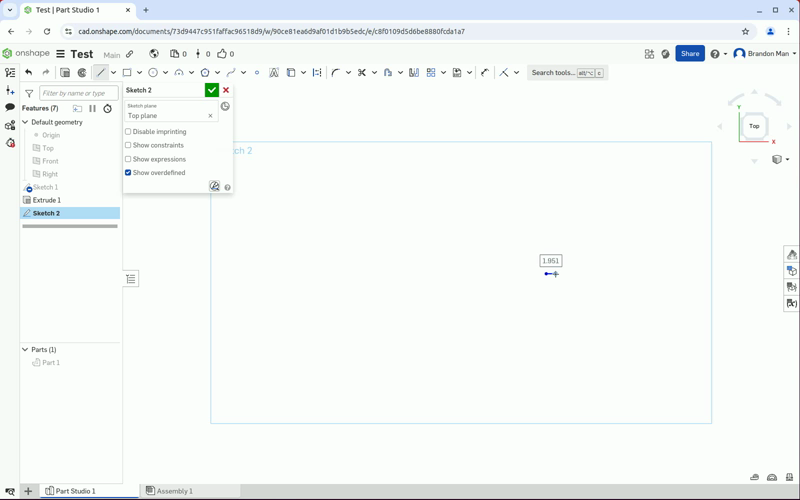
key_down(shift)
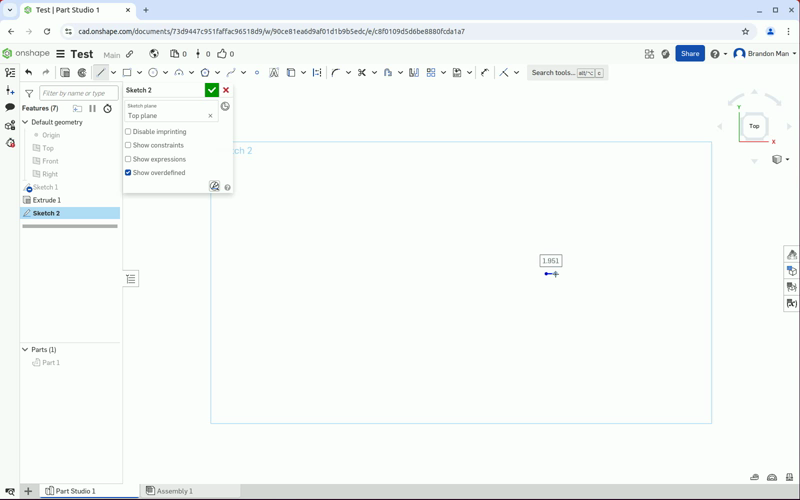
mouse_move(585, 273)
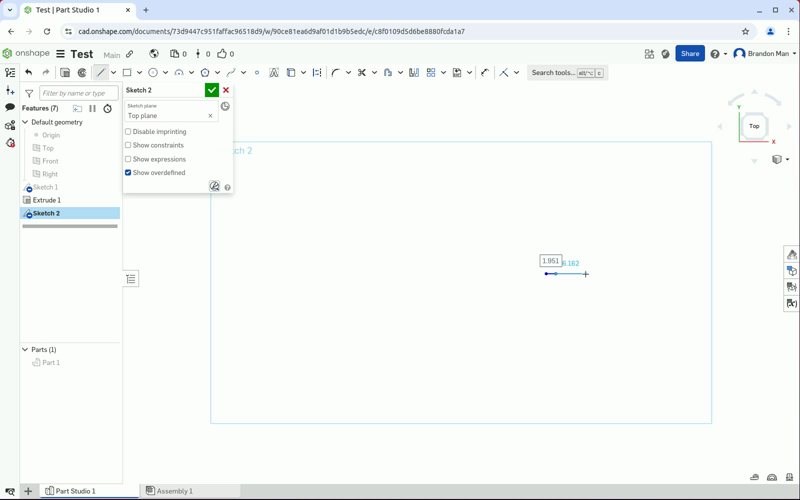
mouse_move(555, 301)
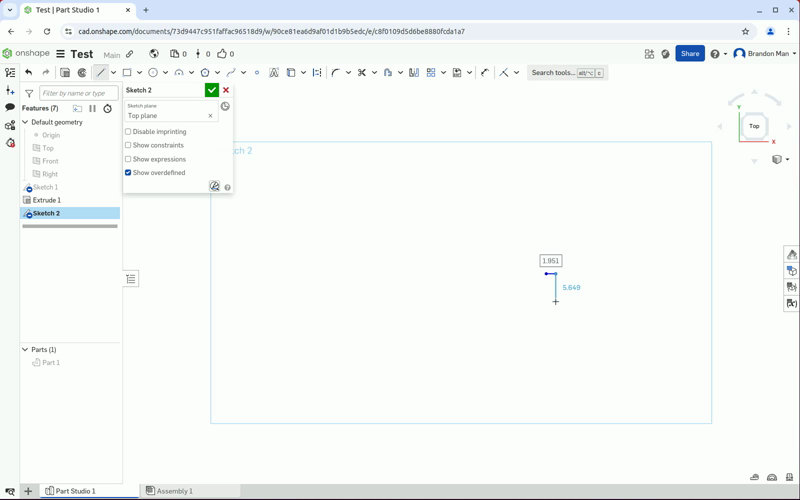
click(555, 301)
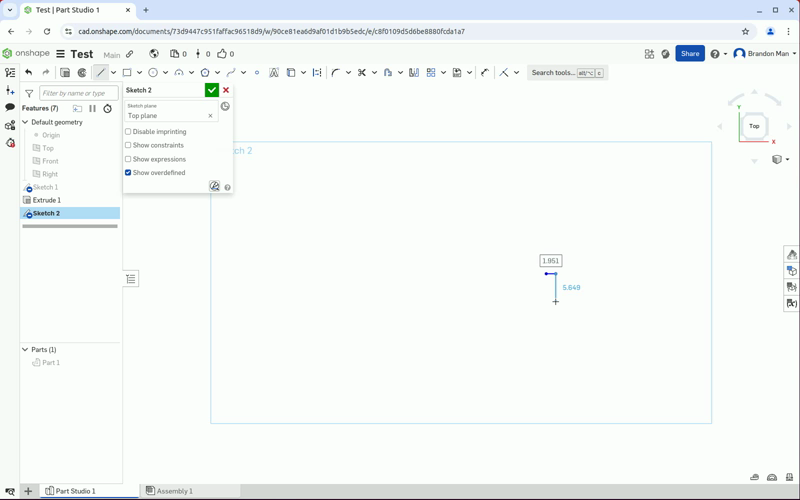
key_up(shift)
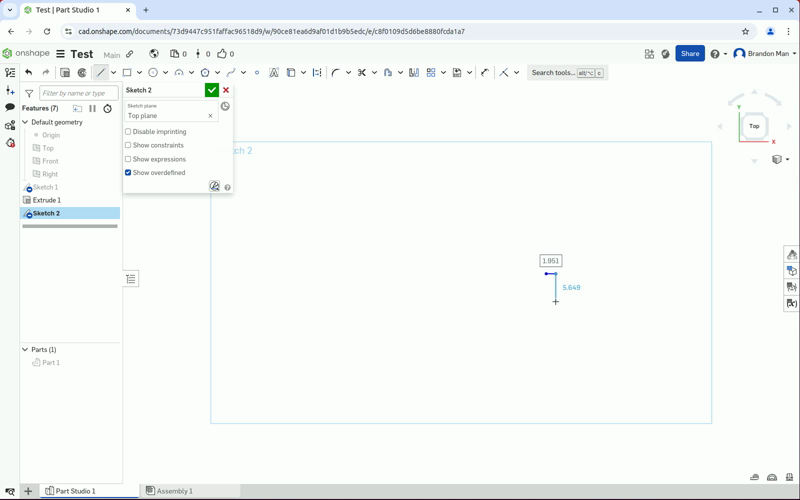
key_down(shift)
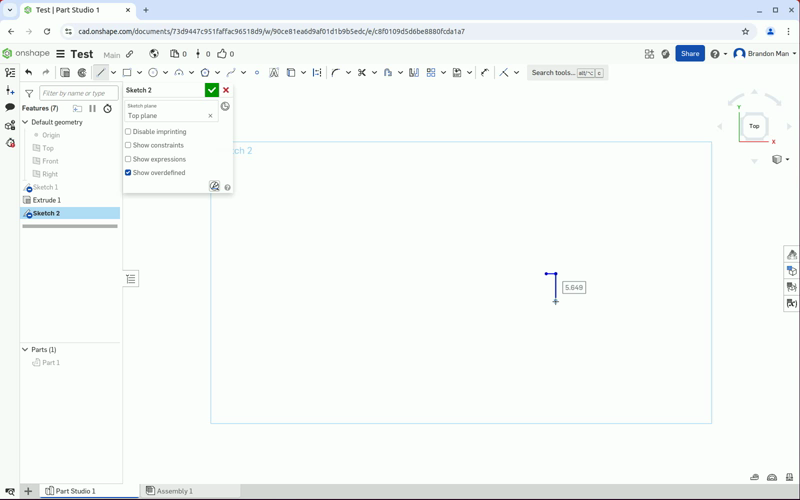
mouse_move(585, 301)
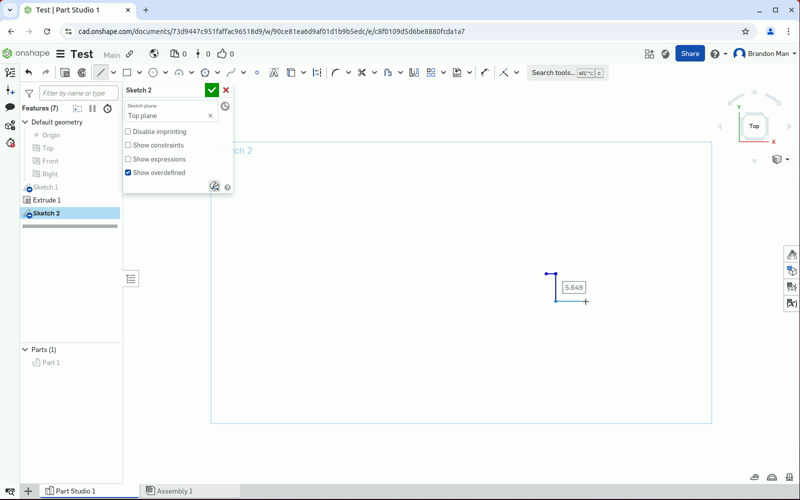
mouse_move(573, 301)
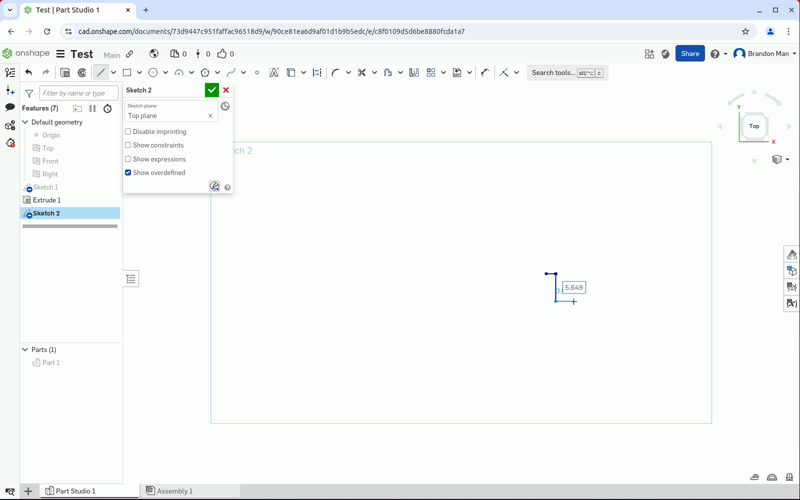
click(573, 301)
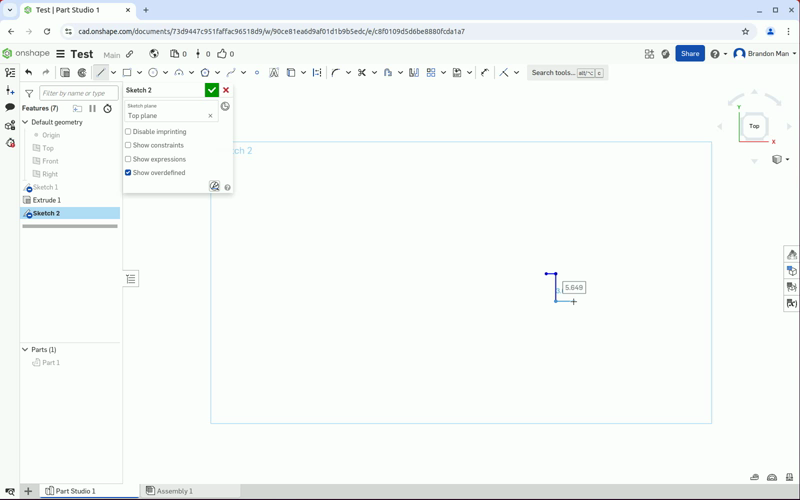
key_up(shift)
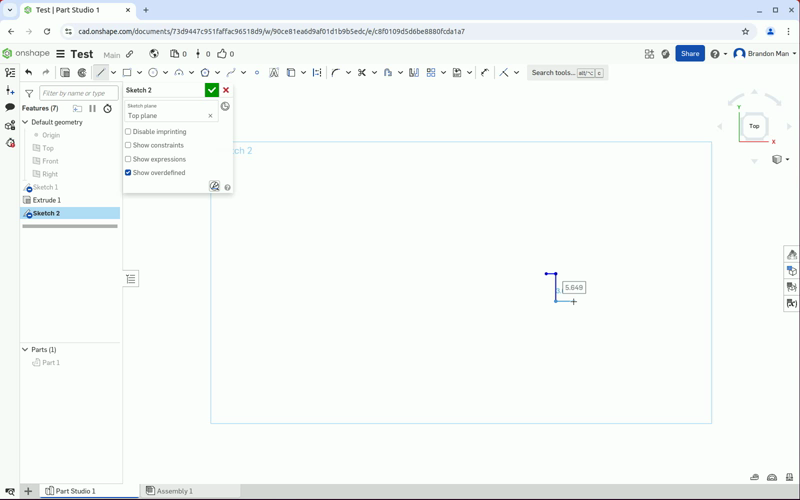
key_down(shift)
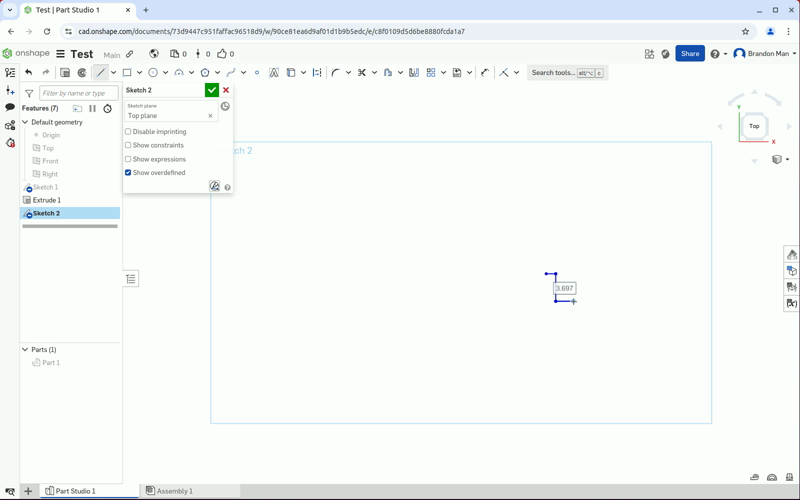
mouse_move(573, 236)
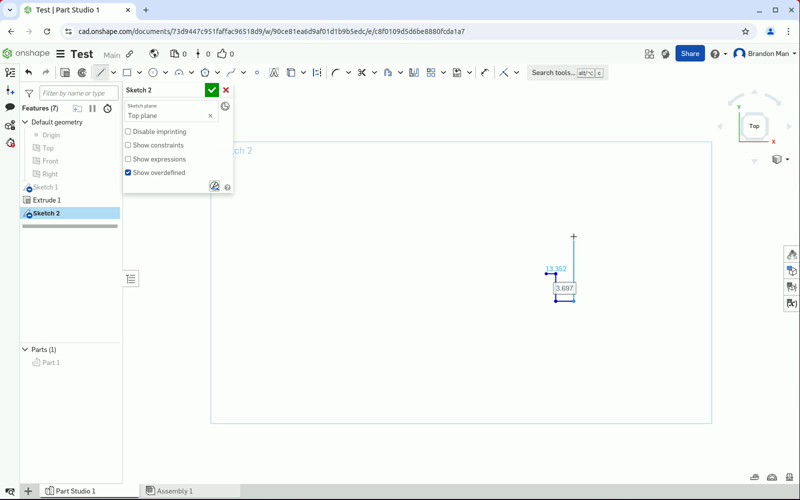
click(573, 236)
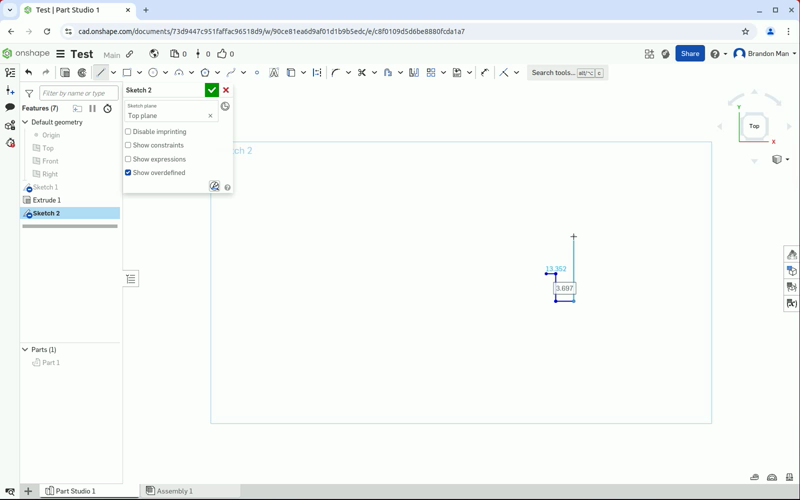
key_up(shift)
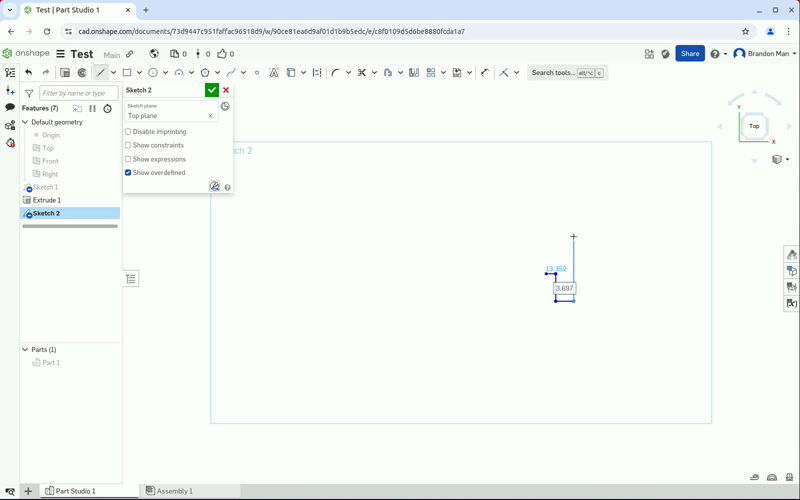
key_down(shift)
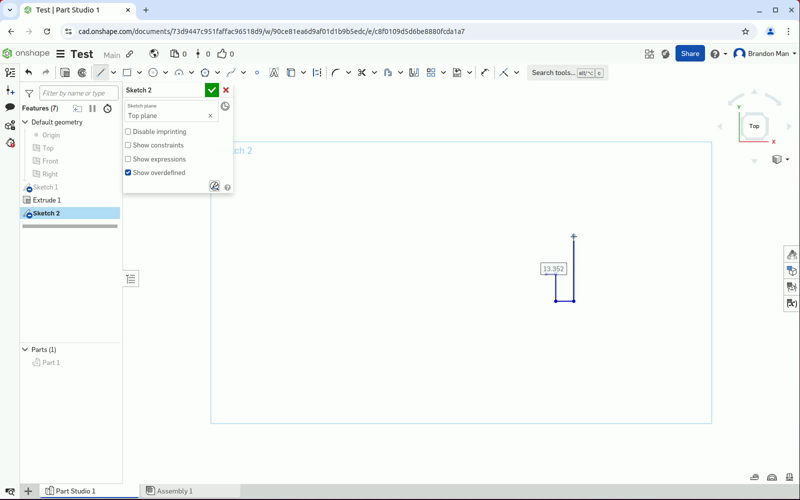
mouse_move(589, 236)
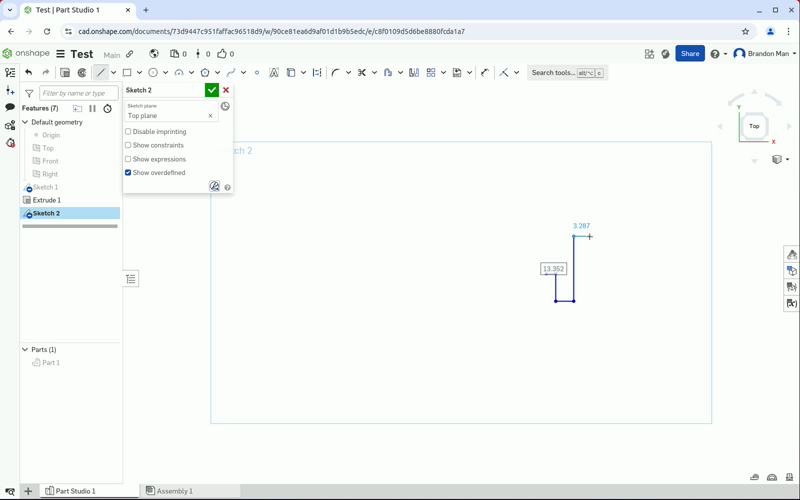
mouse_move(546, 236)
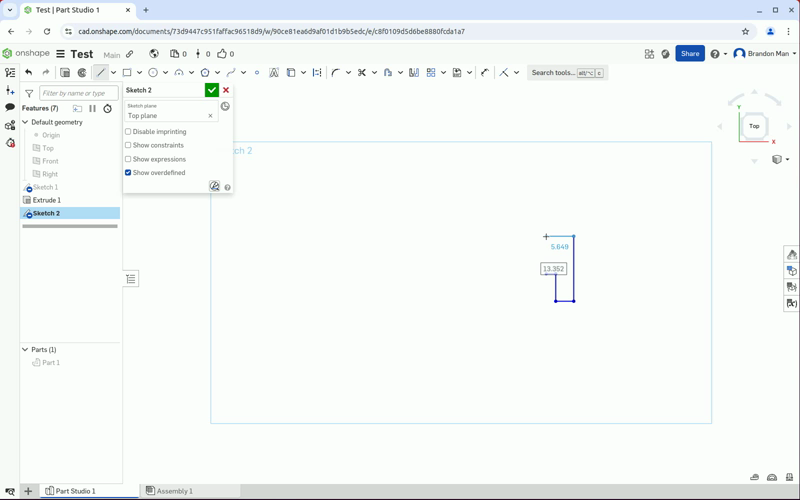
click(546, 236)
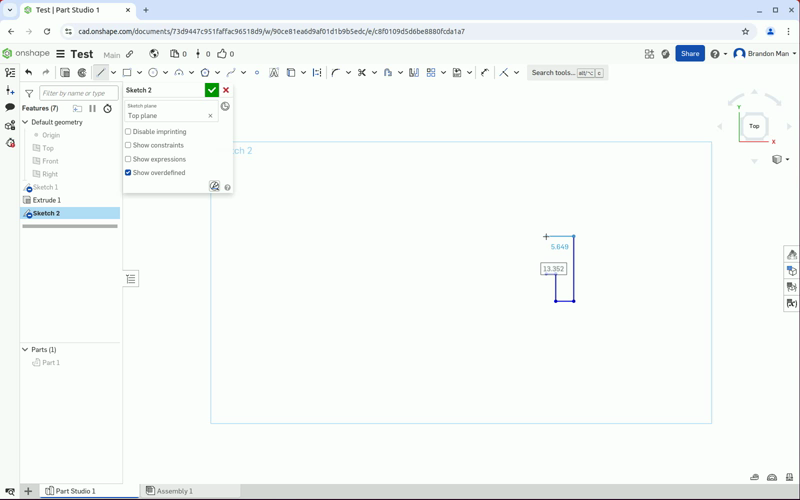
key_up(shift)
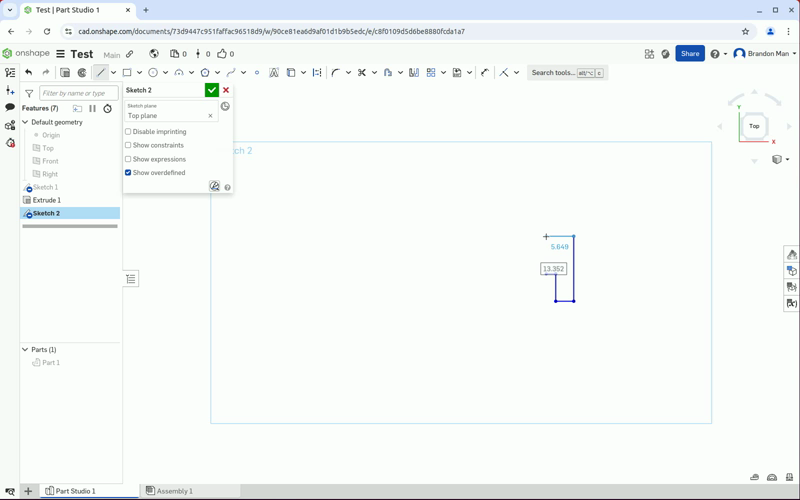
mouse_move(576, 236)
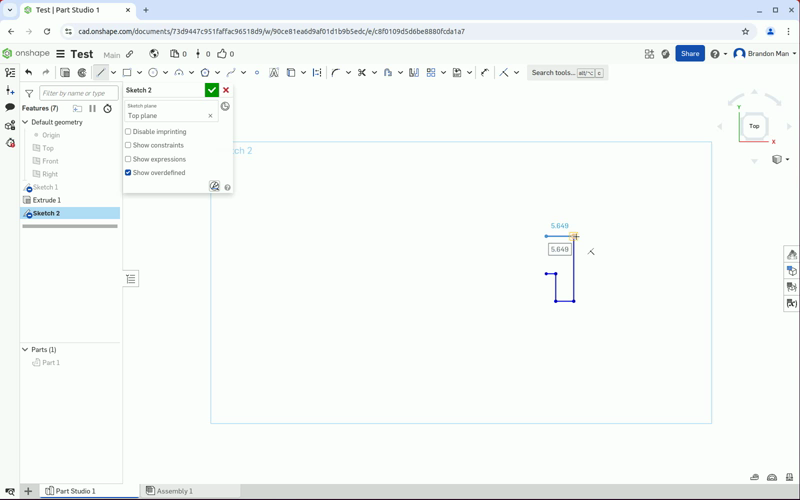
key_down(shift)
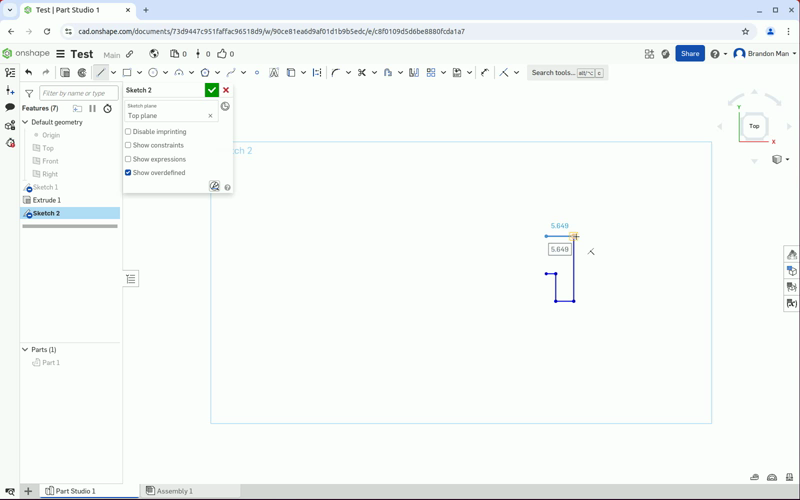
mouse_move(546, 273)
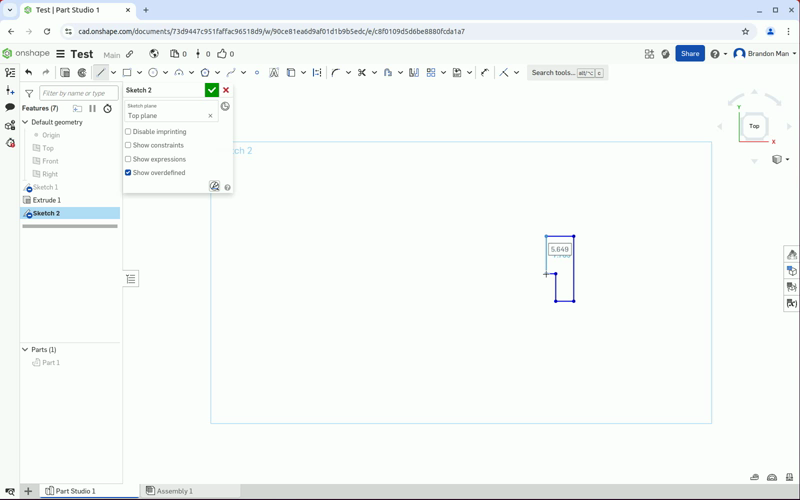
key_up(shift)
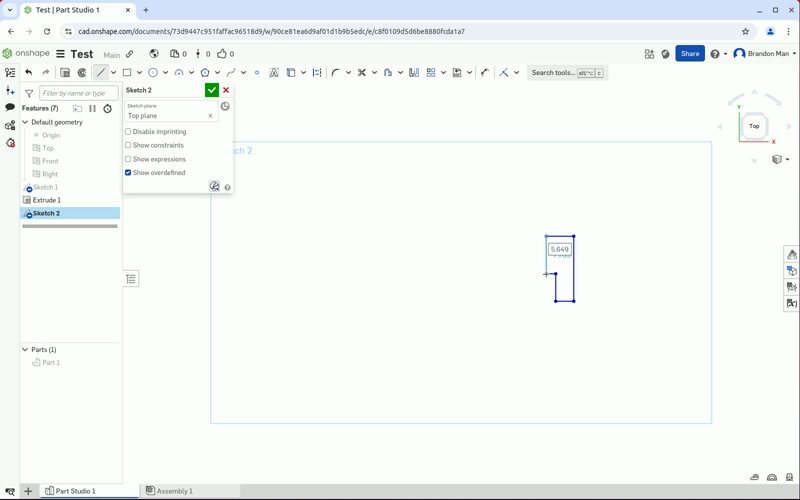
click(546, 273)
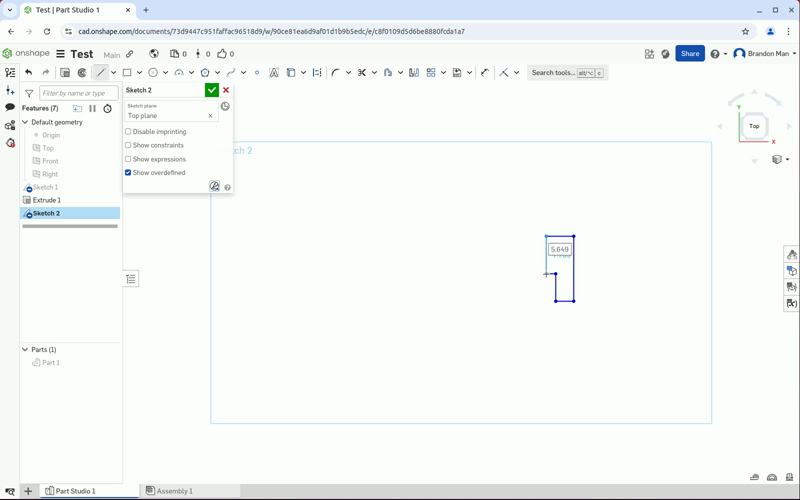
key(esc)
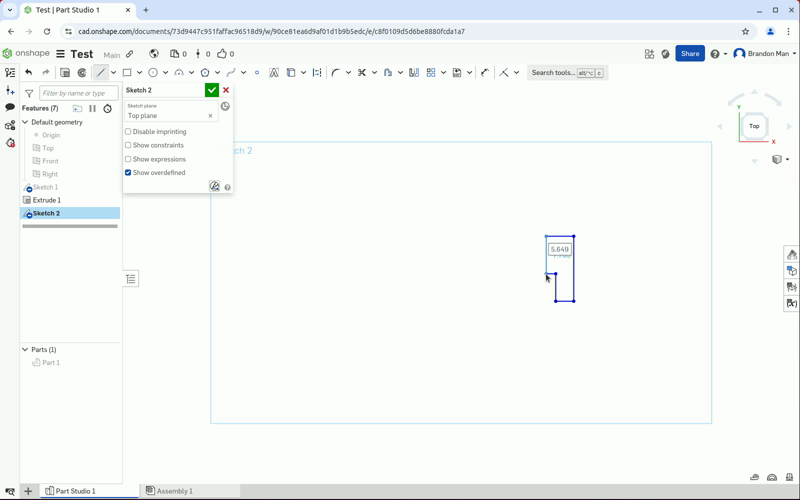
mouse_move(570, 274)
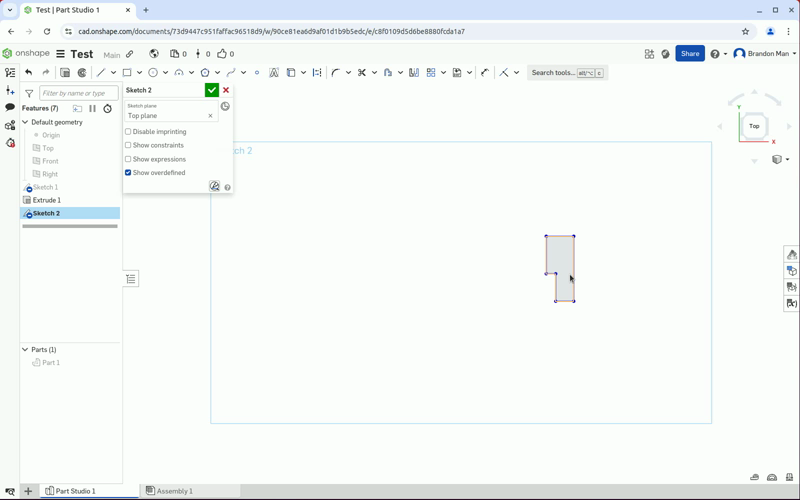
scroll(6)
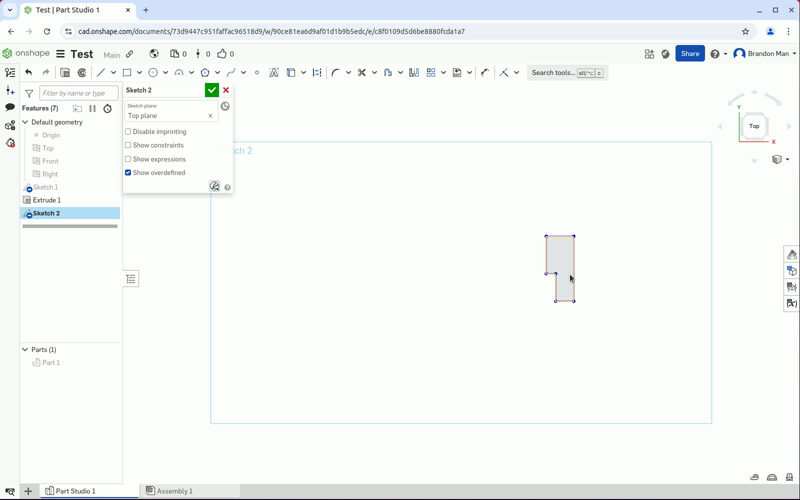
scroll(6)
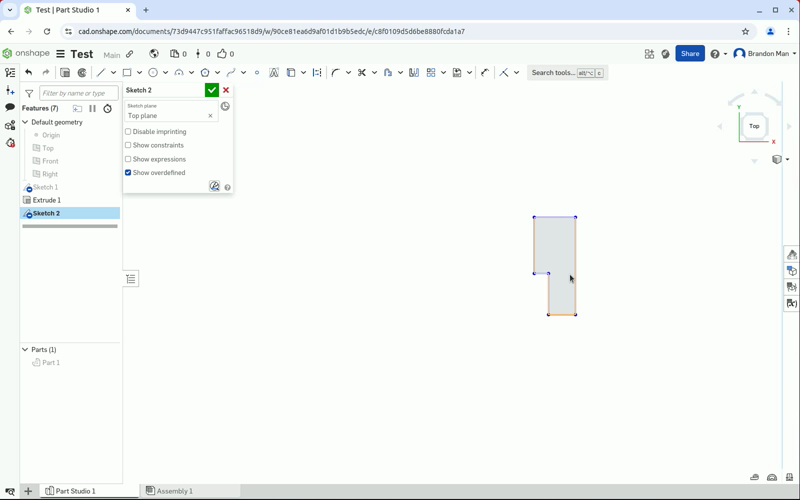
scroll(6)
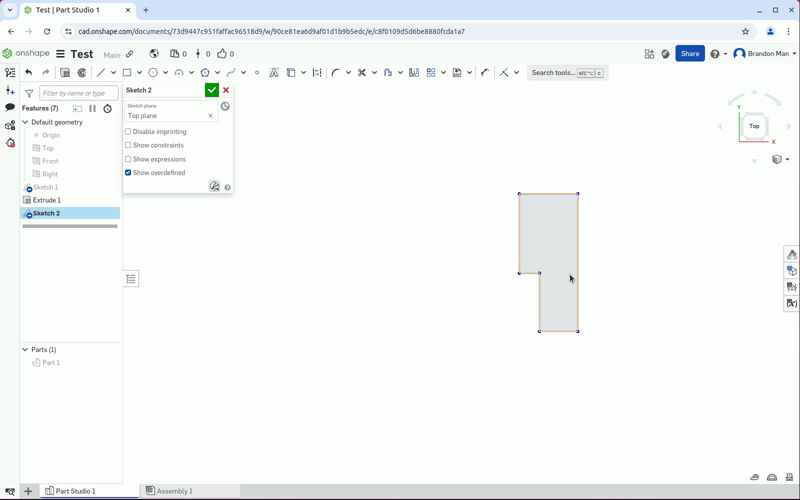
scroll(6)
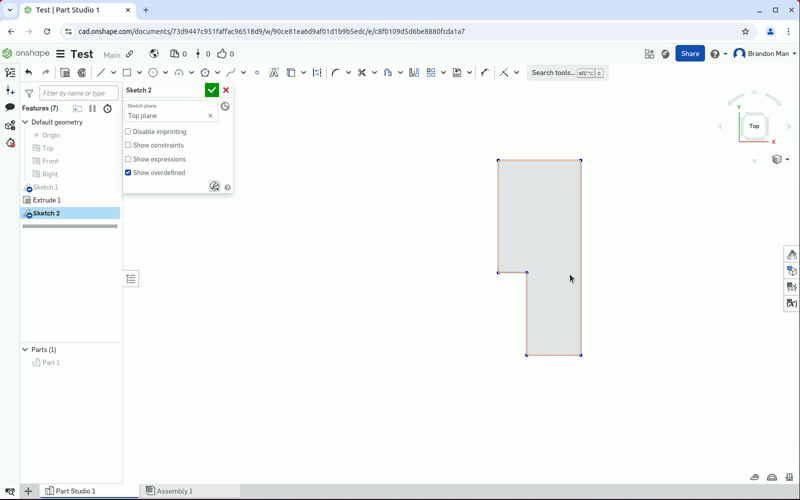
scroll(6)
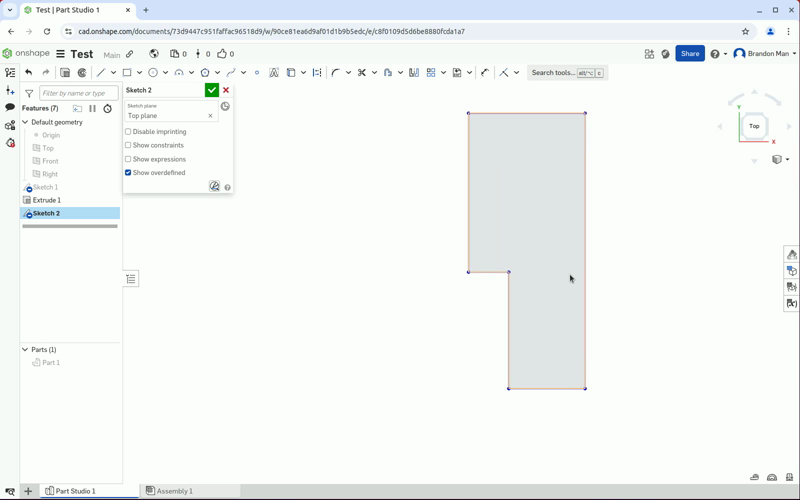
scroll(6)
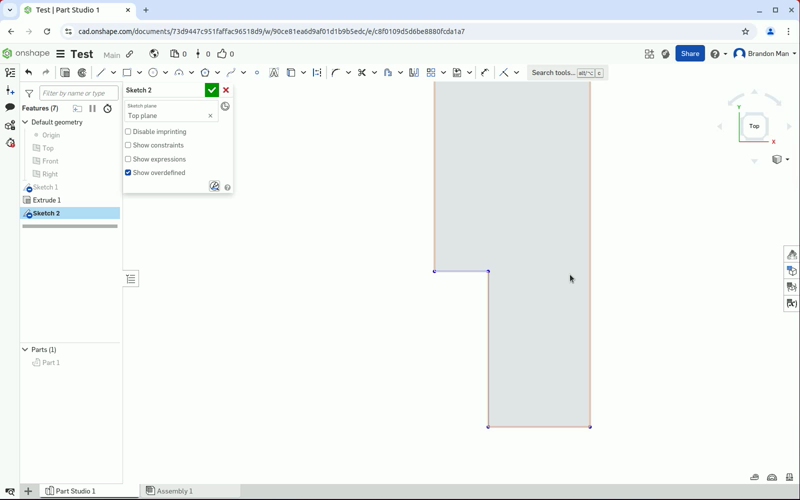
scroll(6)
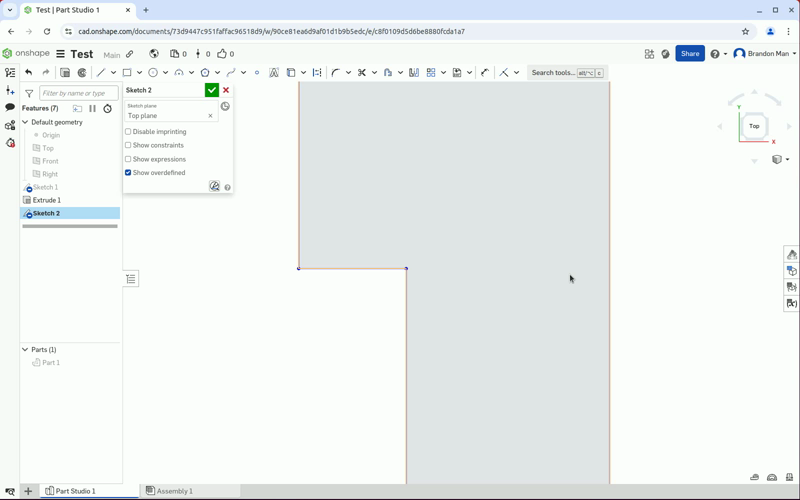
click(570, 274)
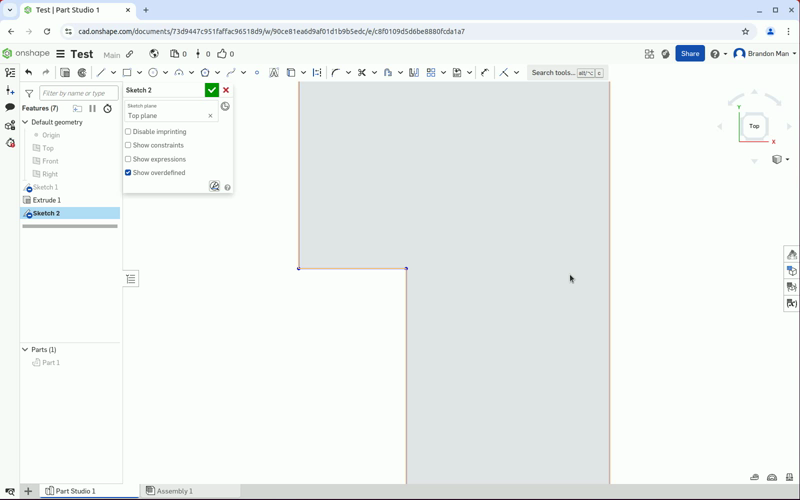
scroll(-6)
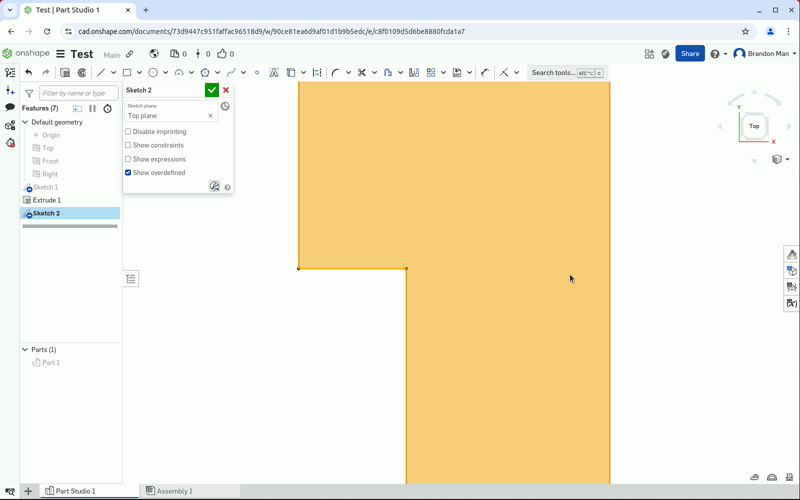
scroll(-6)
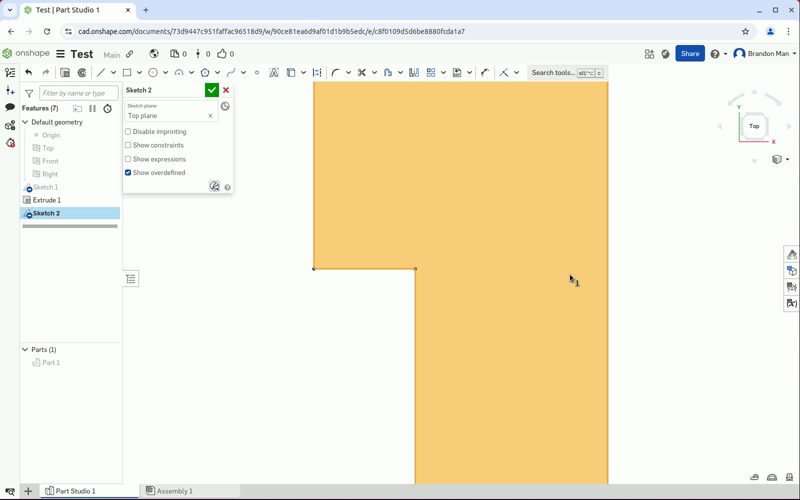
scroll(-6)
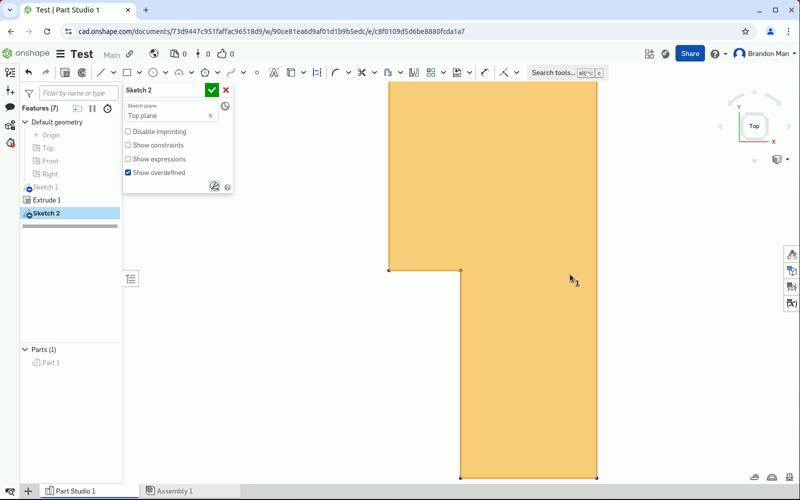
scroll(-6)
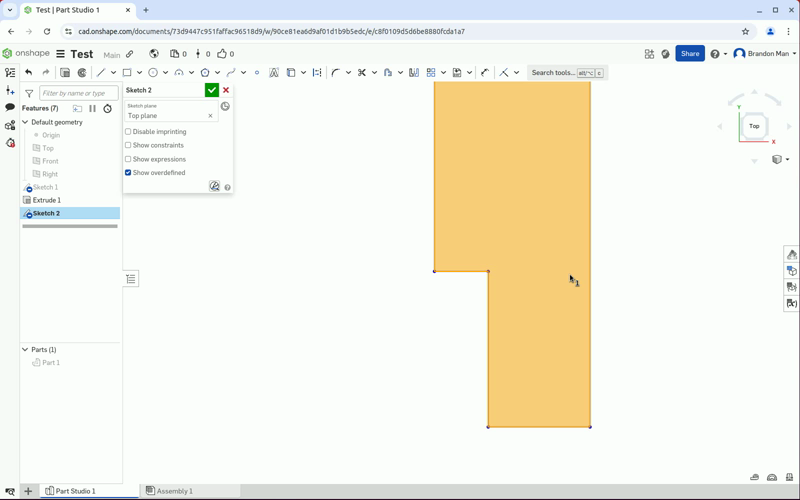
scroll(-6)
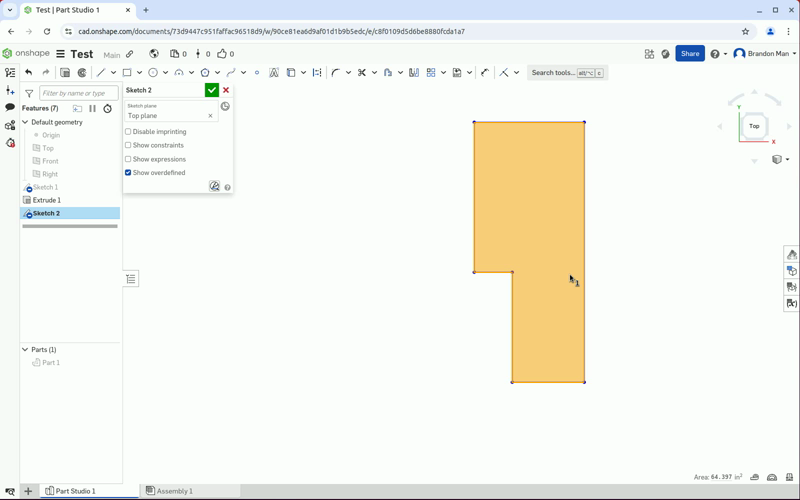
scroll(-6)
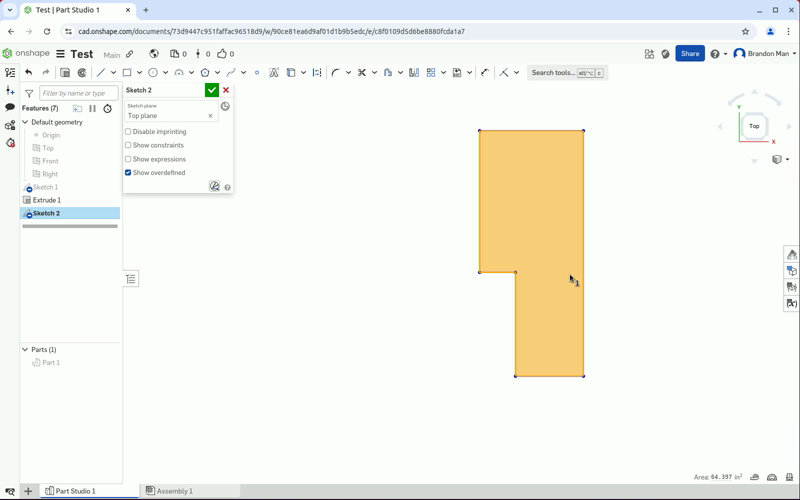
scroll(-6)
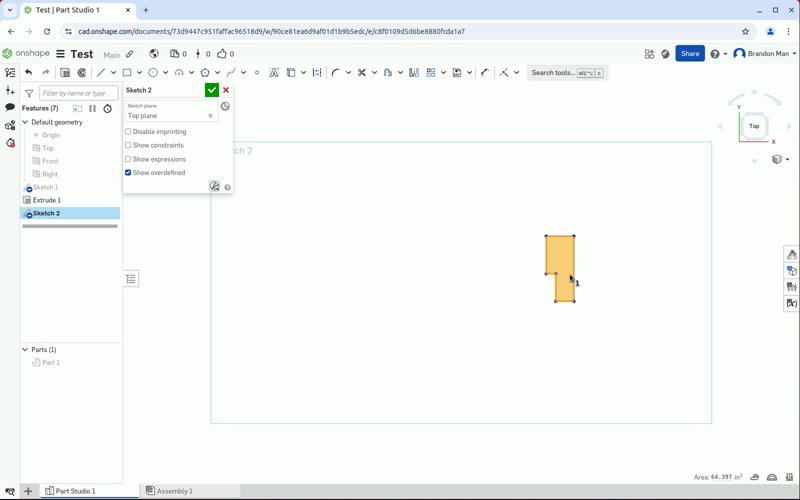
mouse_move(73, 352)
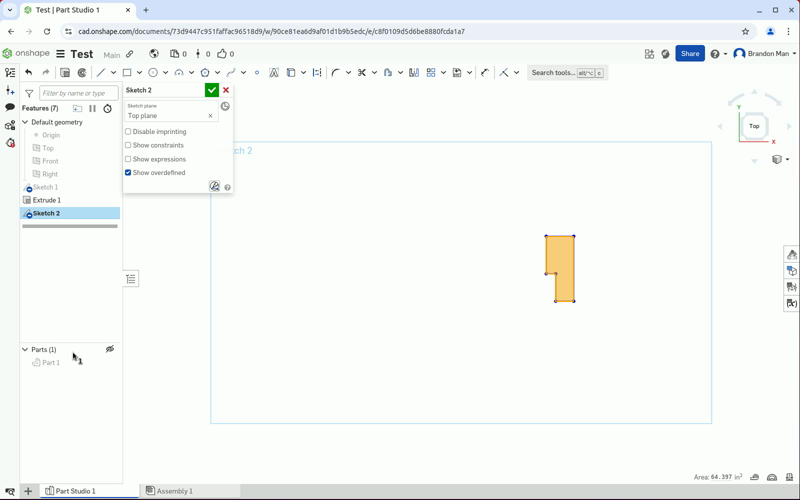
key(shift+y)
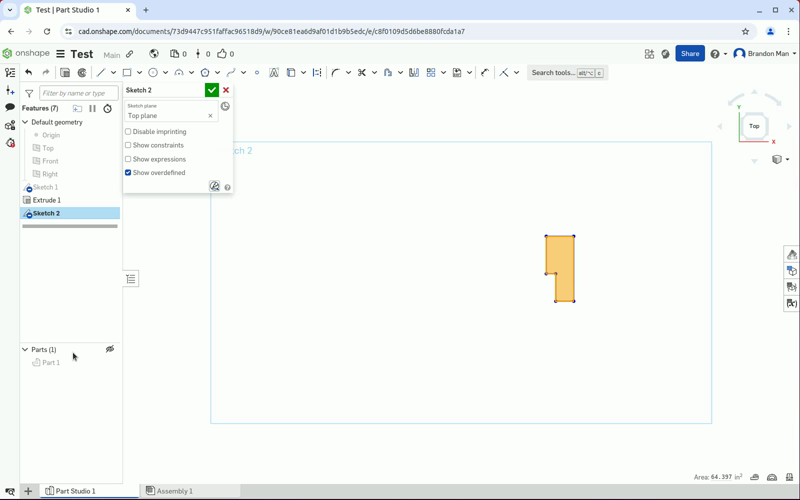
key(shift+e)
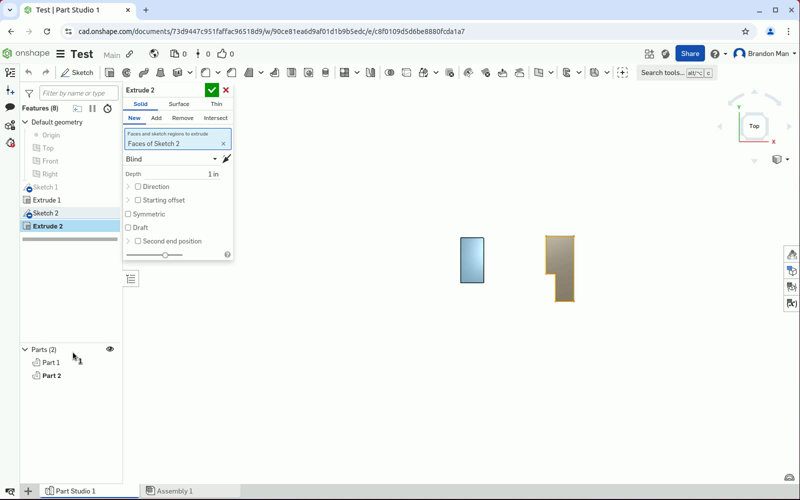
mouse_move(143, 106)
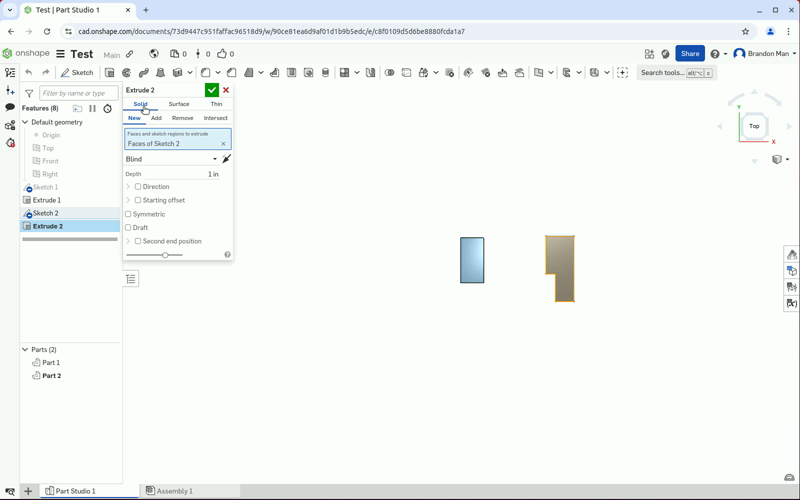
click(143, 106)
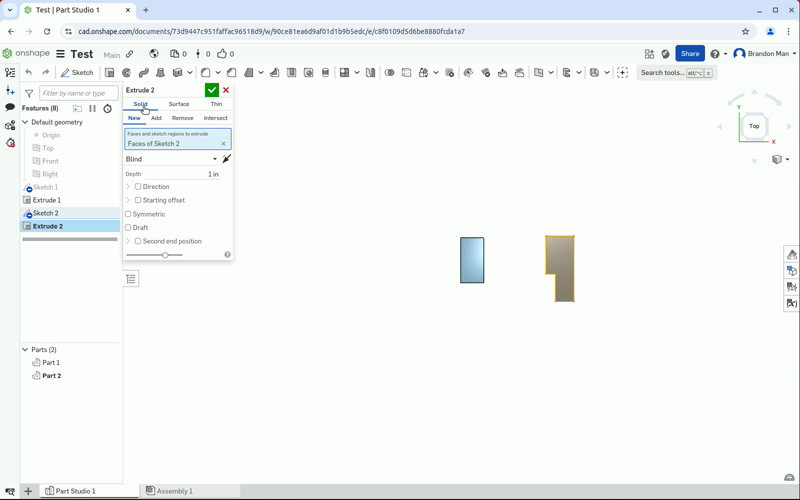
mouse_move(137, 120)
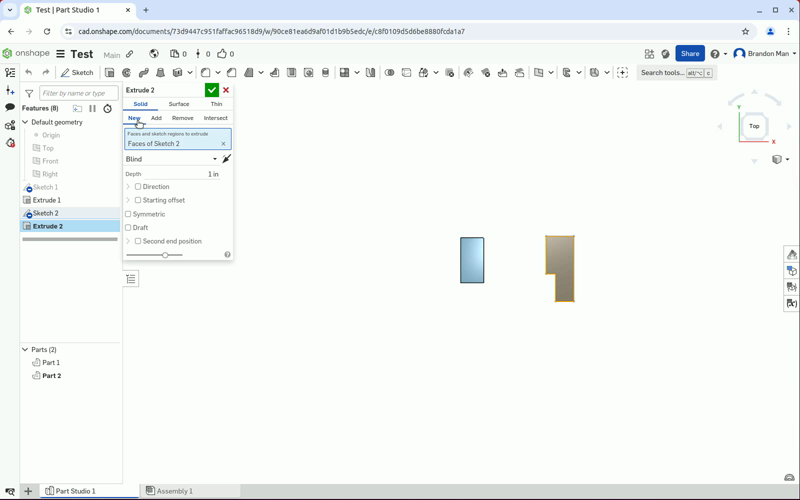
click(137, 120)
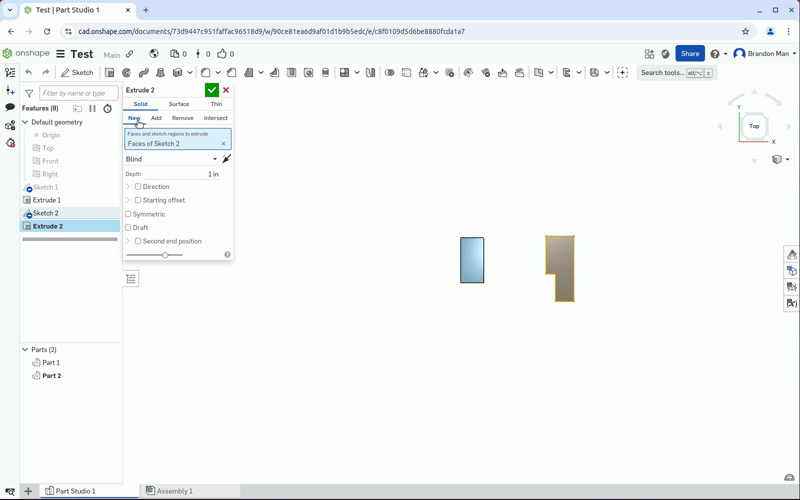
key(tab, 4)
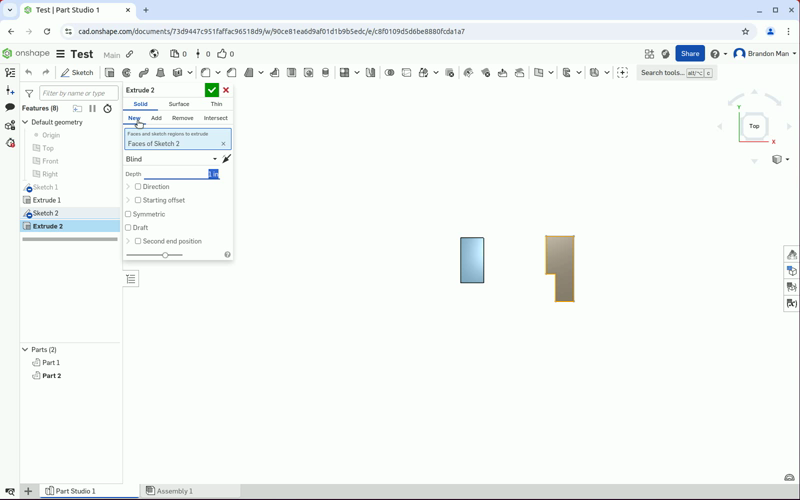
text(13.961)
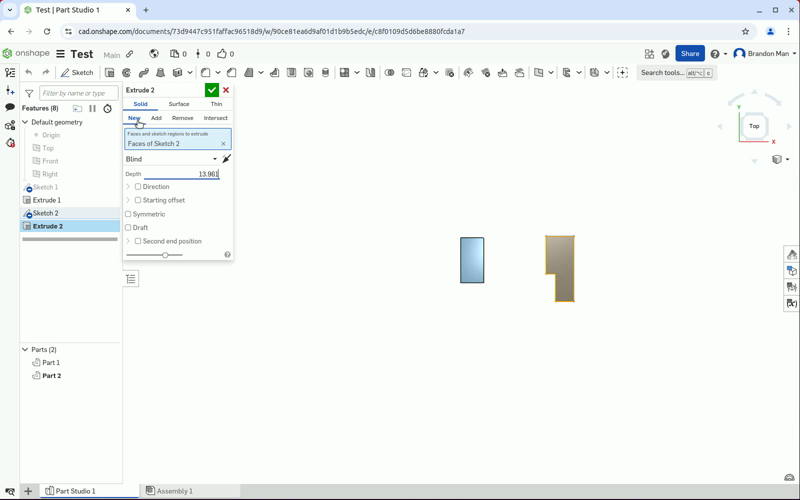
key(enter)
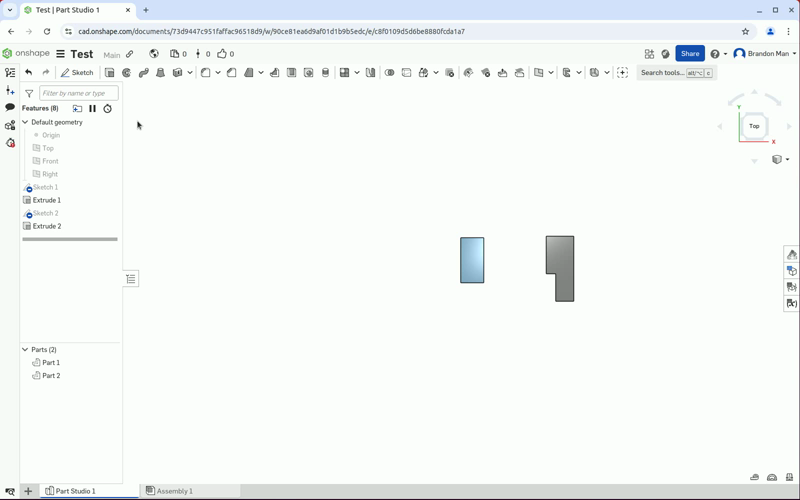
key(shift+h)
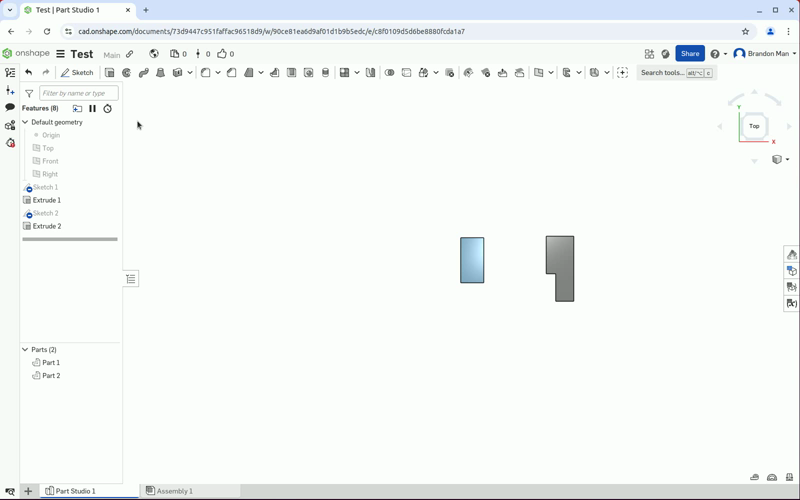
key(shift+h)
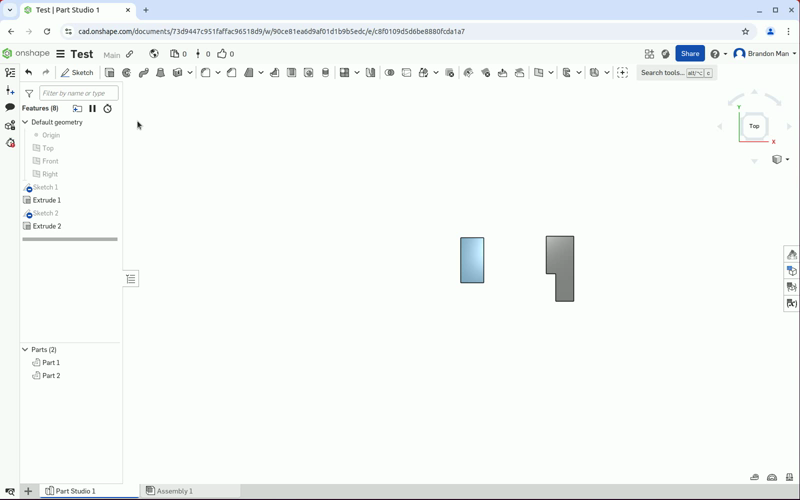
mouse_move(73, 189)
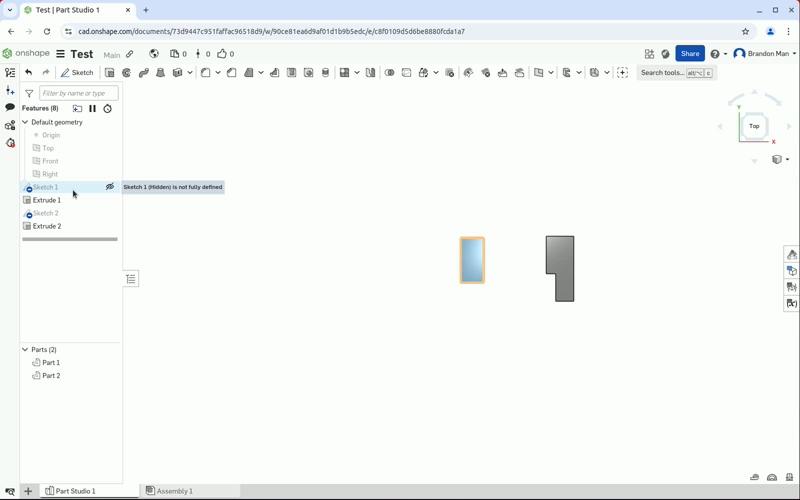
click(73, 189)
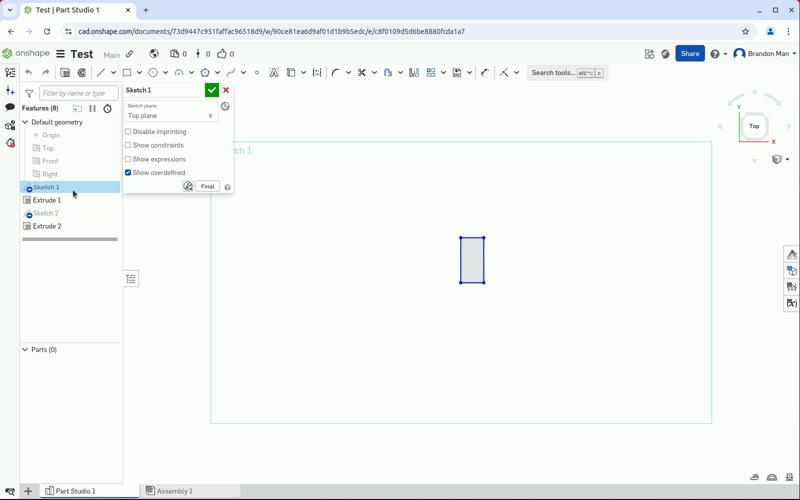
mouse_move(229, 92)
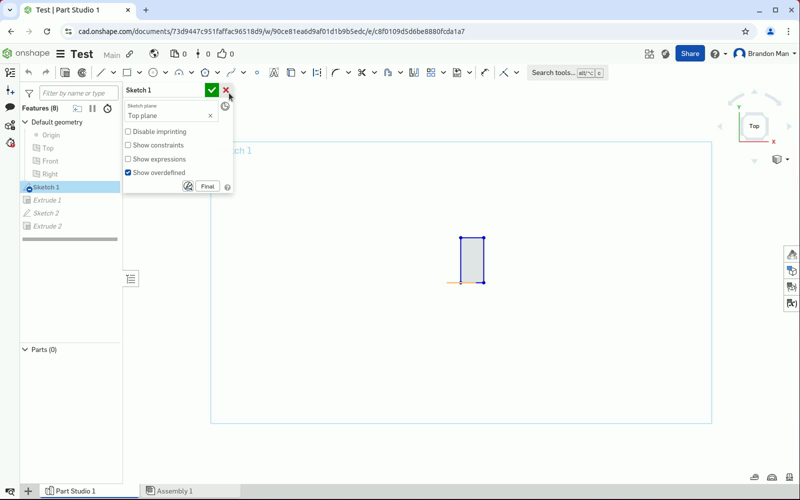
click(229, 92)
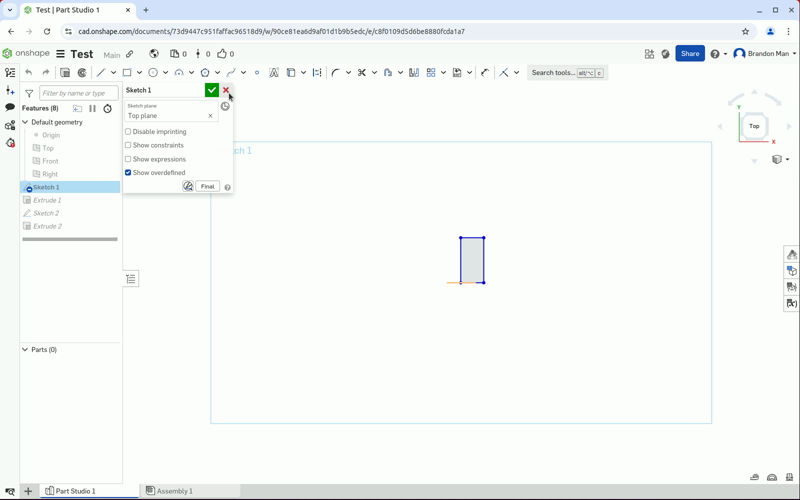
key(shift+s)
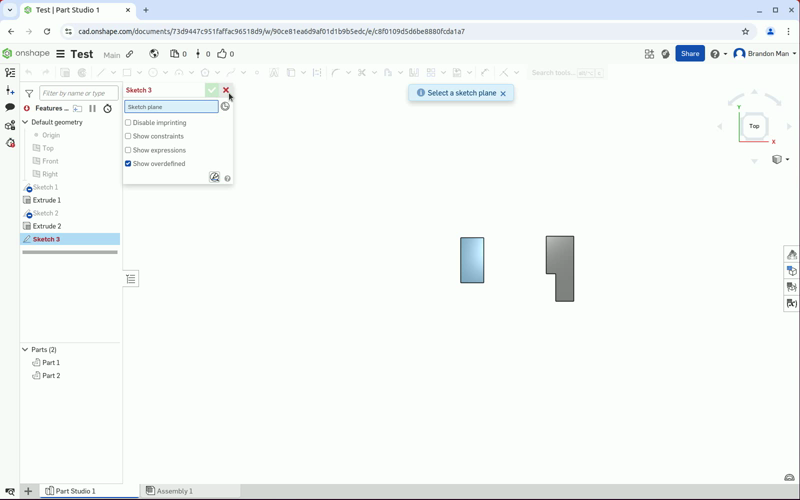
mouse_move(73, 150)
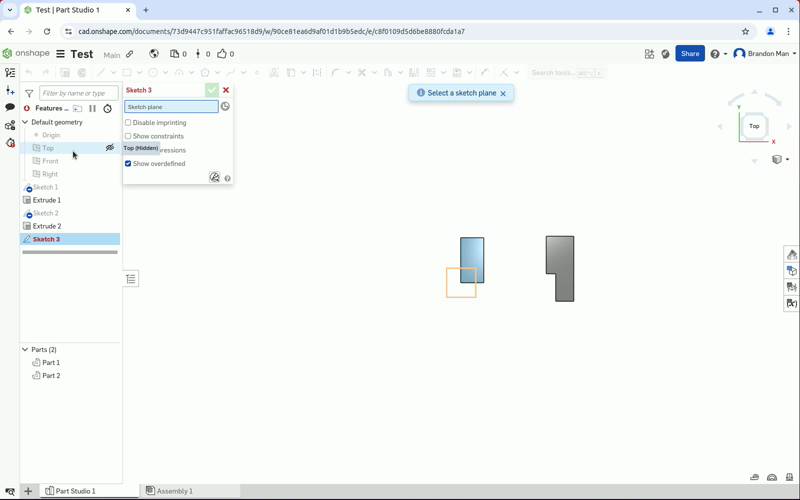
click(73, 150)
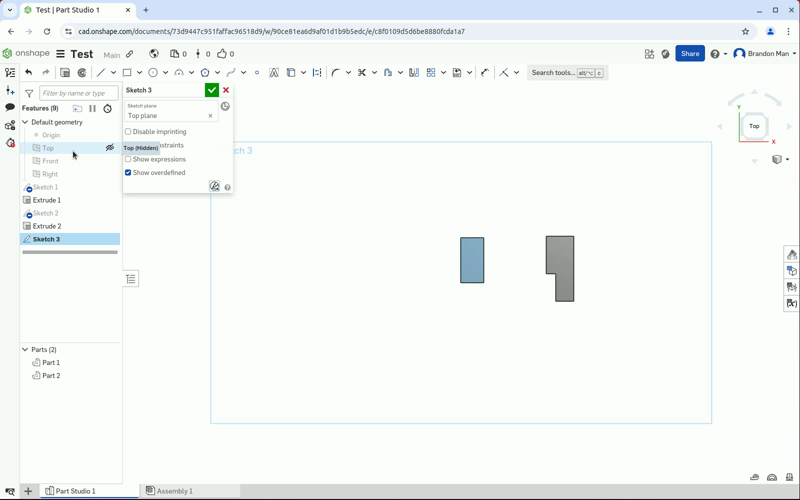
mouse_move(73, 352)
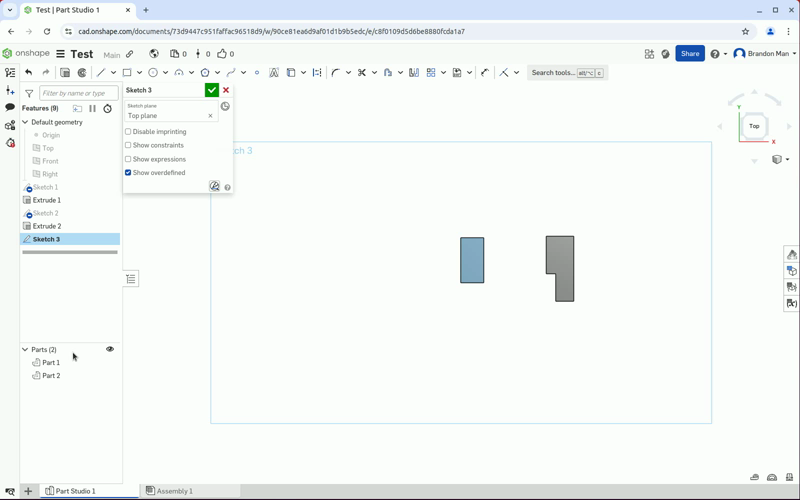
key(y)
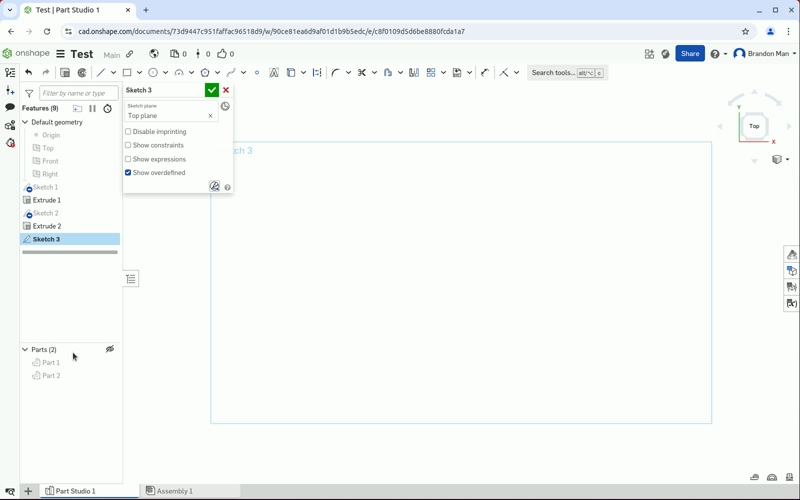
key(l)
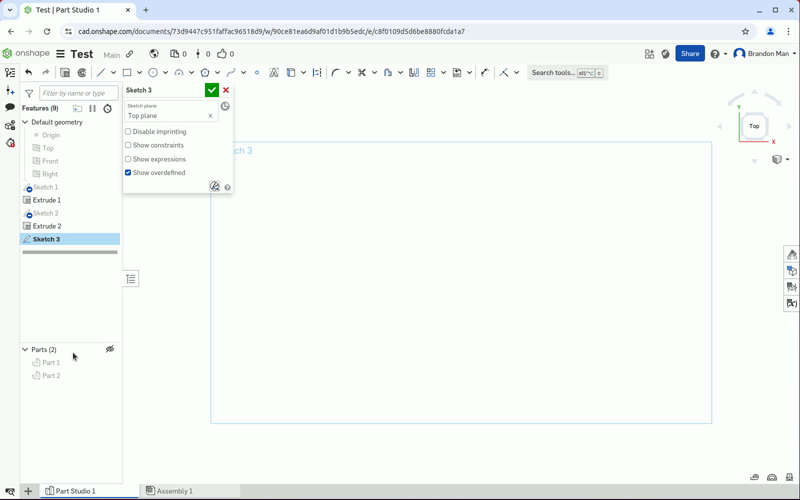
key_down(shift)
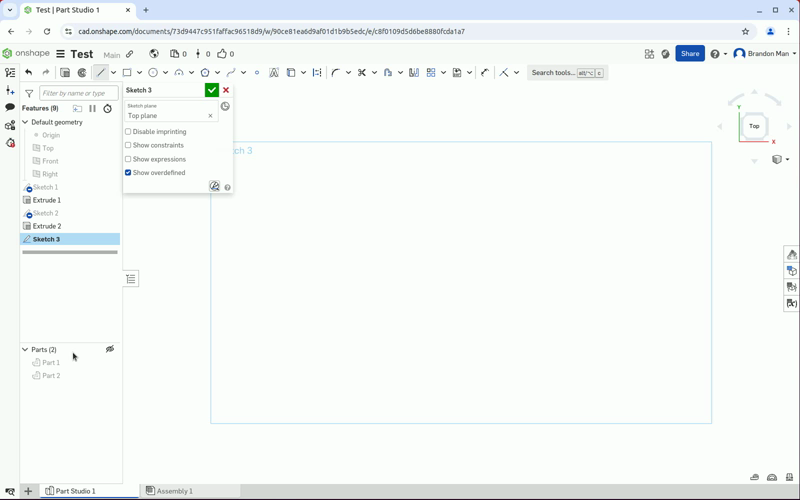
mouse_move(483, 282)
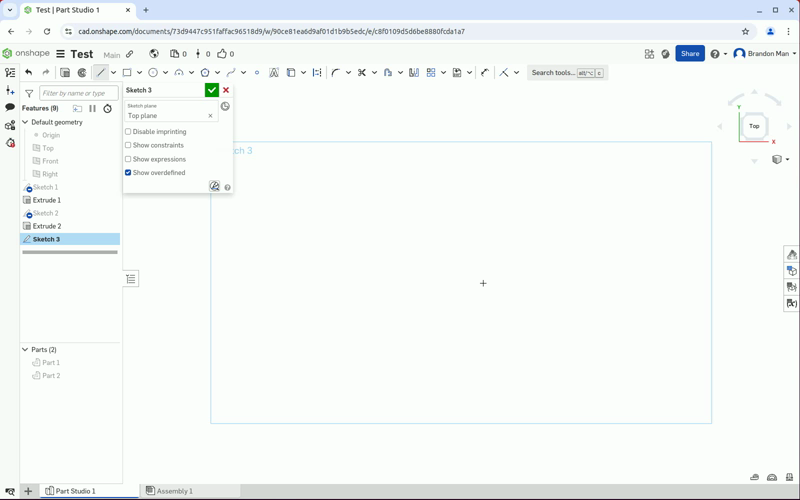
click(483, 282)
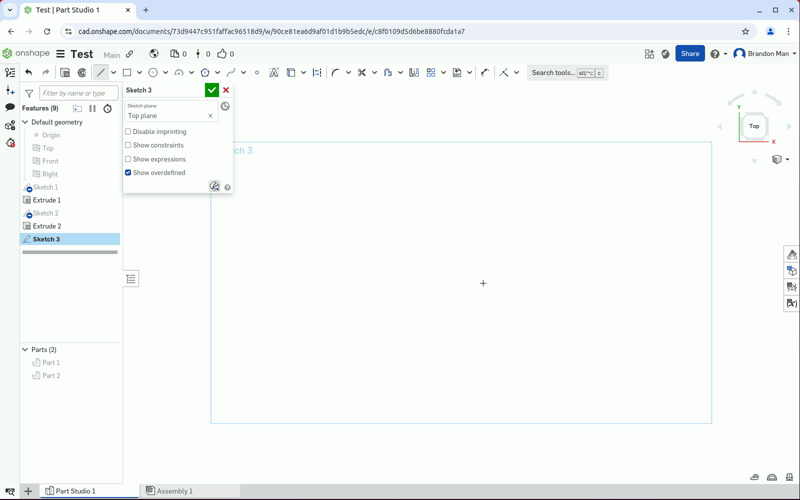
key_up(shift)
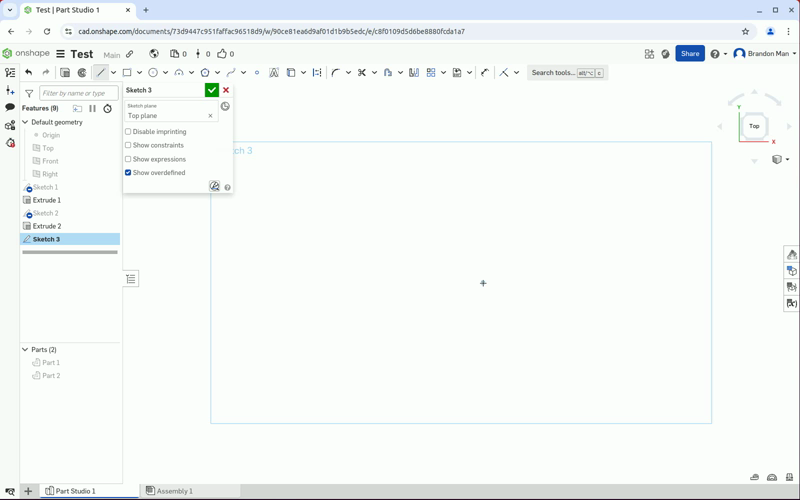
key_down(shift)
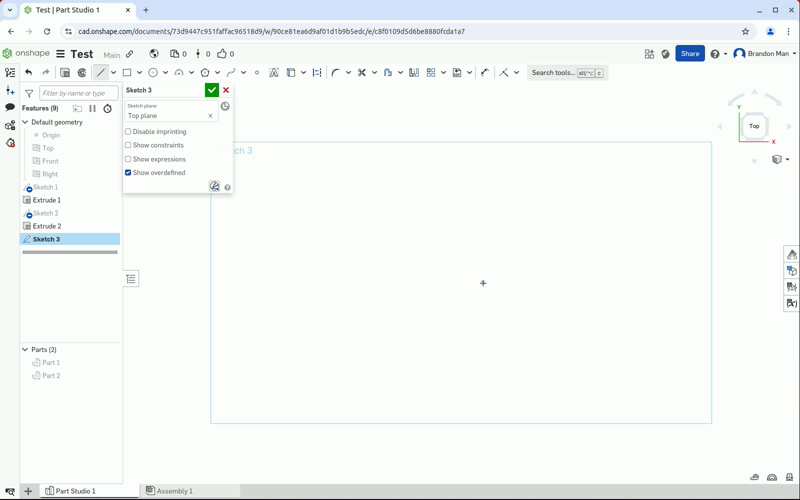
mouse_move(513, 282)
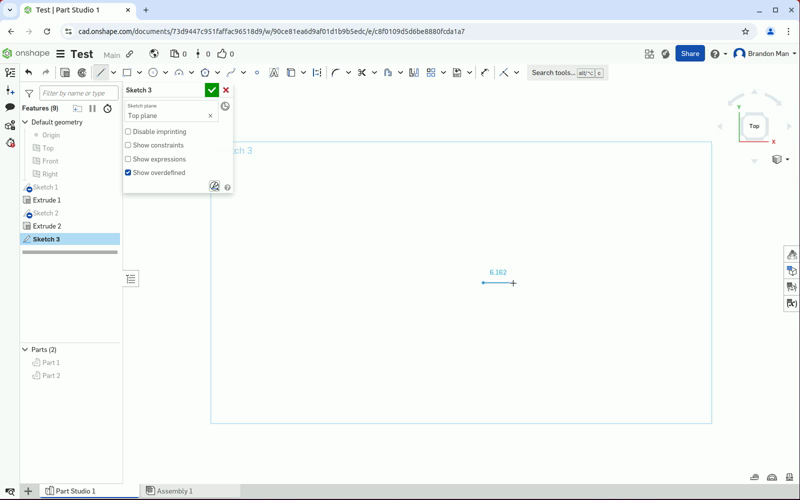
mouse_move(499, 282)
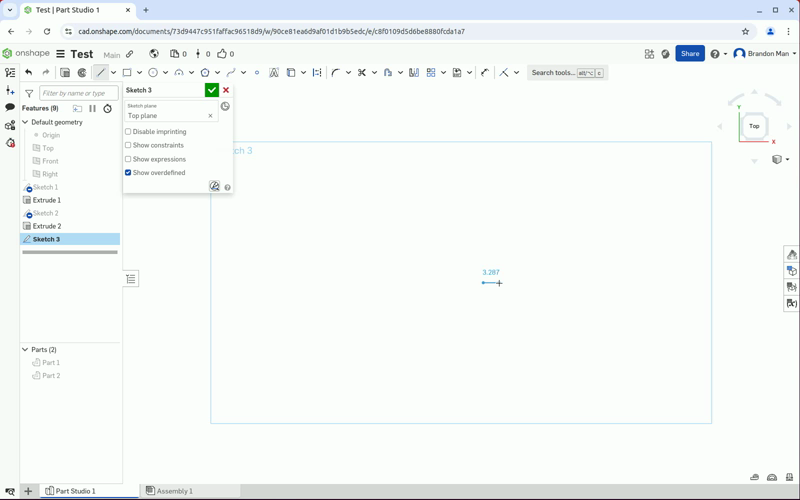
click(499, 282)
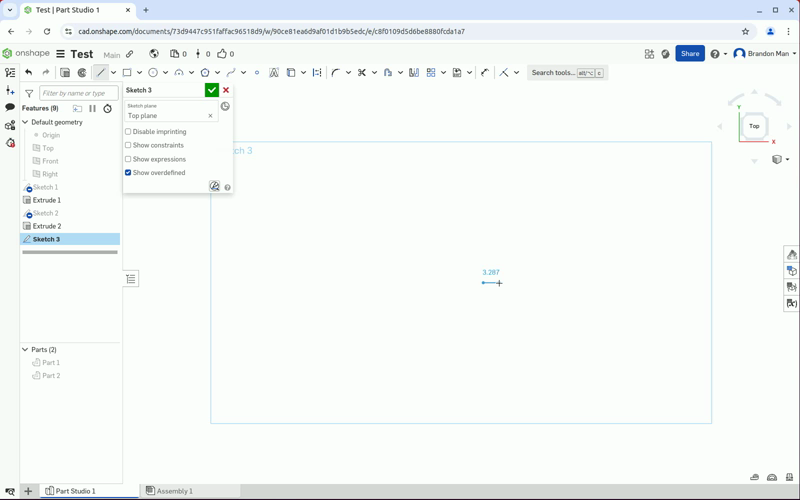
key_up(shift)
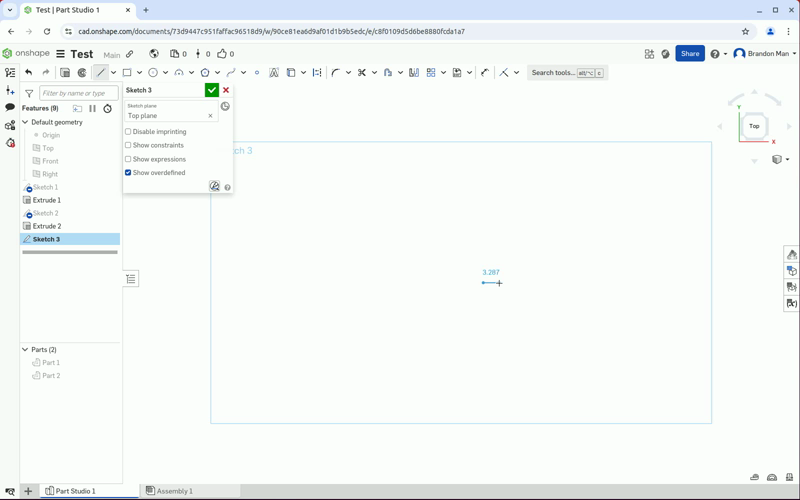
key_down(shift)
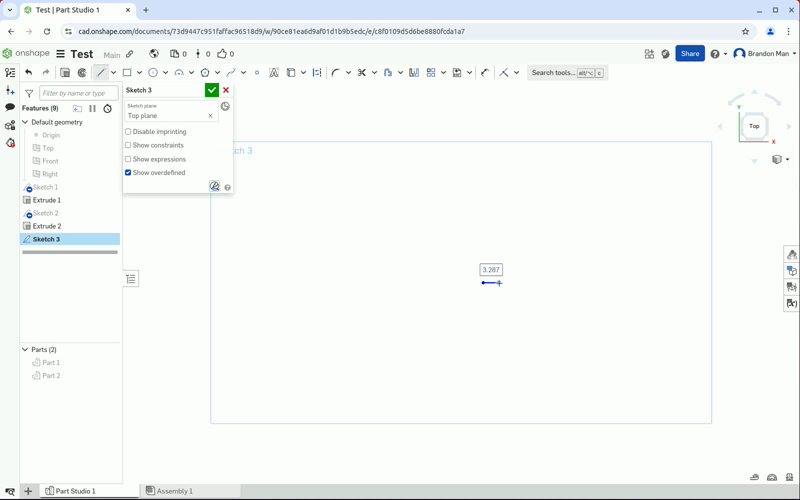
mouse_move(529, 282)
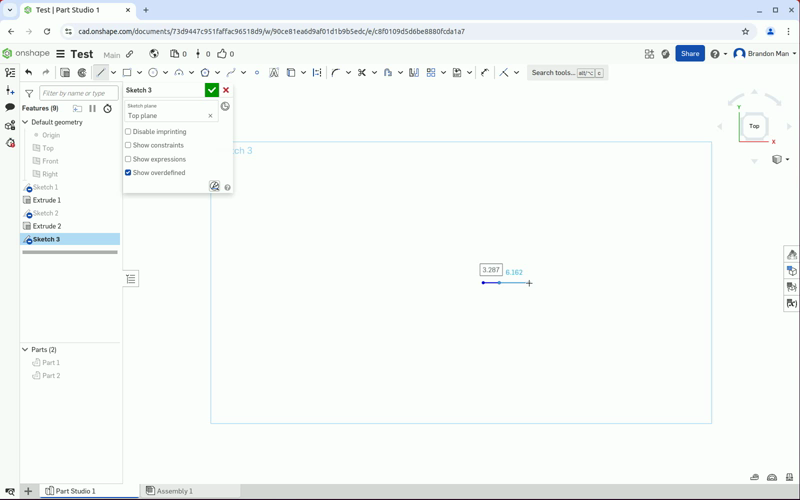
mouse_move(499, 269)
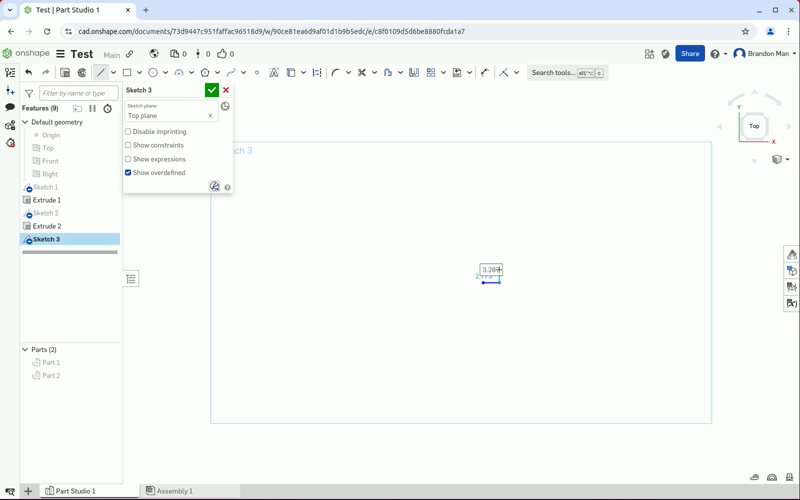
click(499, 269)
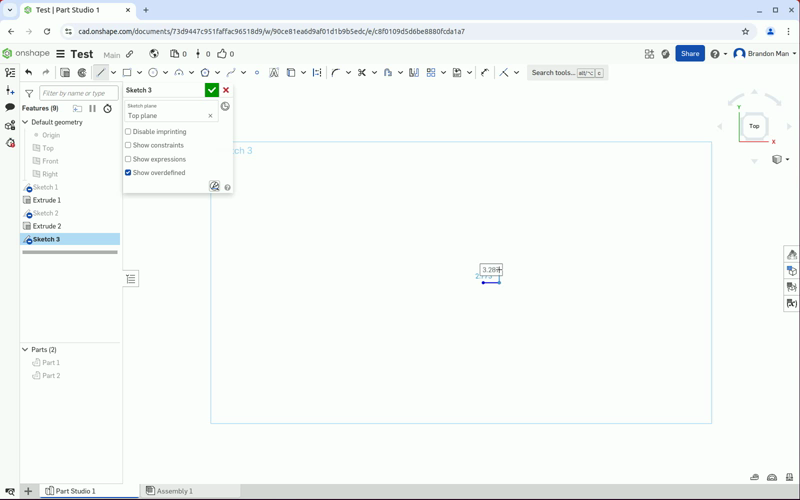
key_up(shift)
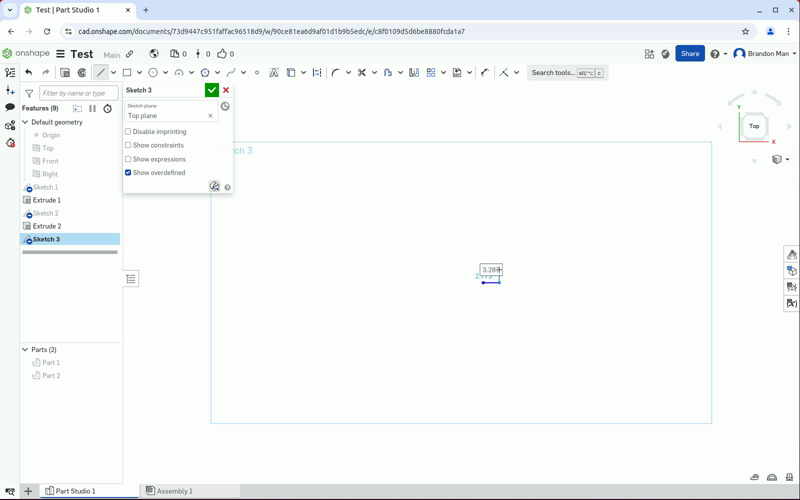
key_down(shift)
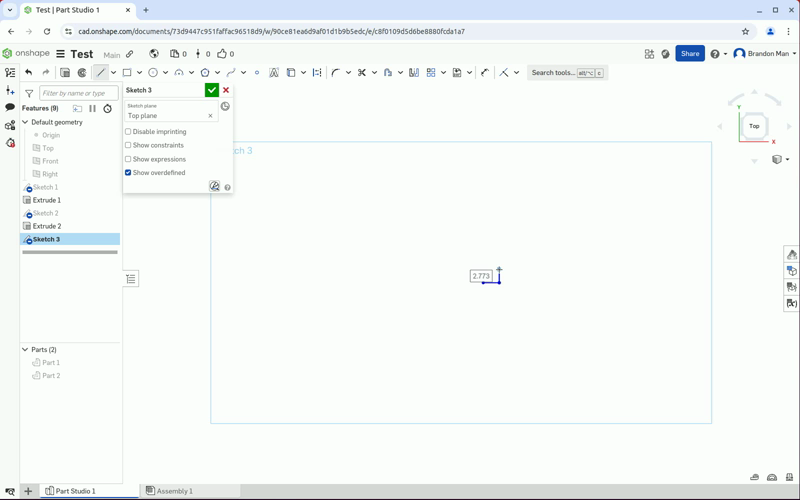
mouse_move(529, 269)
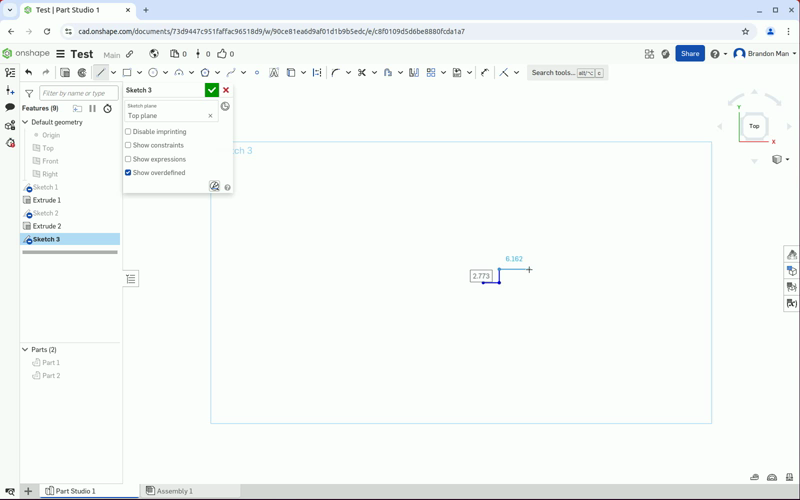
mouse_move(524, 269)
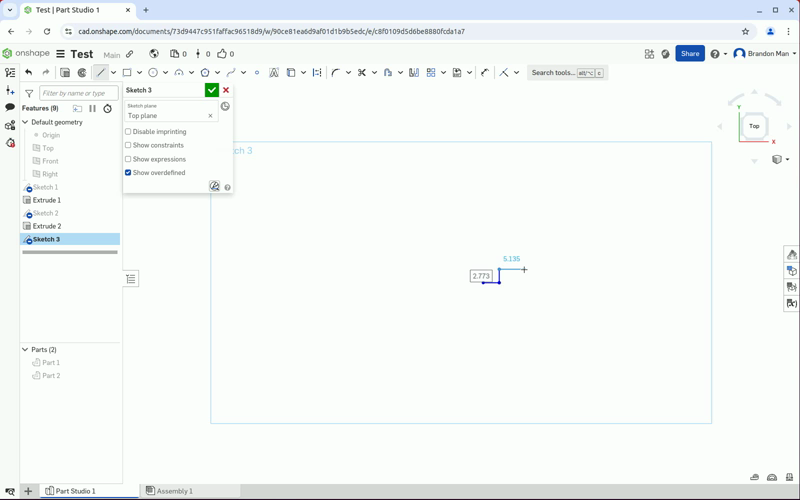
click(524, 269)
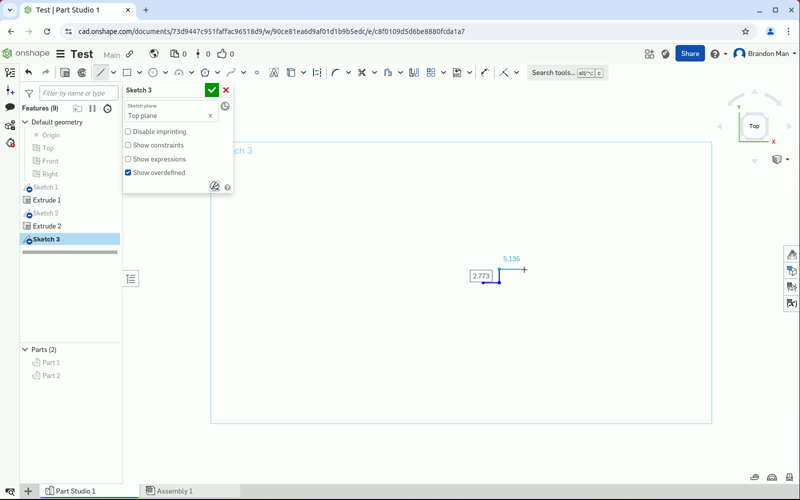
key_up(shift)
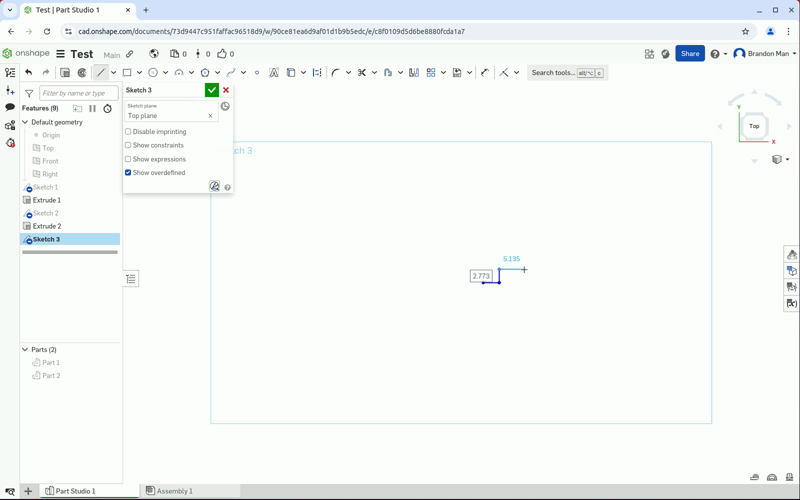
key_down(shift)
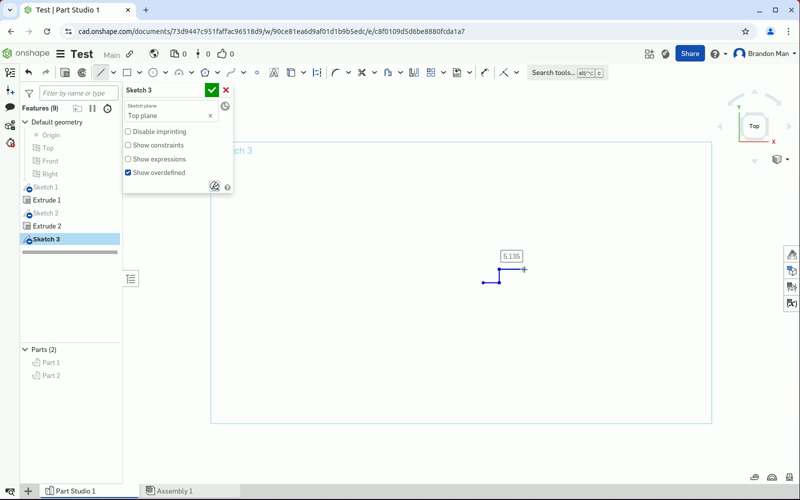
mouse_move(554, 269)
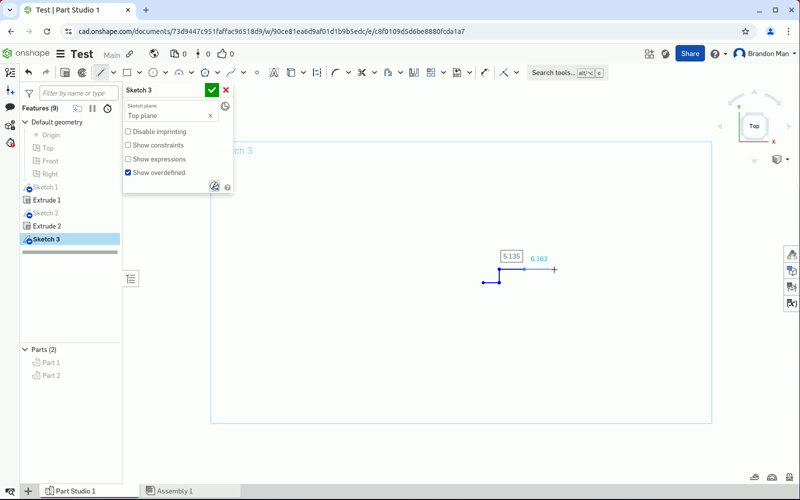
mouse_move(524, 273)
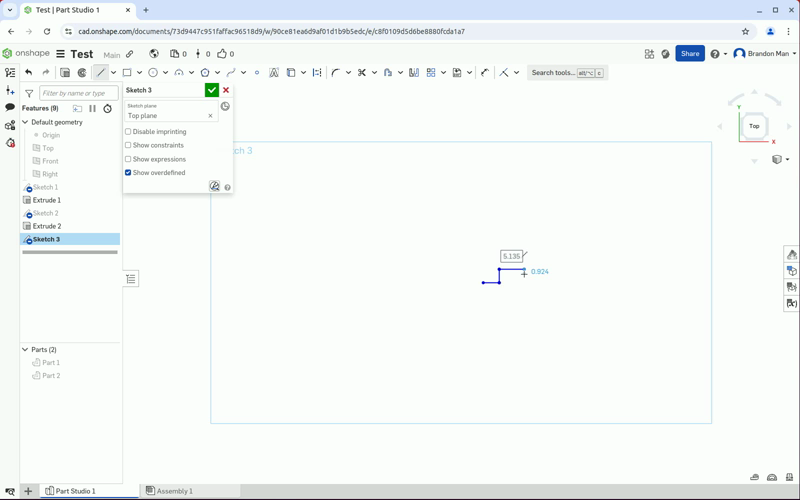
scroll(6)
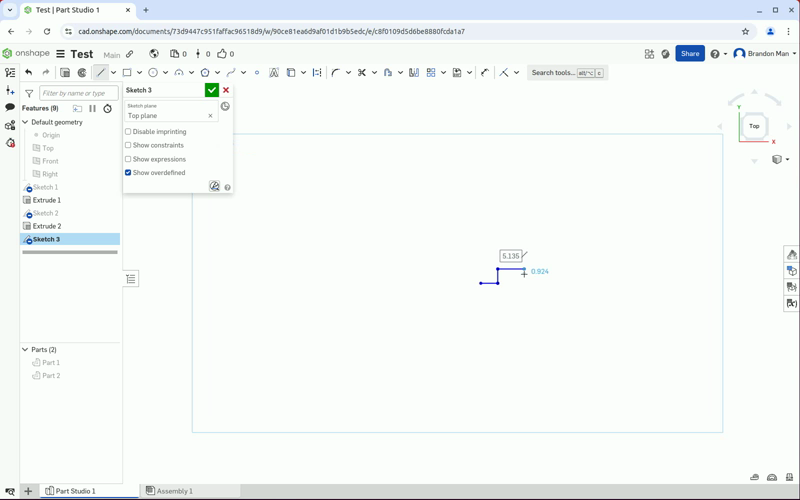
scroll(6)
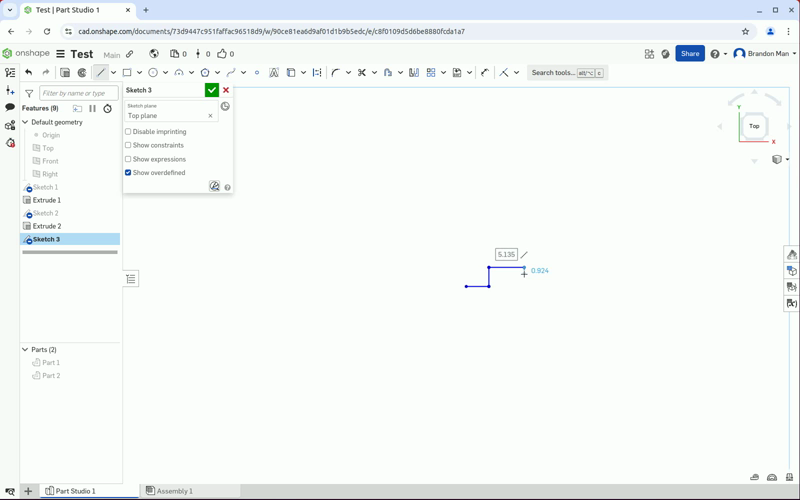
scroll(6)
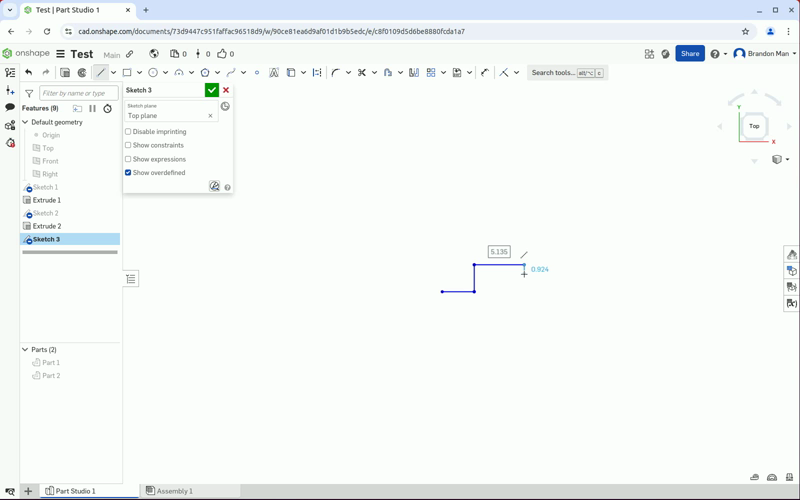
scroll(6)
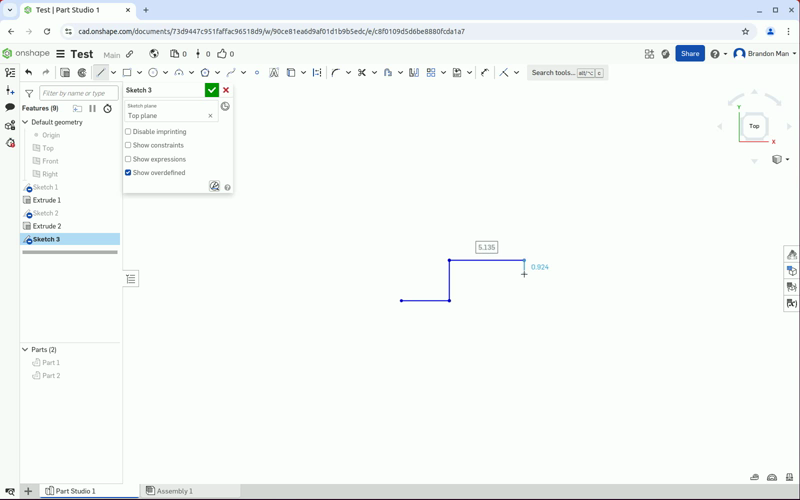
scroll(6)
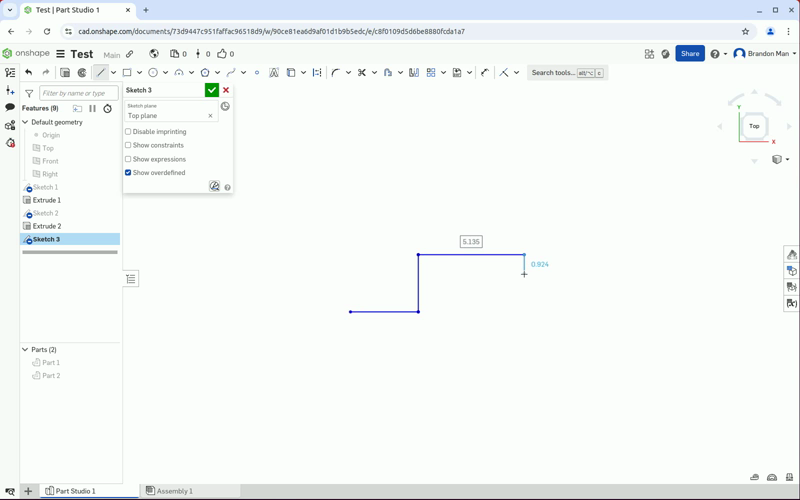
scroll(6)
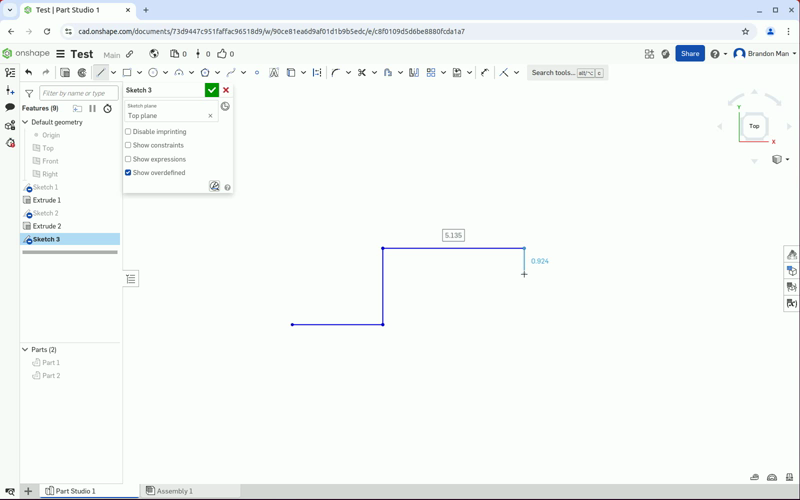
scroll(6)
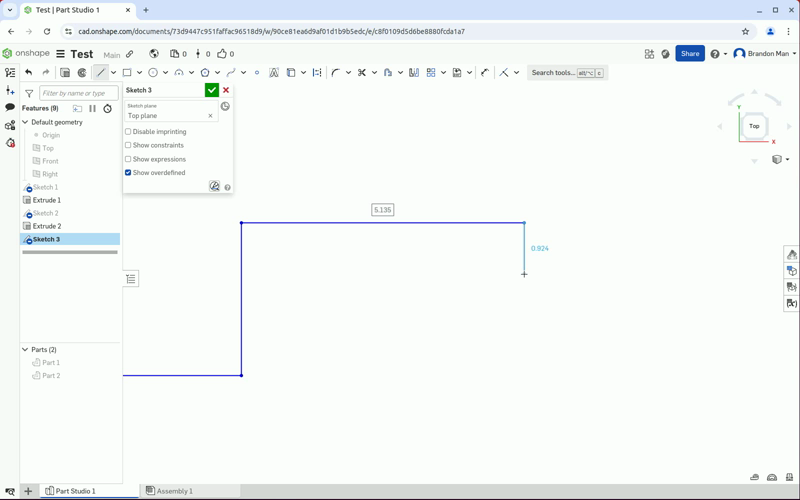
click(524, 273)
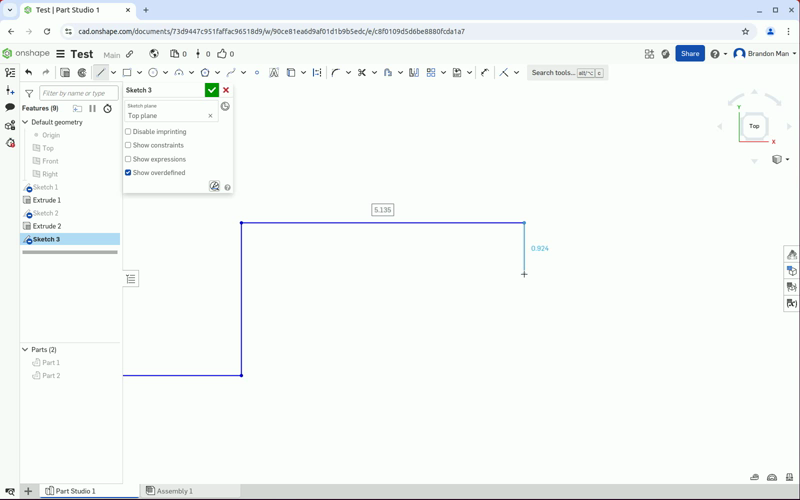
scroll(-6)
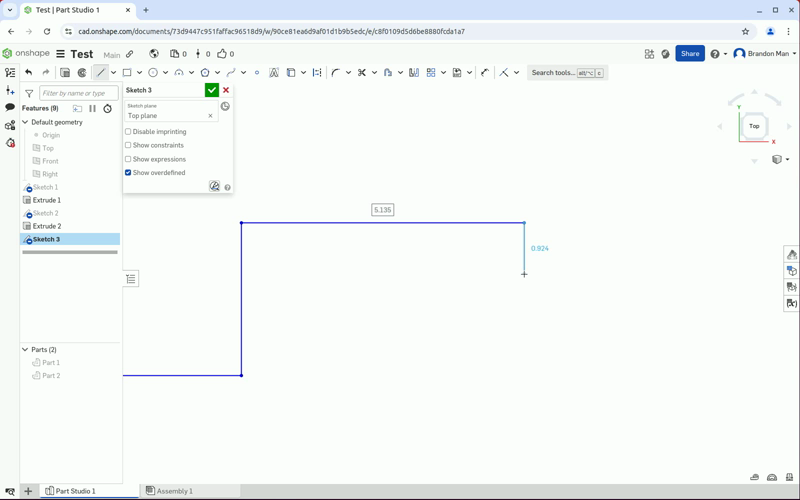
scroll(-6)
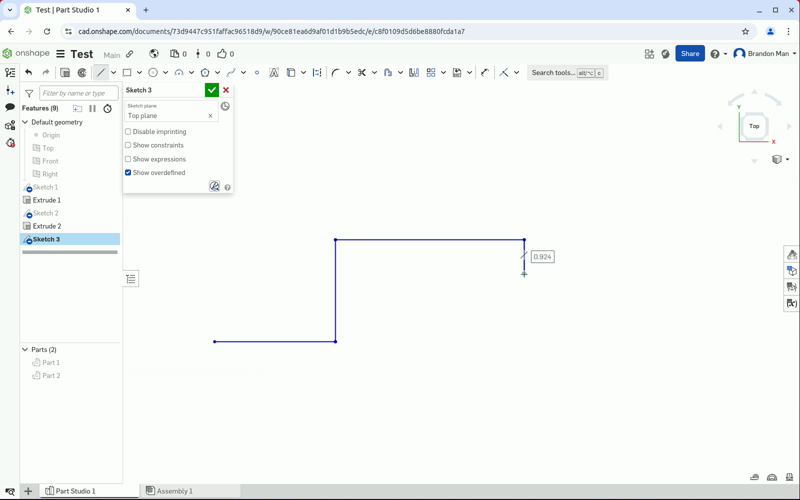
scroll(-6)
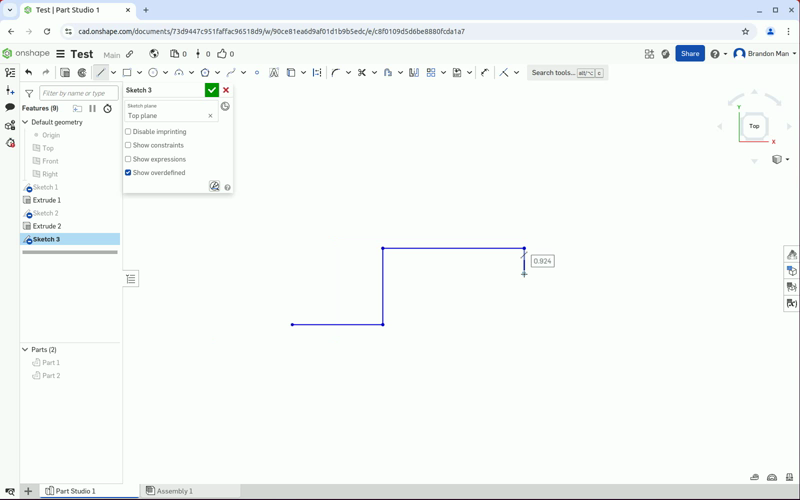
scroll(-6)
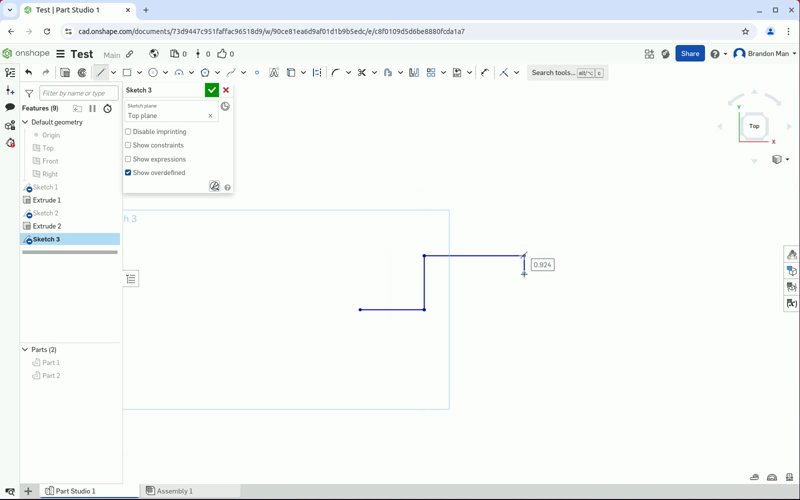
scroll(-6)
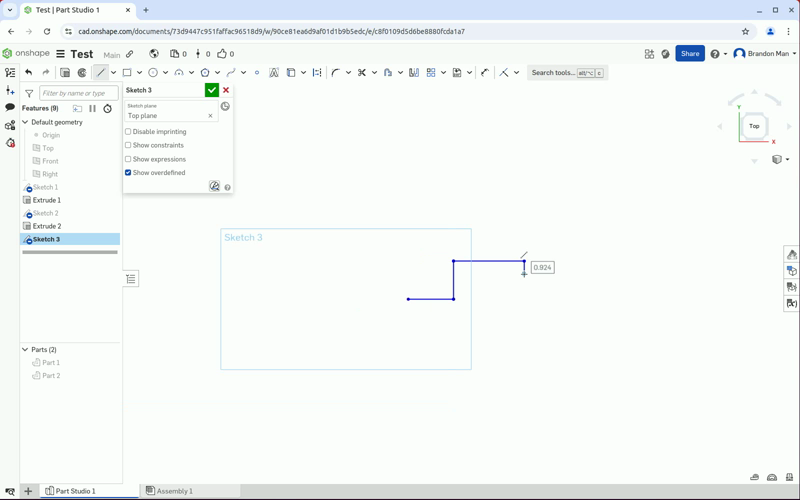
scroll(-6)
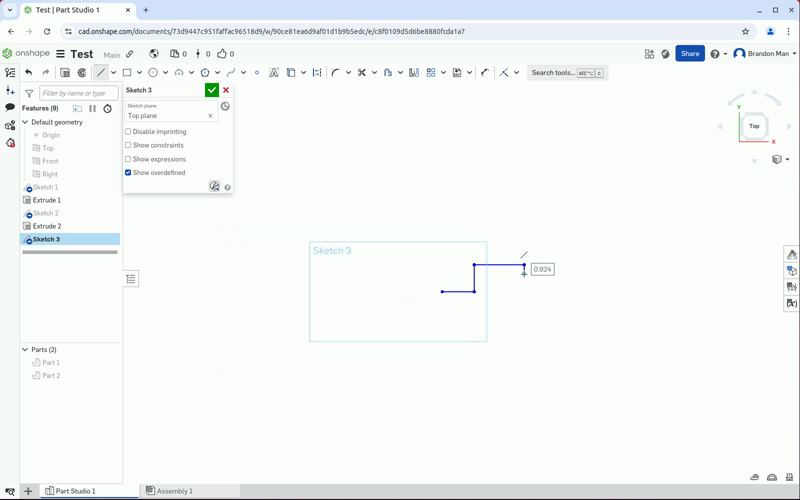
scroll(-6)
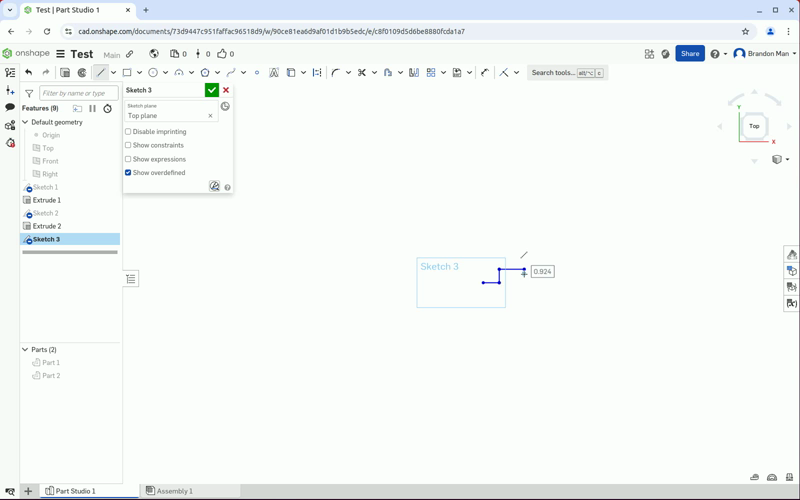
key_up(shift)
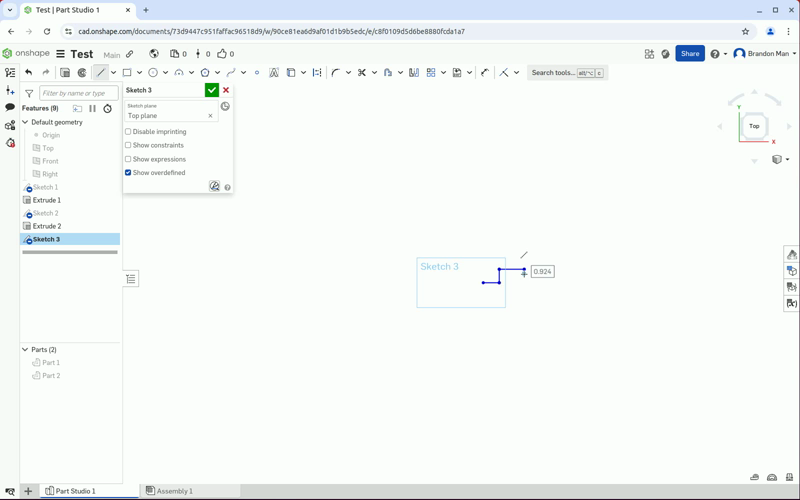
key_down(shift)
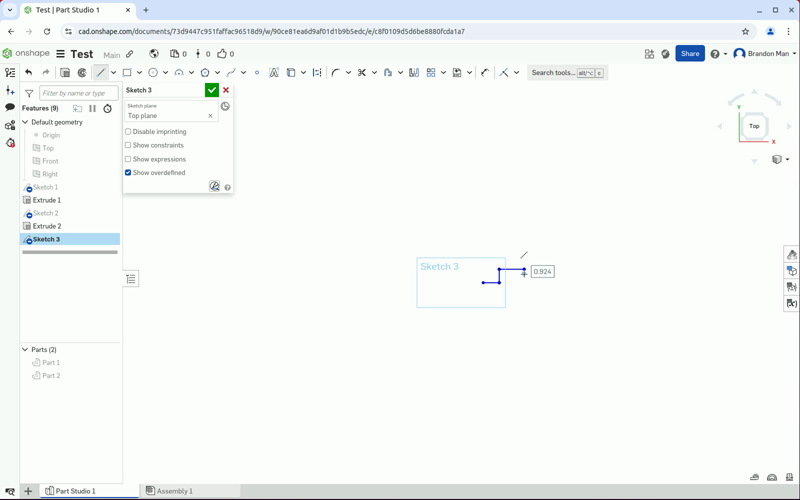
mouse_move(554, 273)
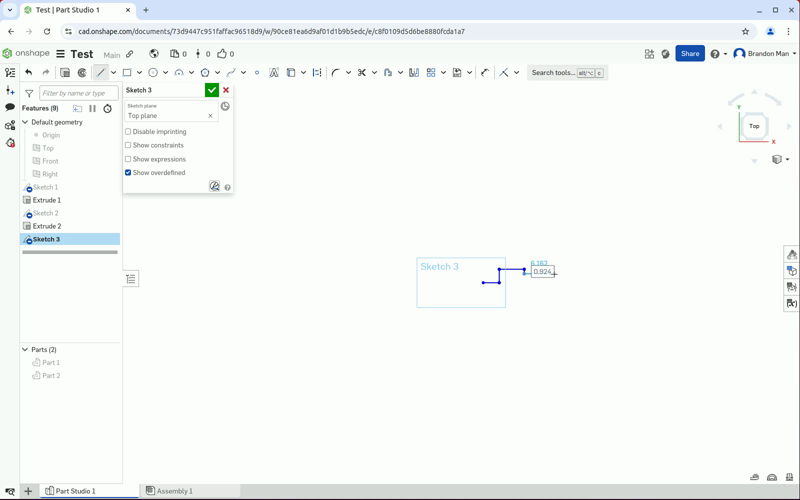
mouse_move(546, 273)
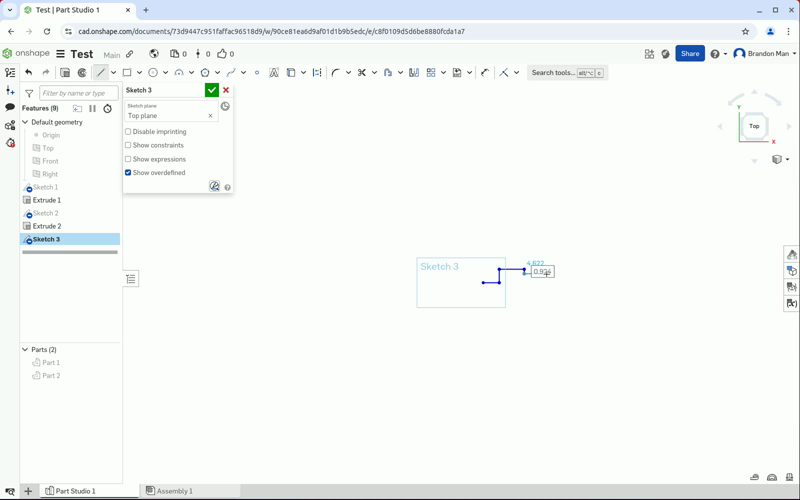
click(546, 273)
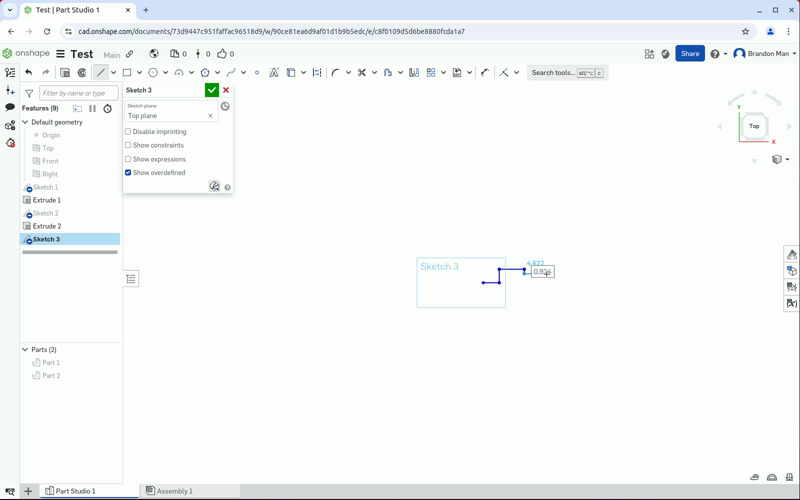
key_up(shift)
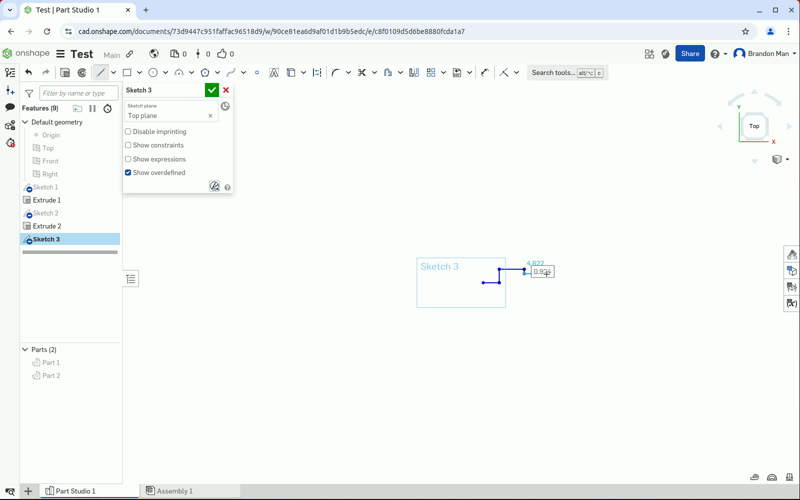
key_down(shift)
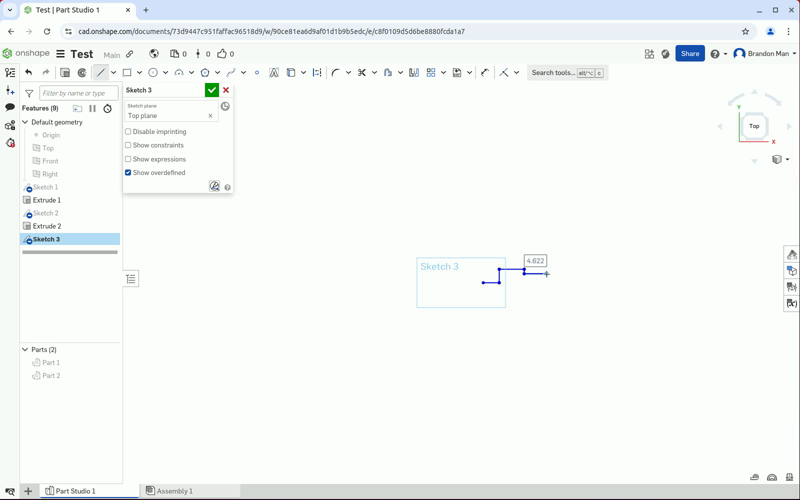
mouse_move(576, 273)
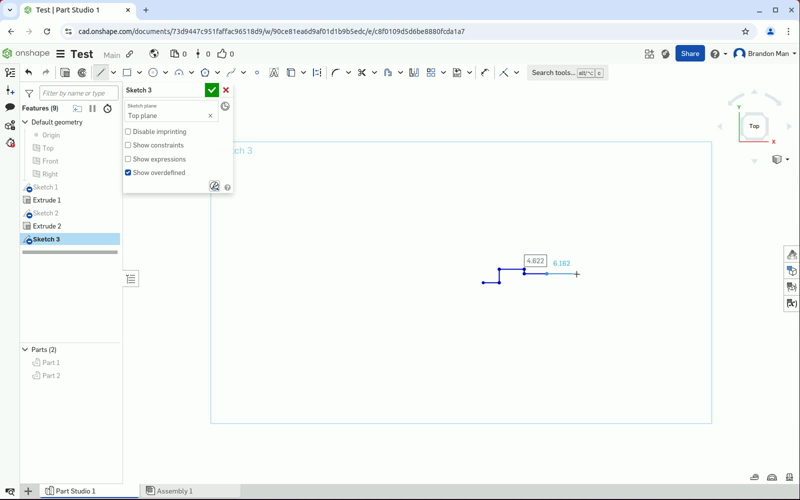
mouse_move(546, 237)
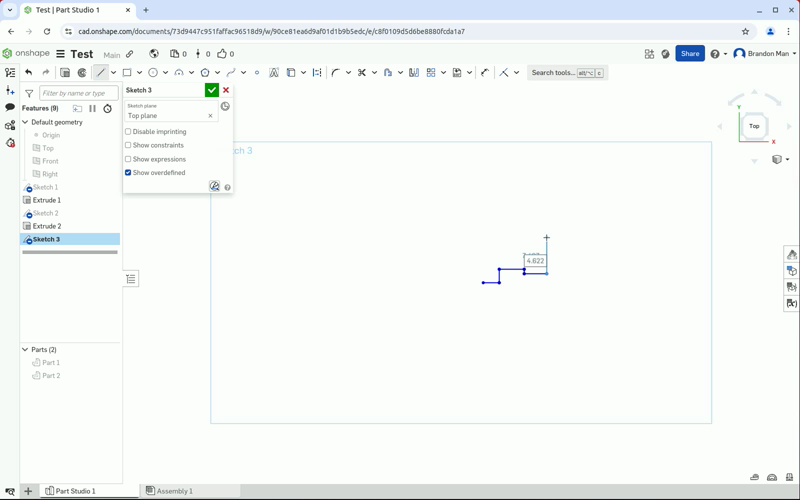
click(546, 237)
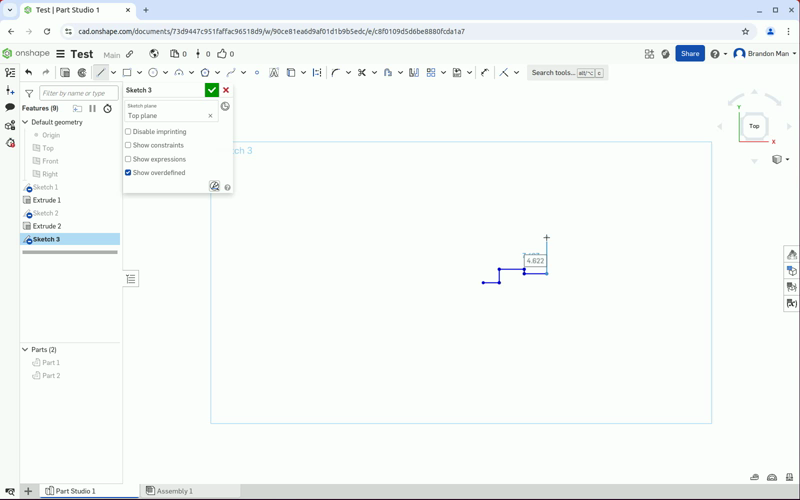
key_up(shift)
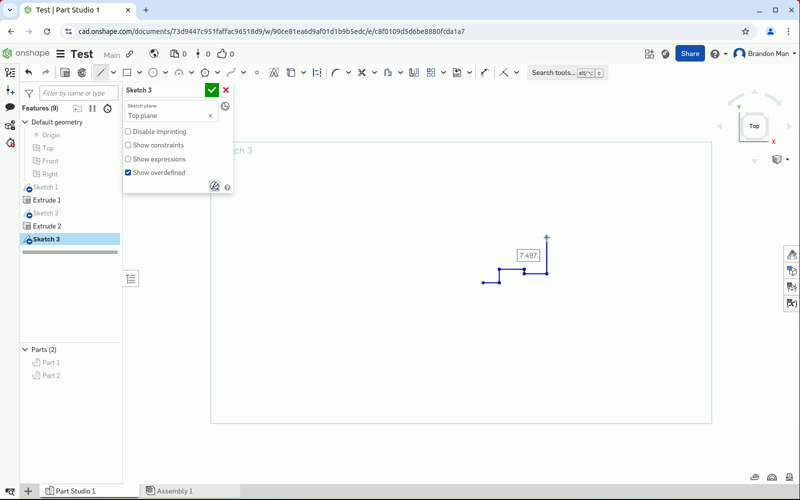
key_down(shift)
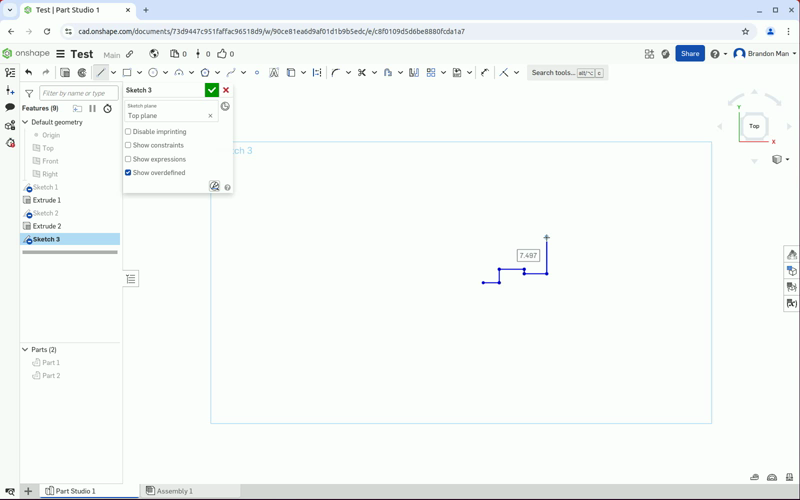
mouse_move(483, 237)
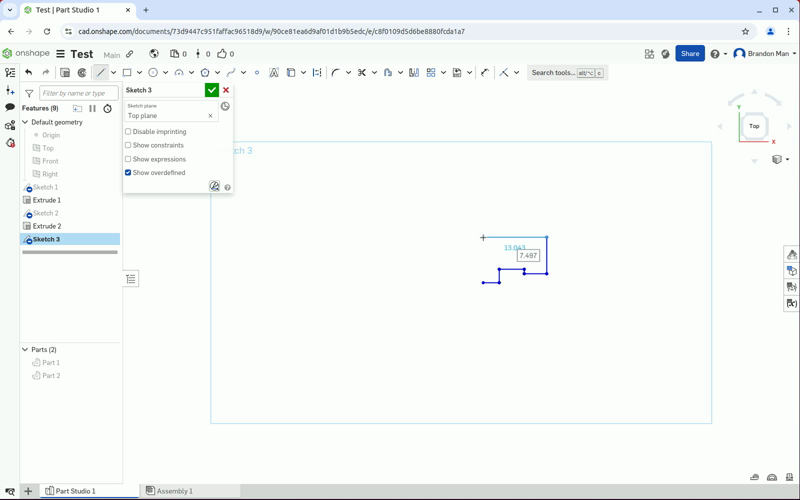
click(483, 237)
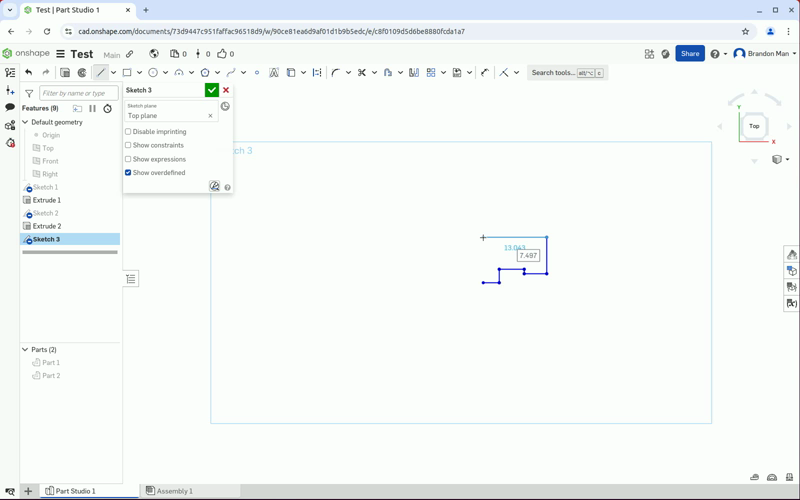
key_up(shift)
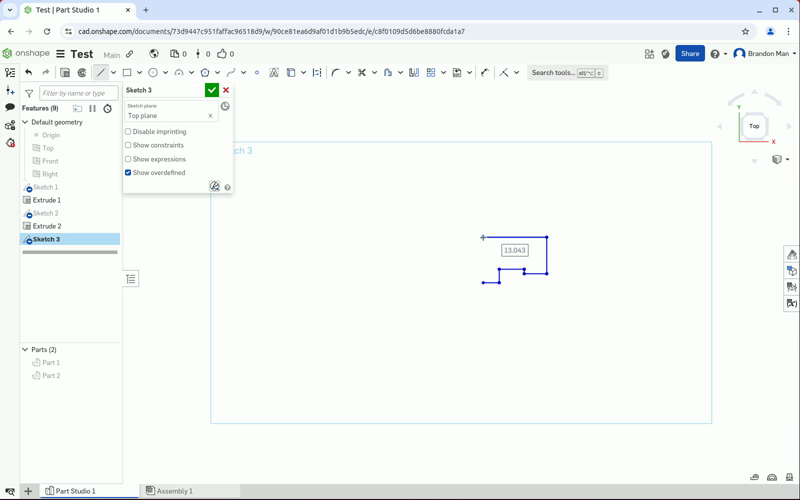
mouse_move(513, 237)
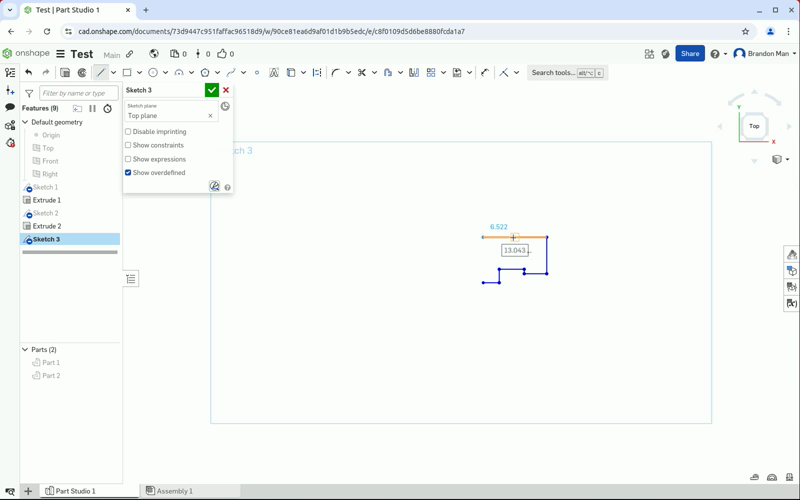
key_down(shift)
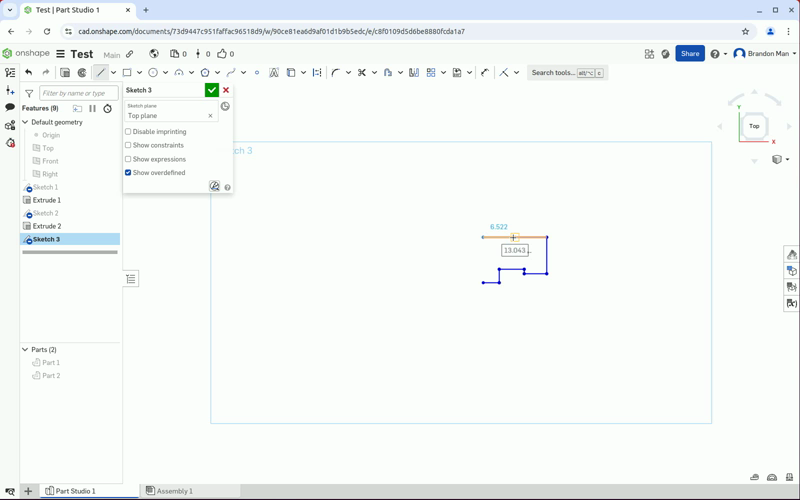
mouse_move(483, 282)
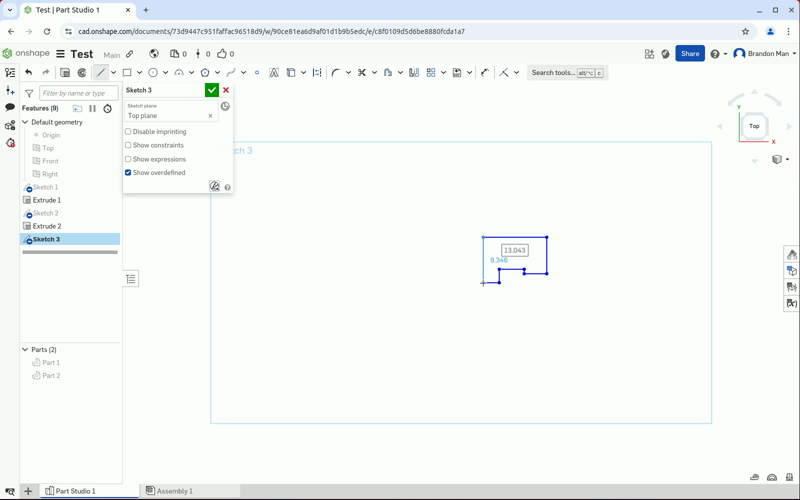
key_up(shift)
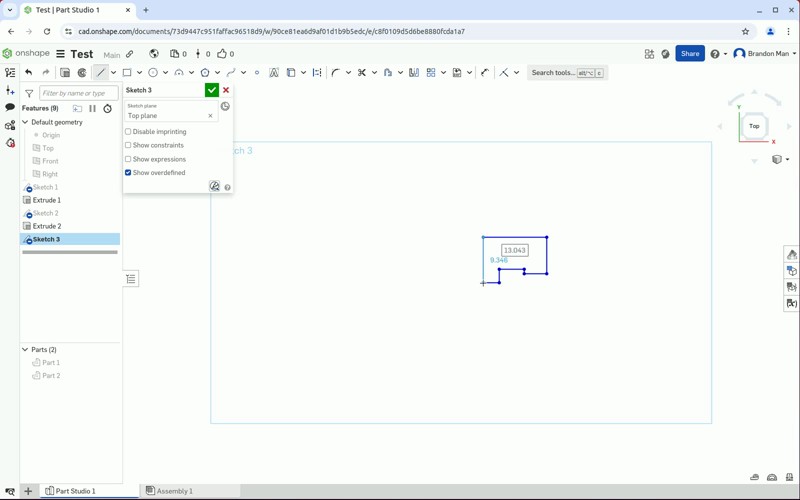
click(483, 282)
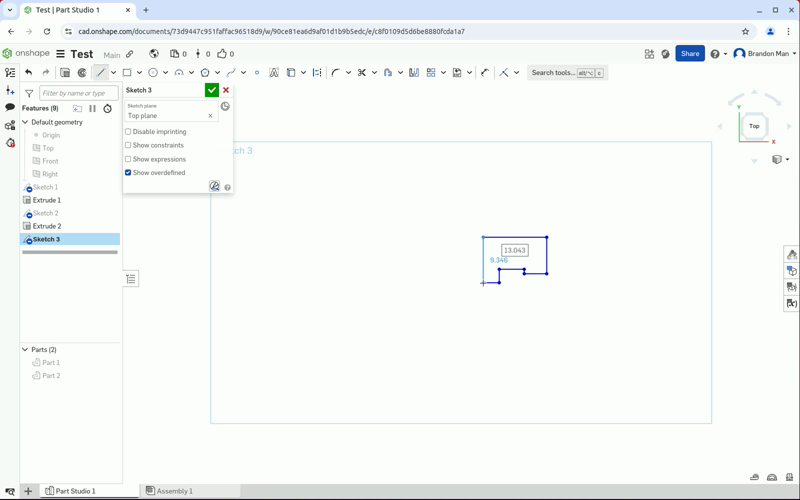
key(esc)
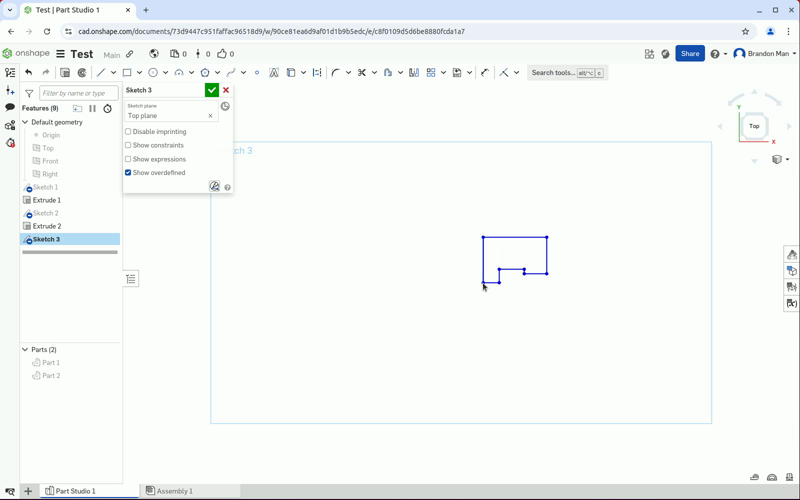
mouse_move(531, 249)
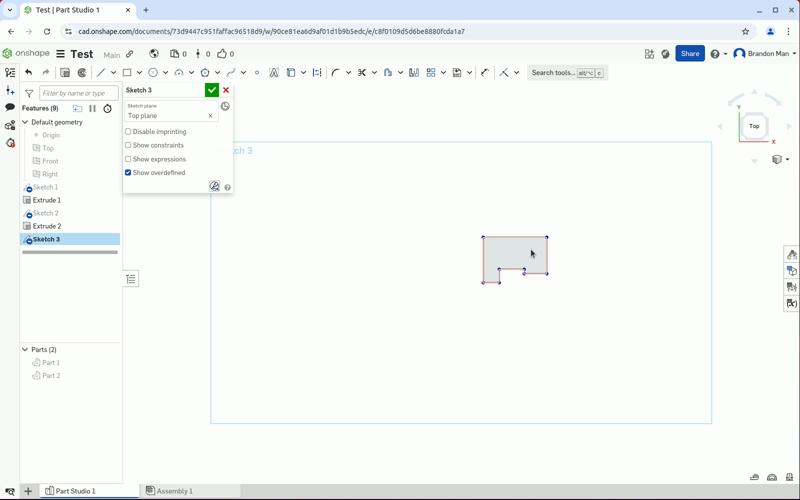
click(531, 249)
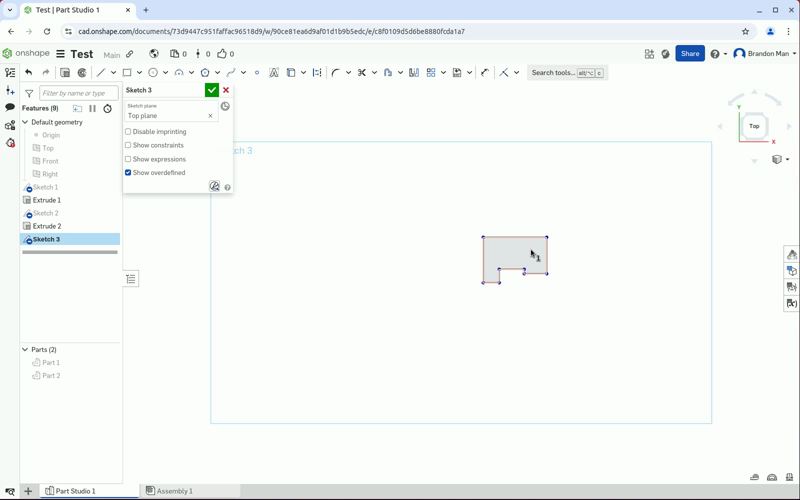
mouse_move(73, 352)
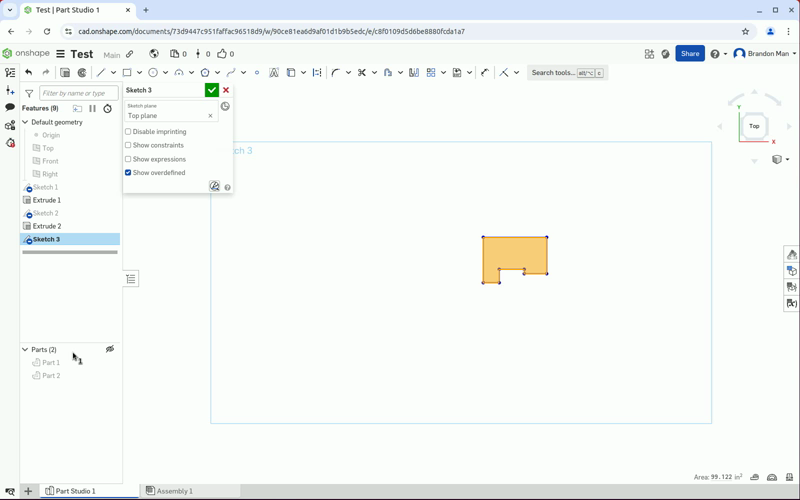
key(shift+y)
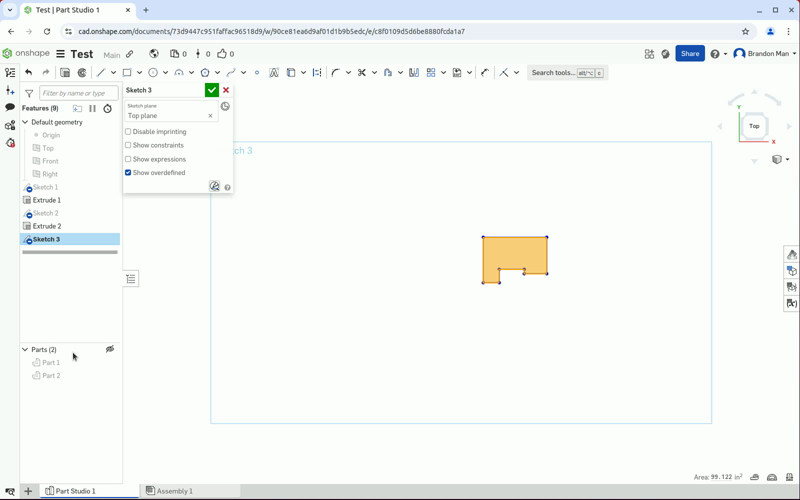
key(shift+e)
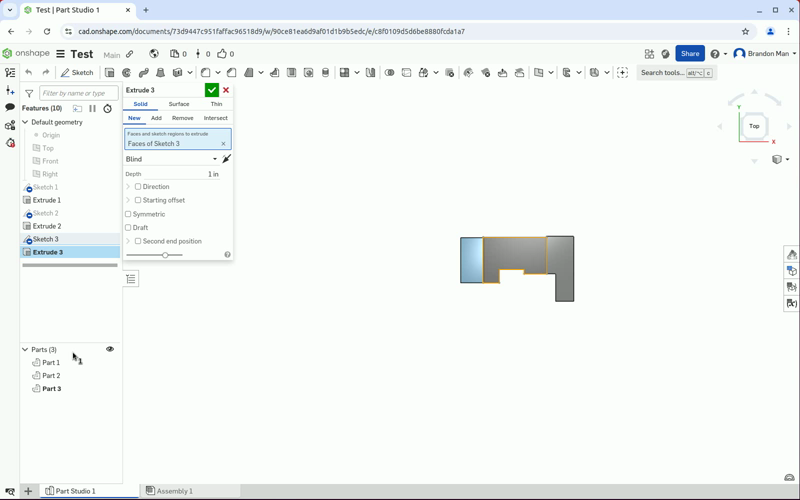
mouse_move(143, 106)
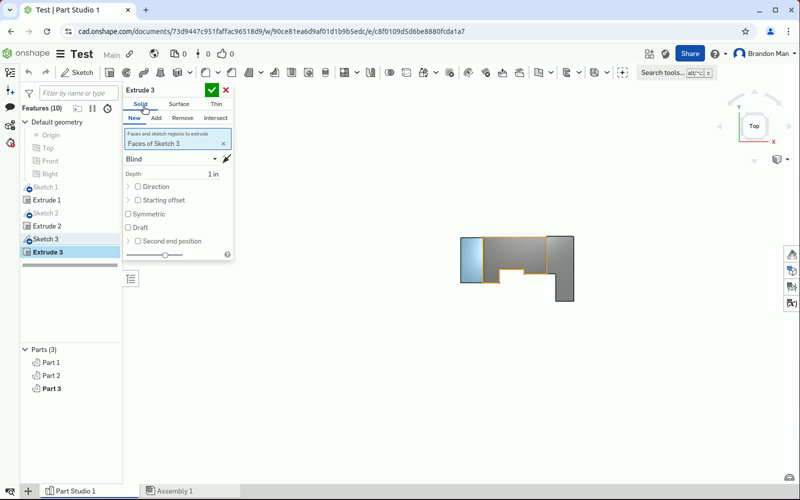
click(143, 106)
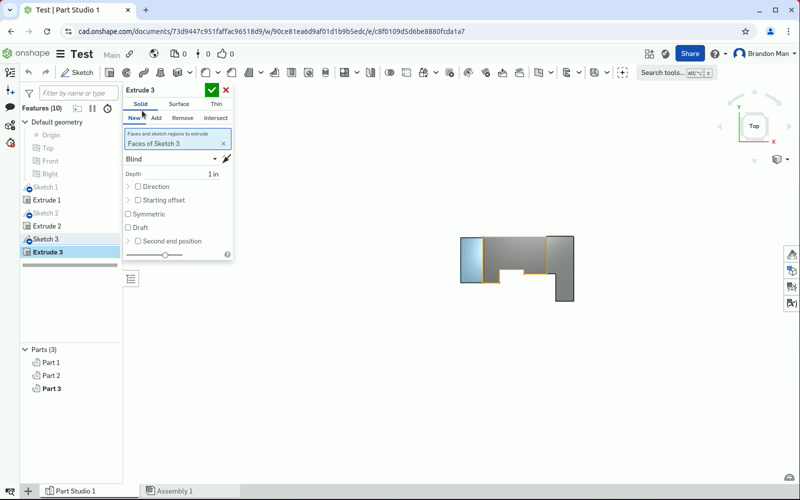
mouse_move(137, 120)
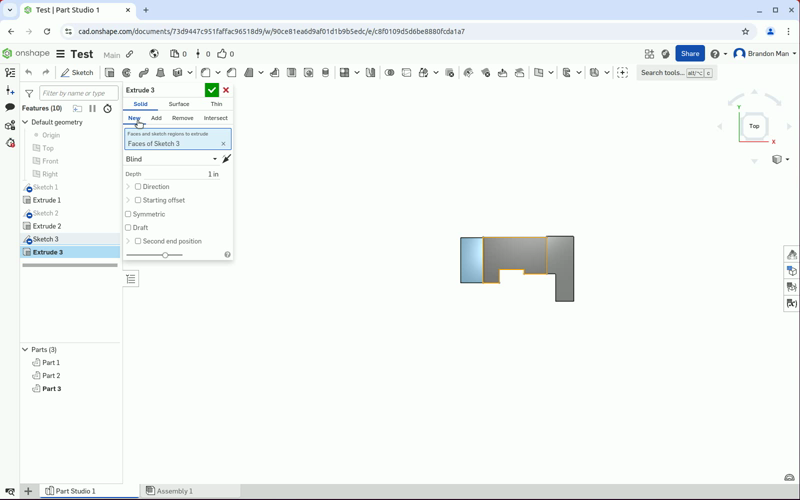
click(137, 120)
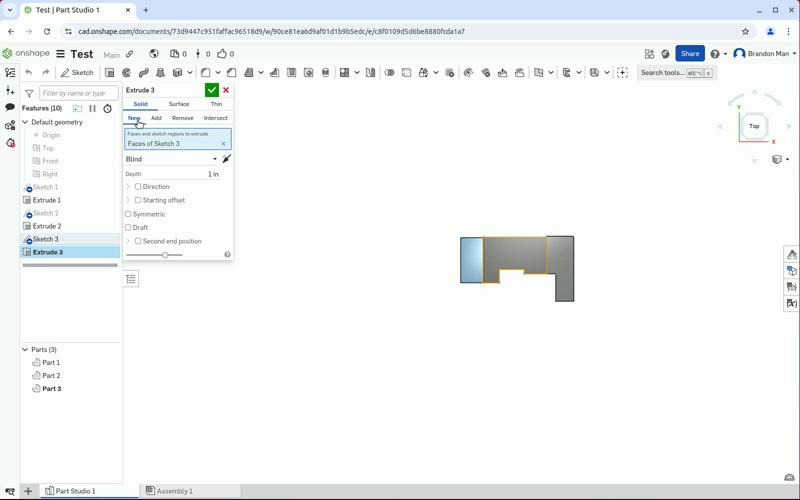
key(tab, 4)
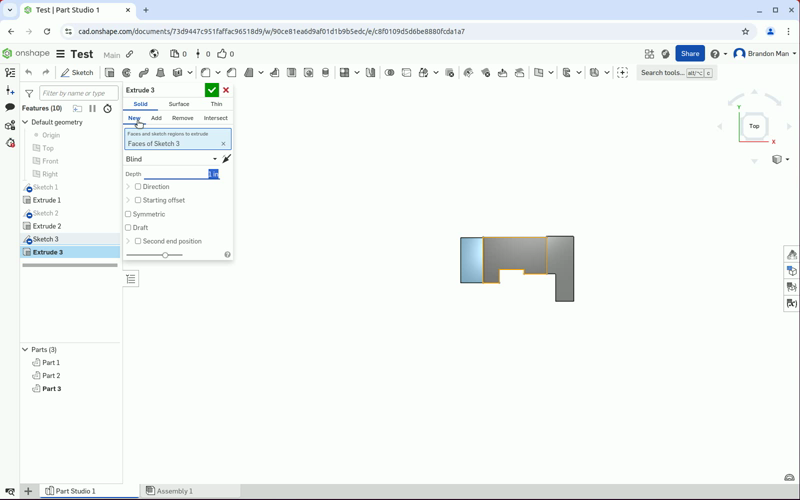
text(13.961)
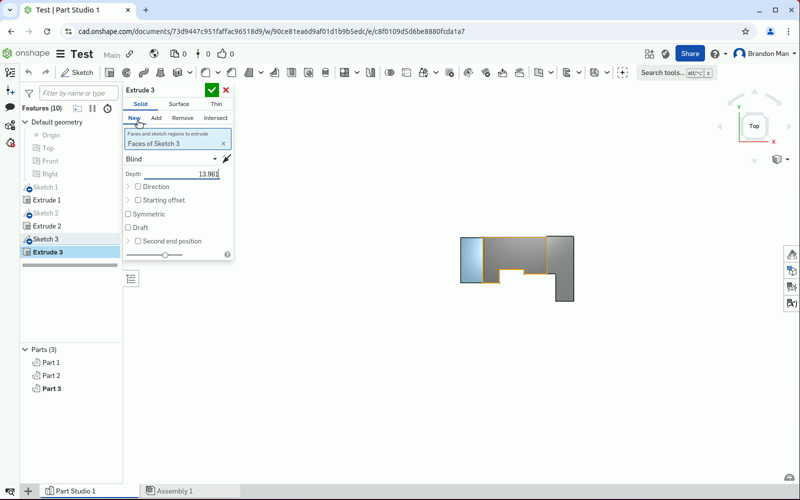
key(enter)
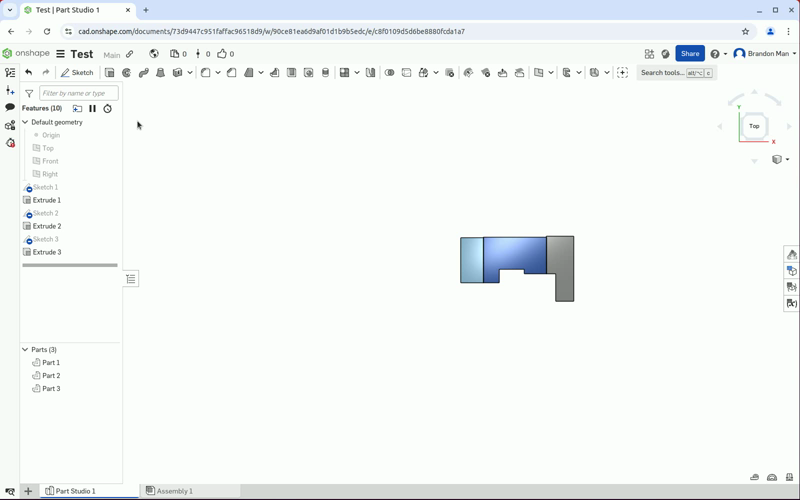
key(shift+h)
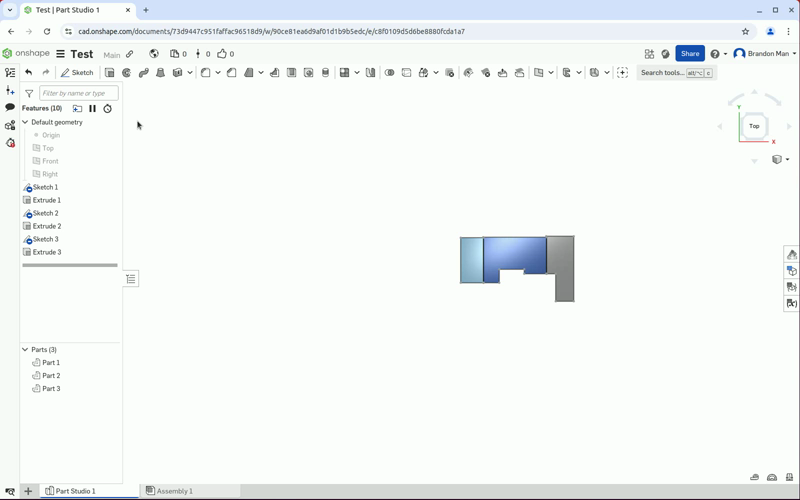
key(shift+h)
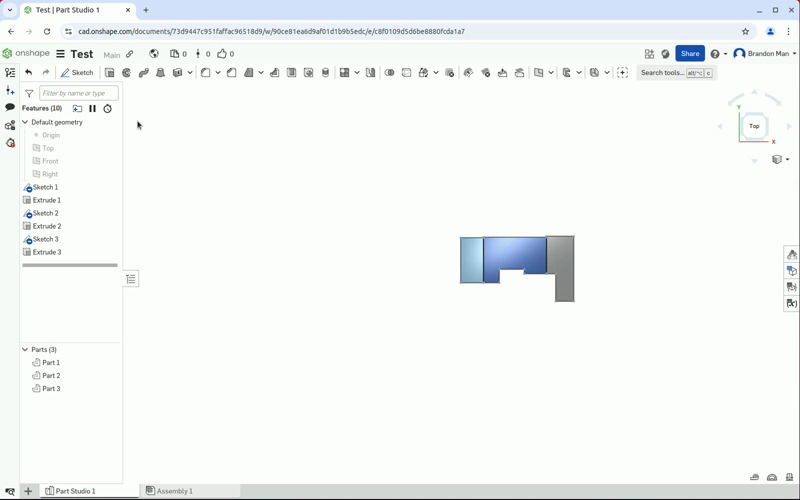
key(shift+7)
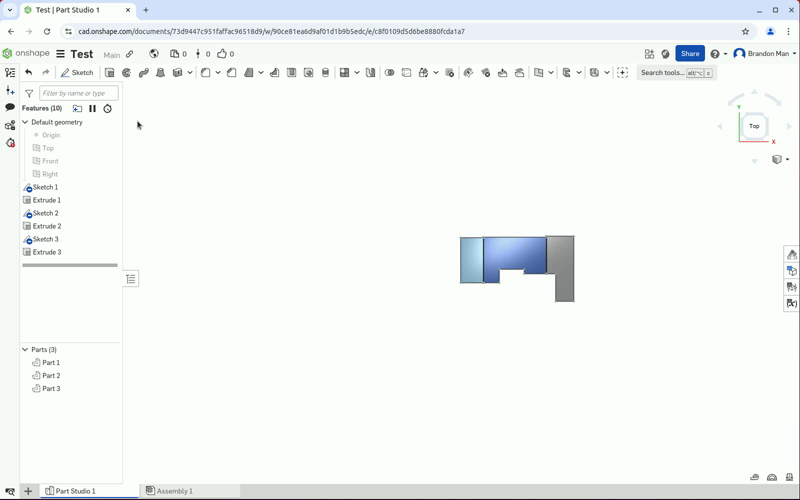
key(up, 3)
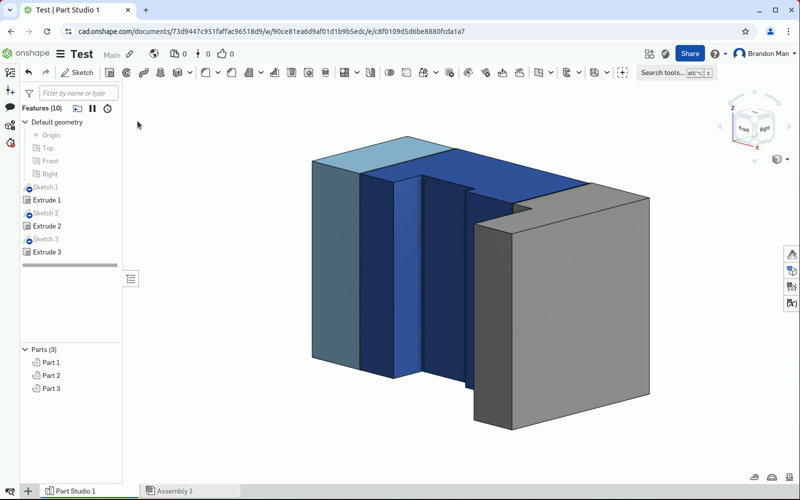
key(left, 3)
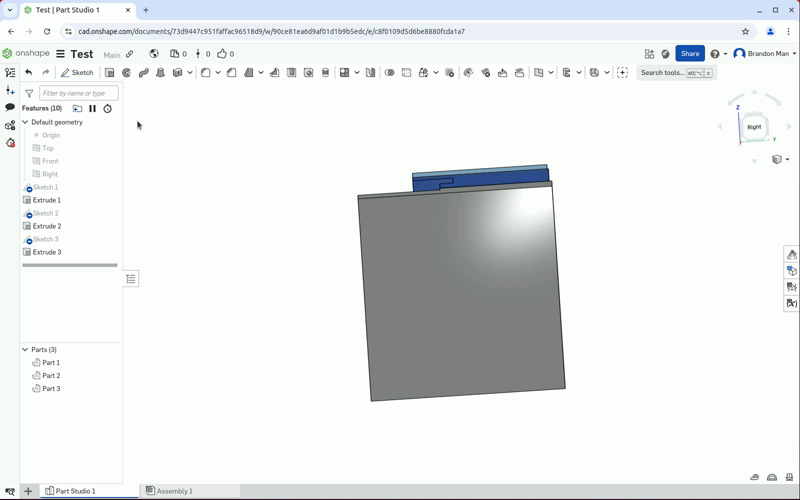
key(right, 3)
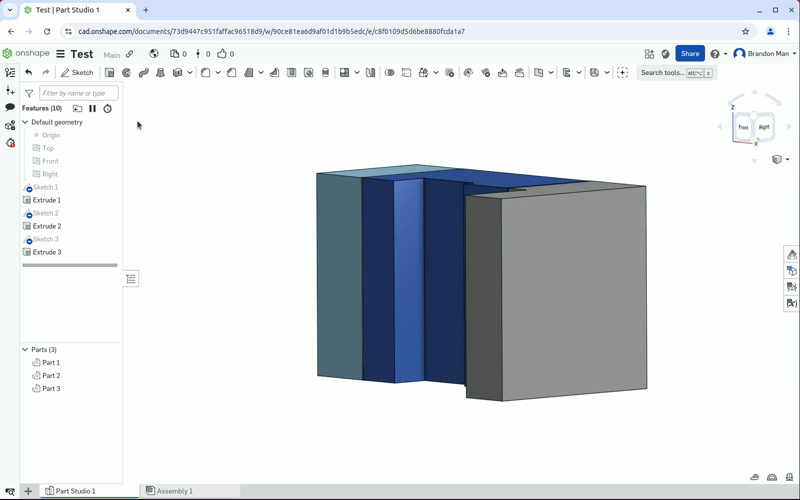
key(down, 3)
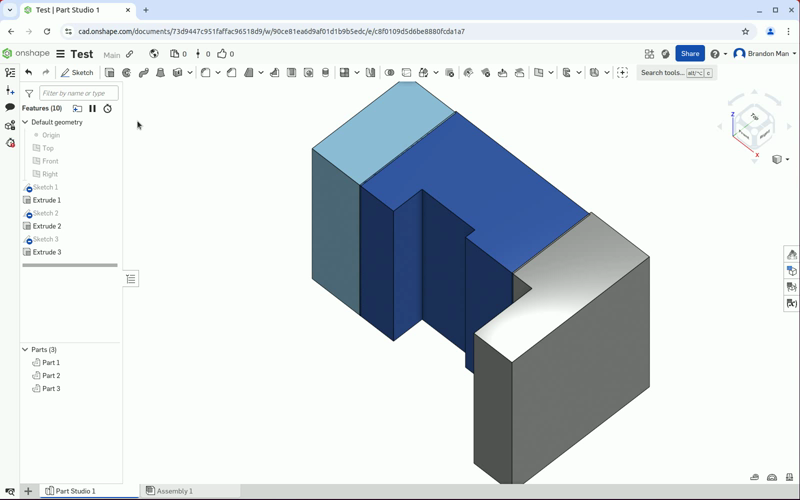
mouse_move(73, 189)
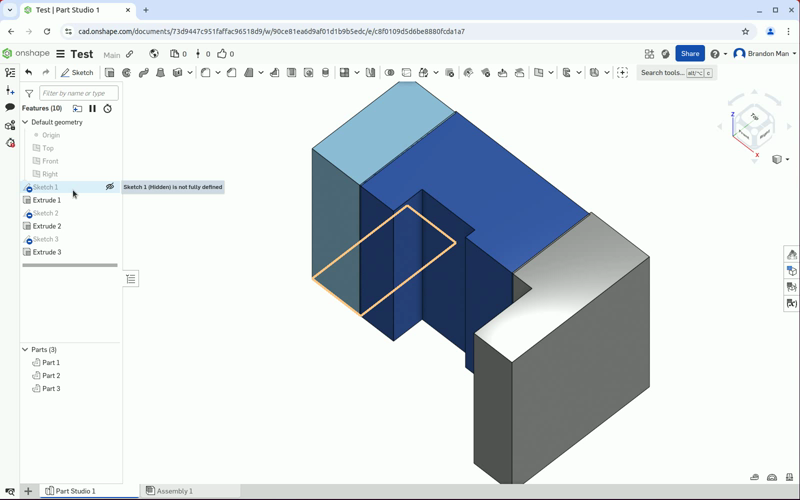
click(73, 189)